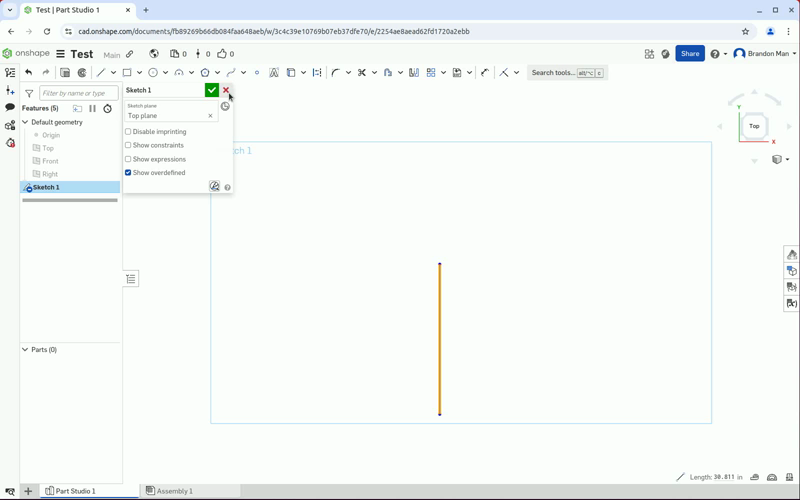
key(shift+h)
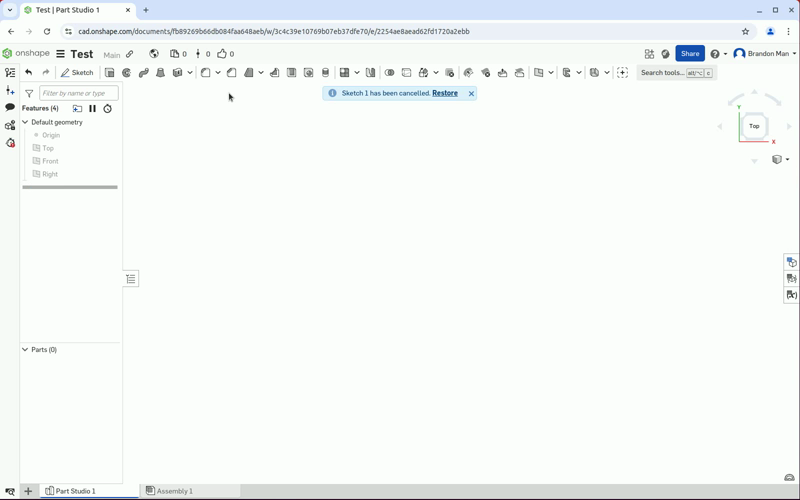
mouse_move(73, 352)
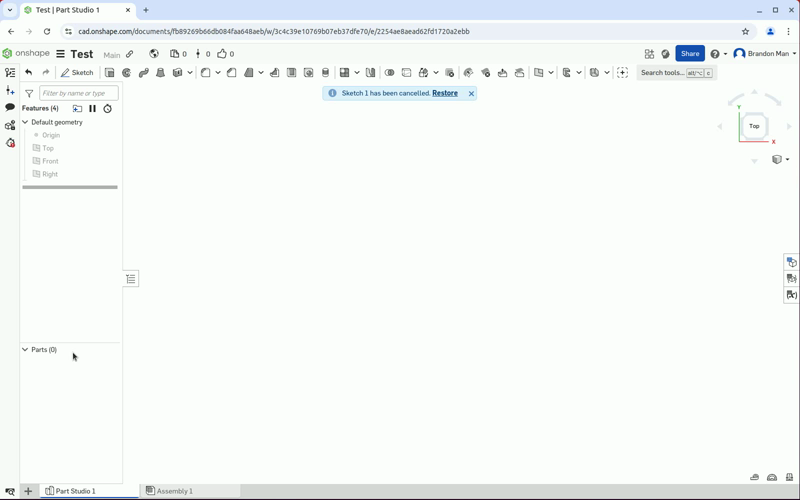
key(y)
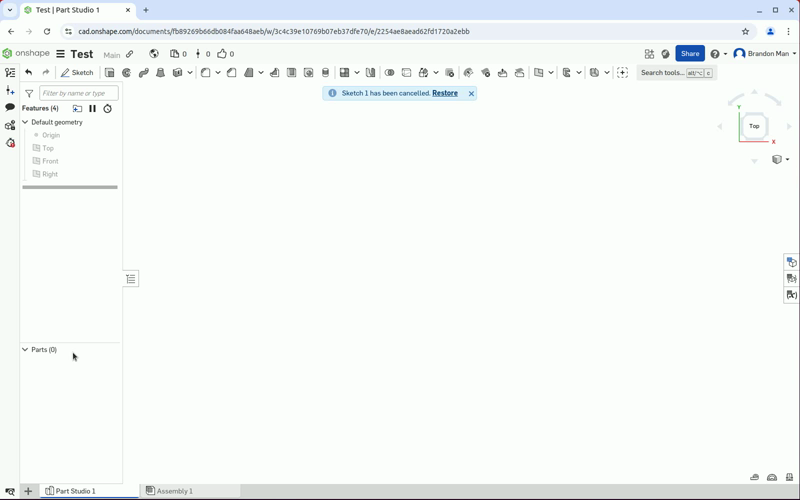
key(shift+p)
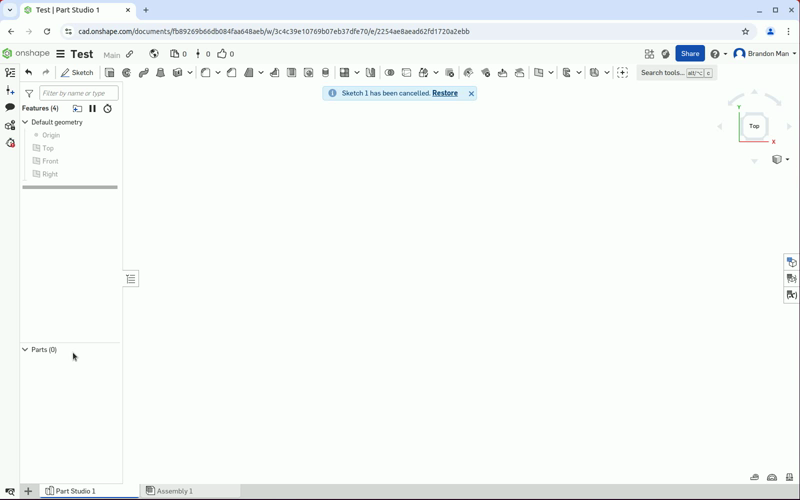
key(space)
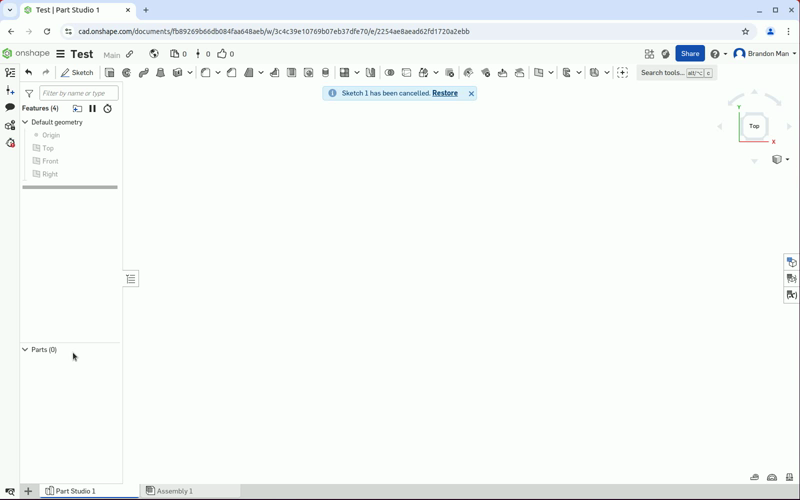
key_down(shift)
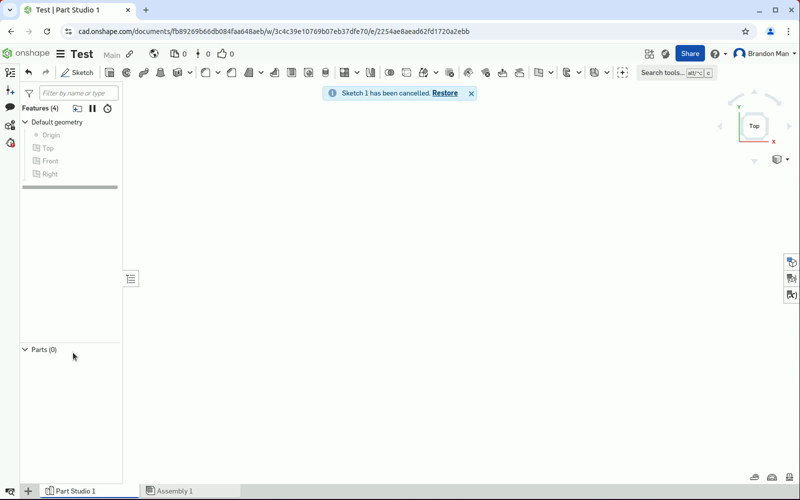
key(up)
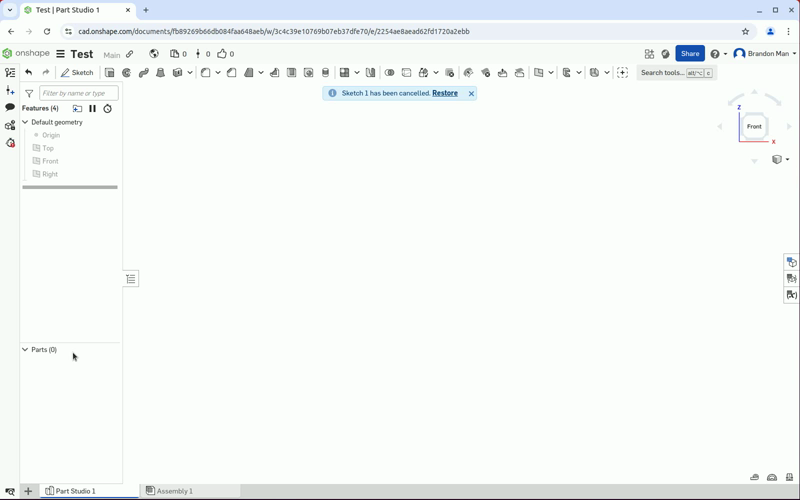
key_up(shift)
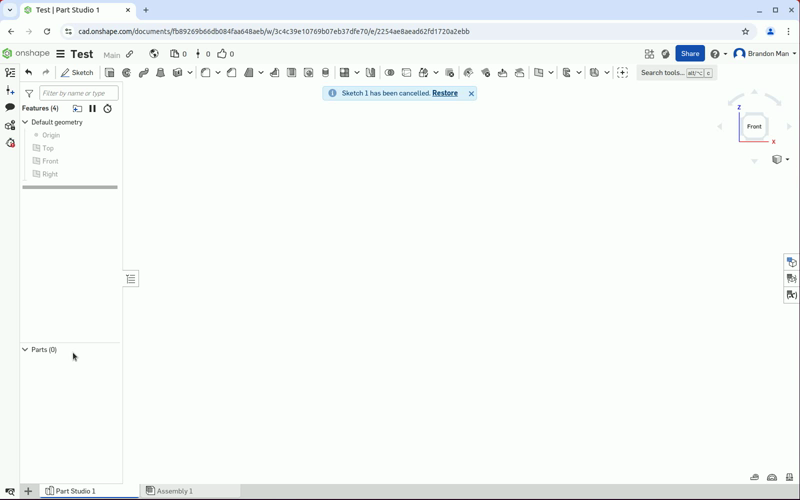
mouse_move(73, 352)
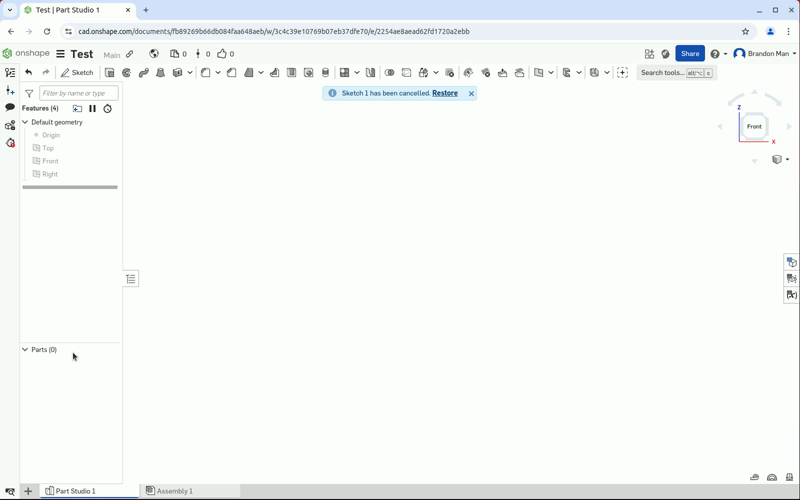
key(shift+y)
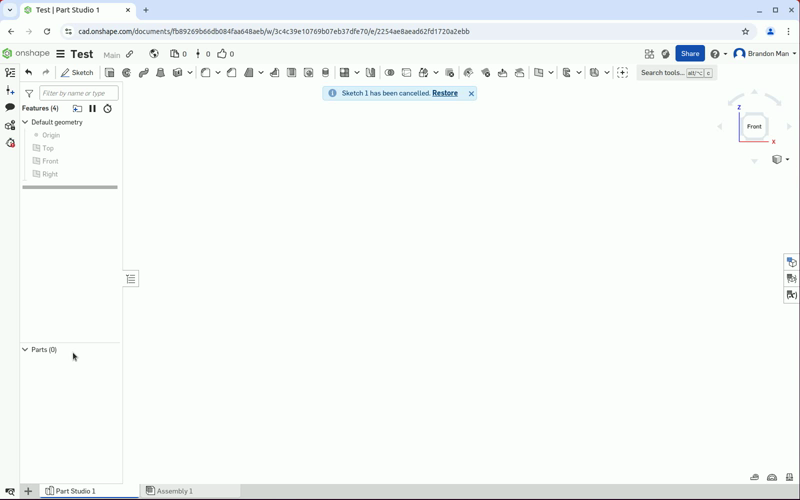
key(shift+s)
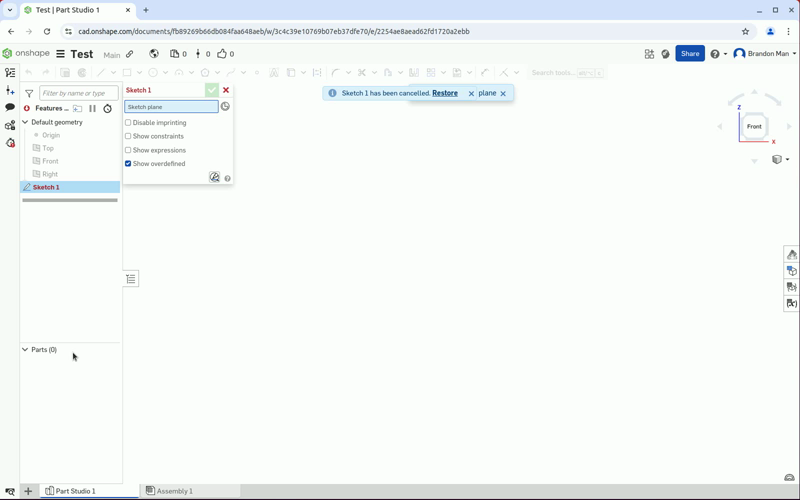
mouse_move(73, 163)
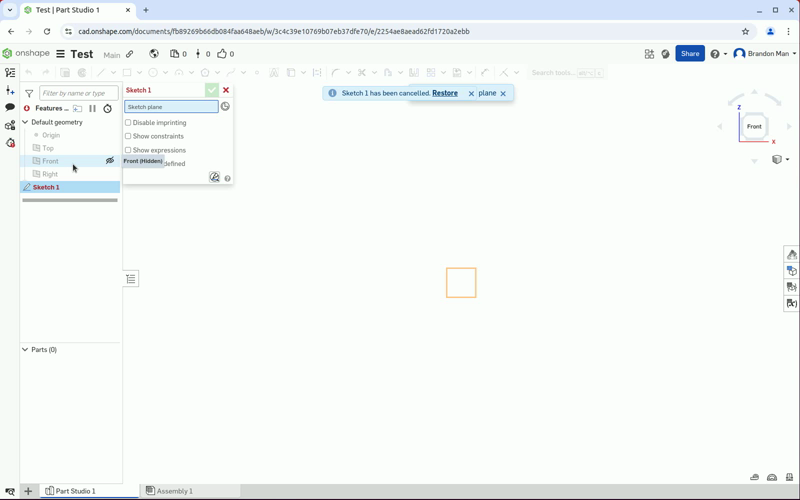
click(73, 163)
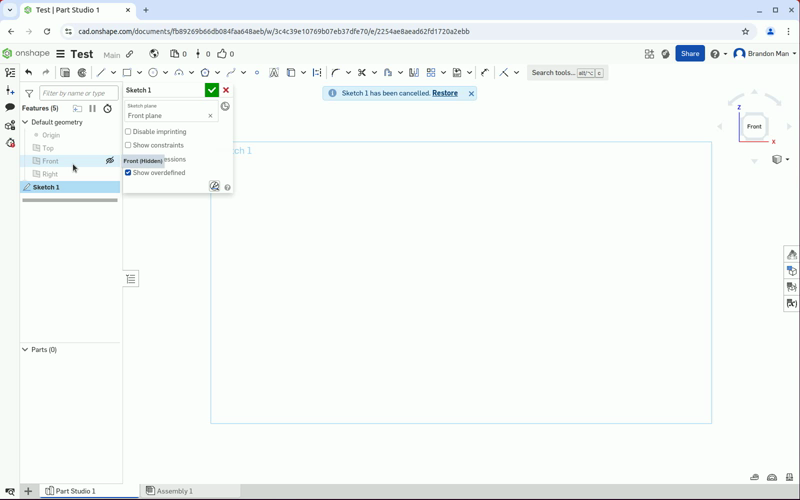
mouse_move(73, 352)
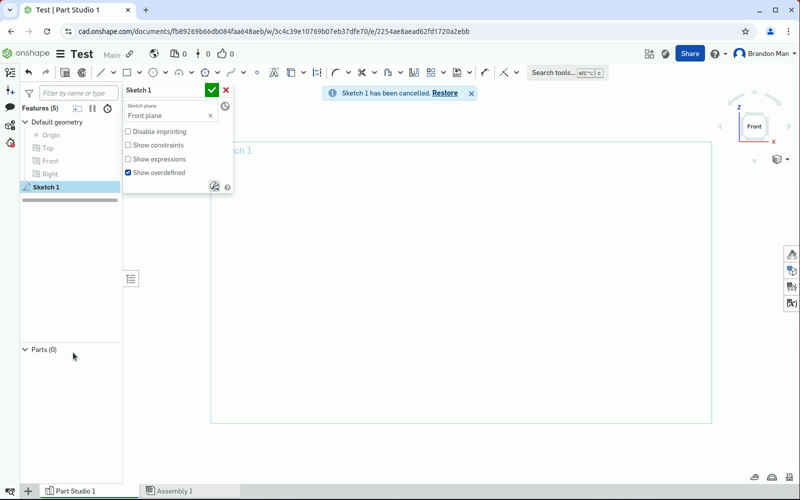
key(y)
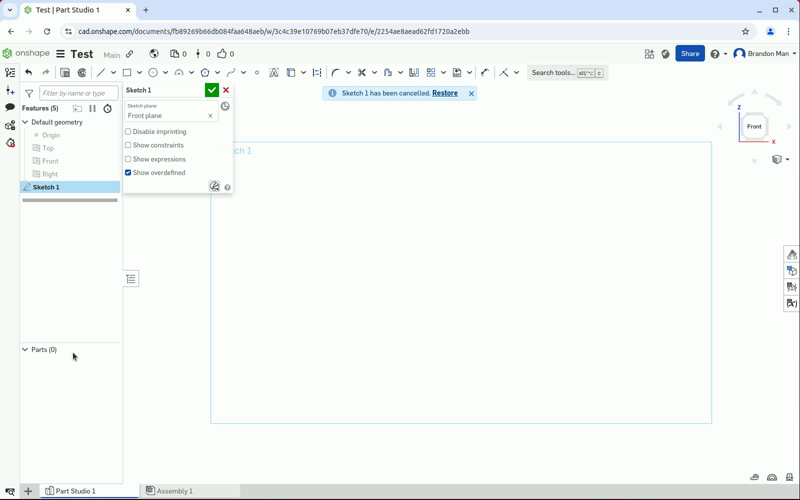
key(c)
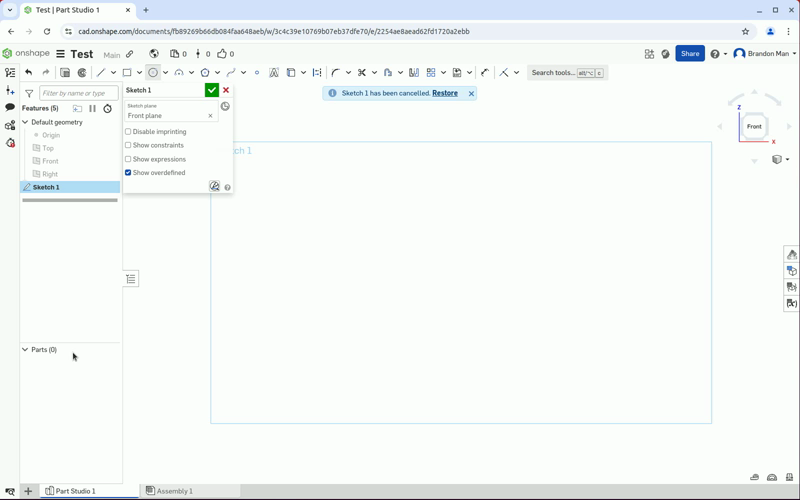
key_down(shift)
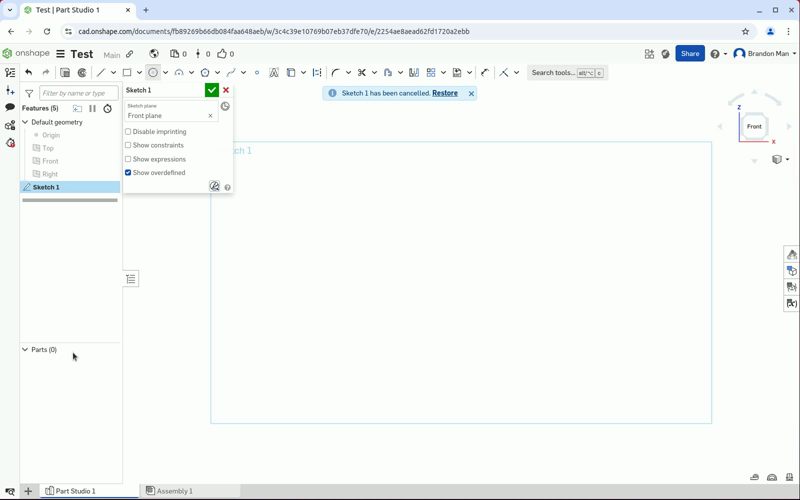
mouse_move(461, 282)
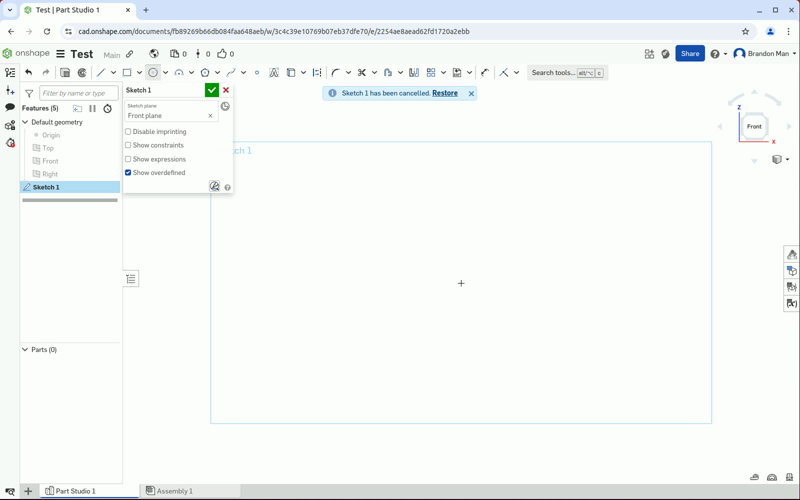
click(461, 282)
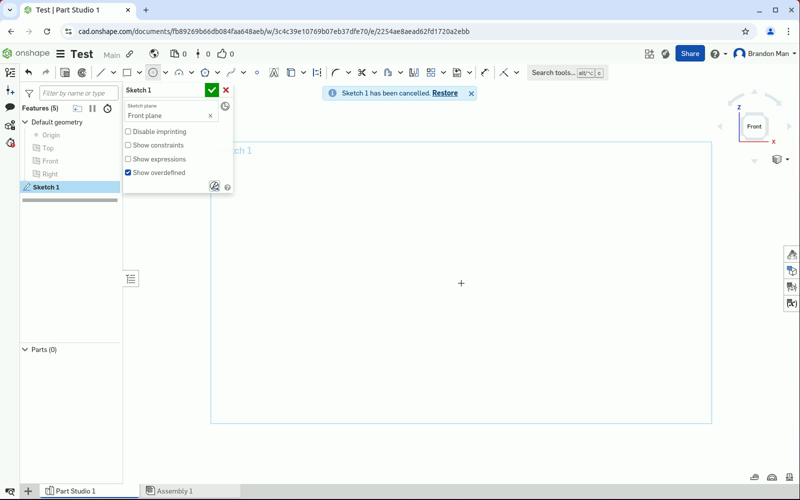
key_up(shift)
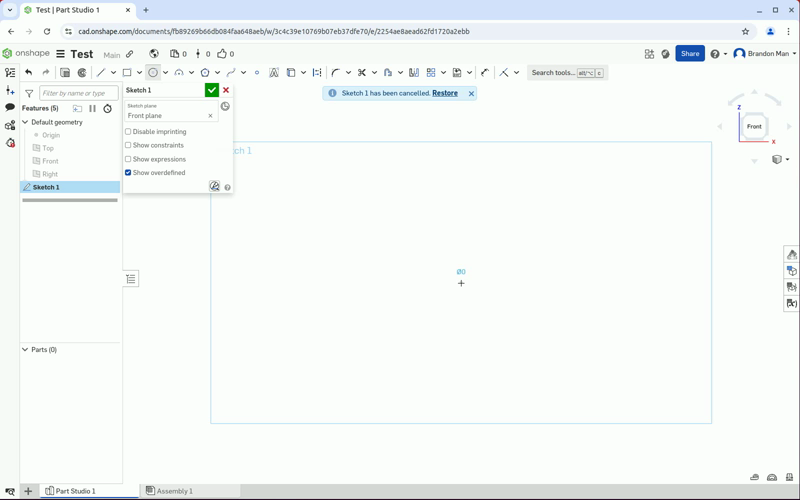
mouse_move(470, 282)
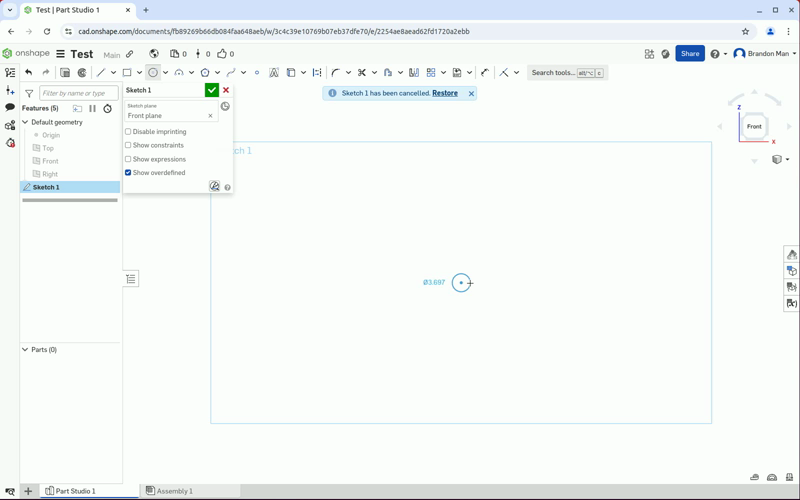
click(470, 282)
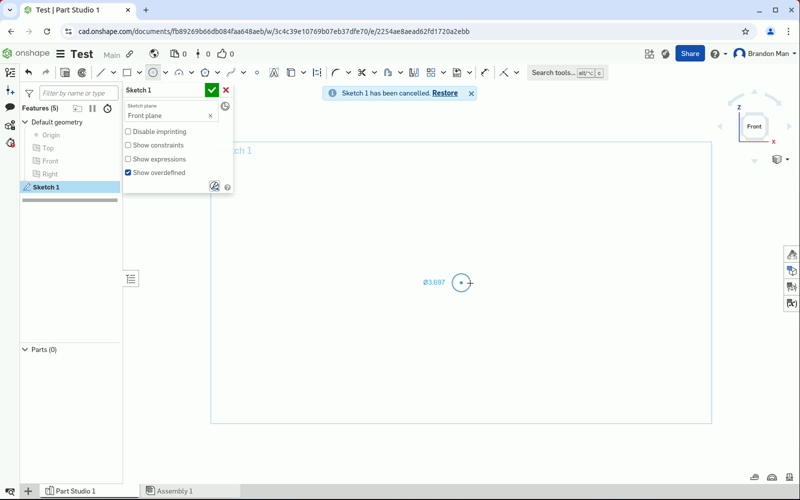
key(esc)
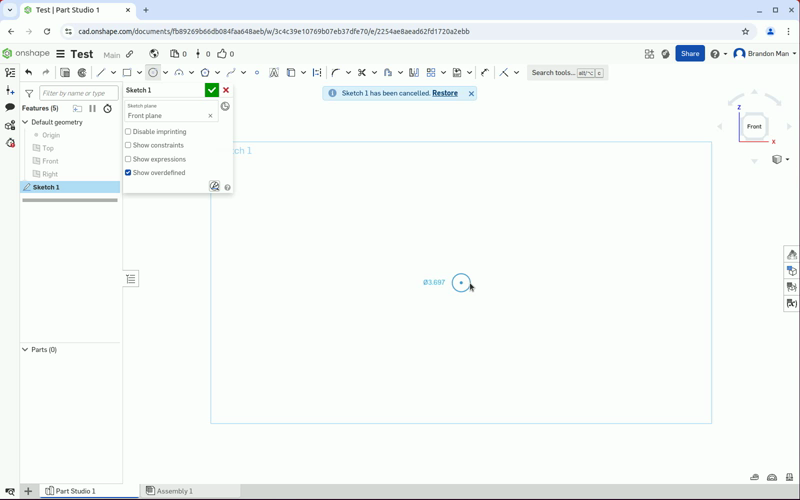
mouse_move(455, 276)
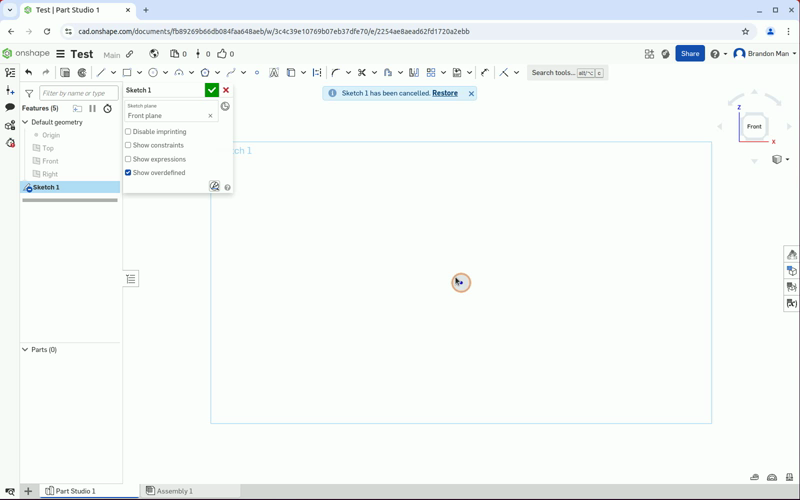
scroll(6)
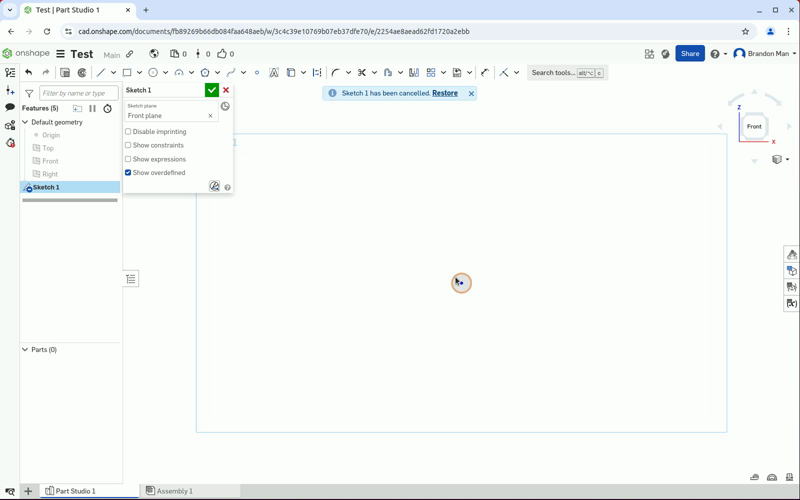
scroll(6)
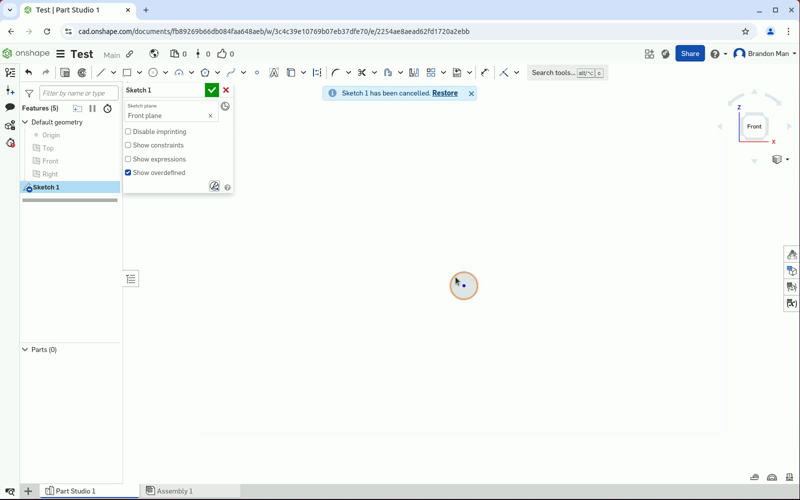
scroll(6)
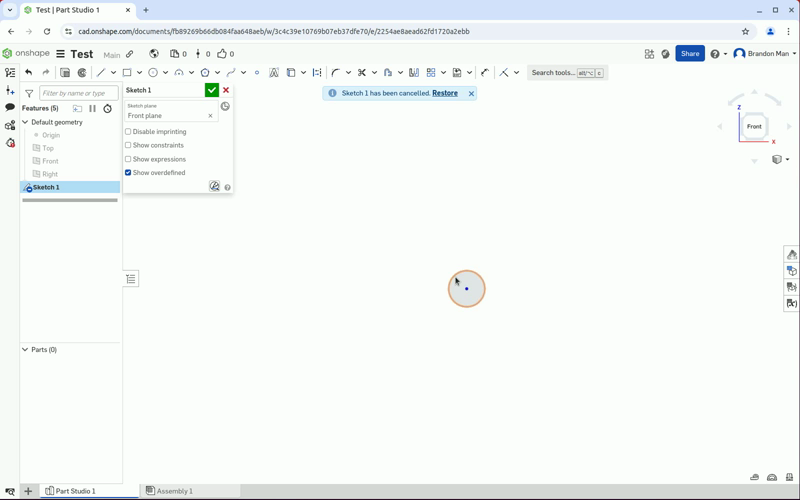
scroll(6)
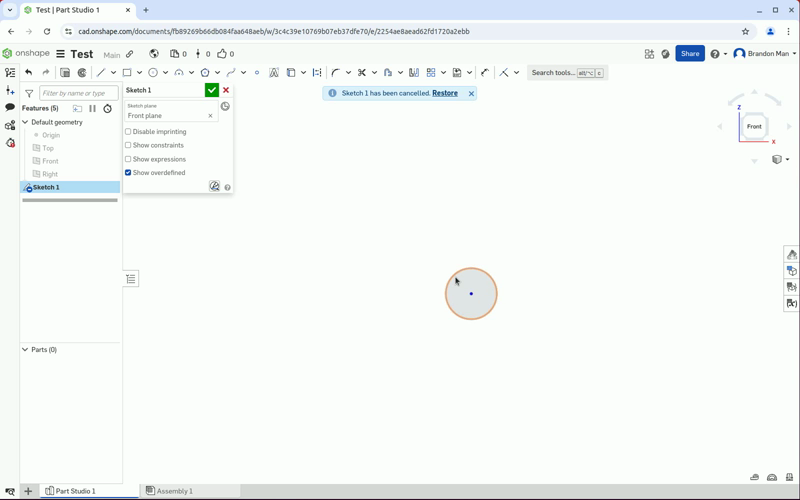
scroll(6)
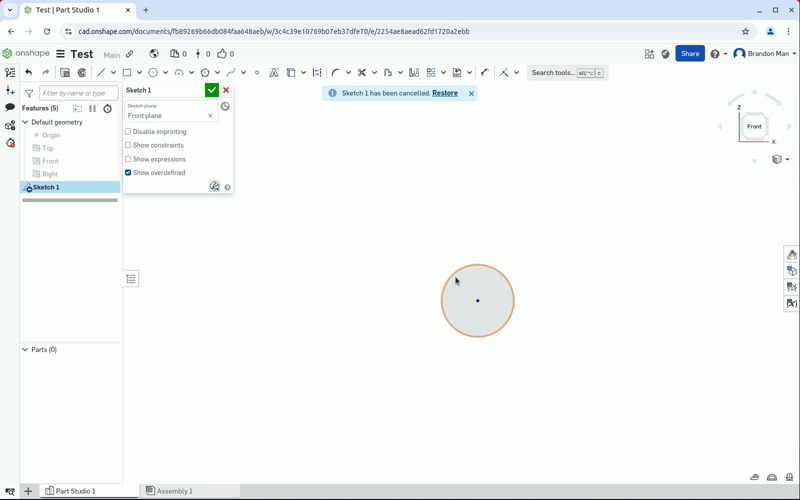
scroll(6)
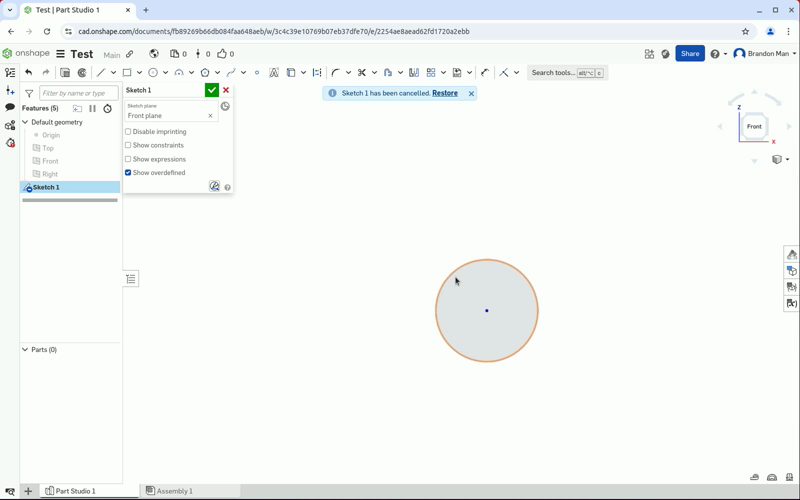
scroll(6)
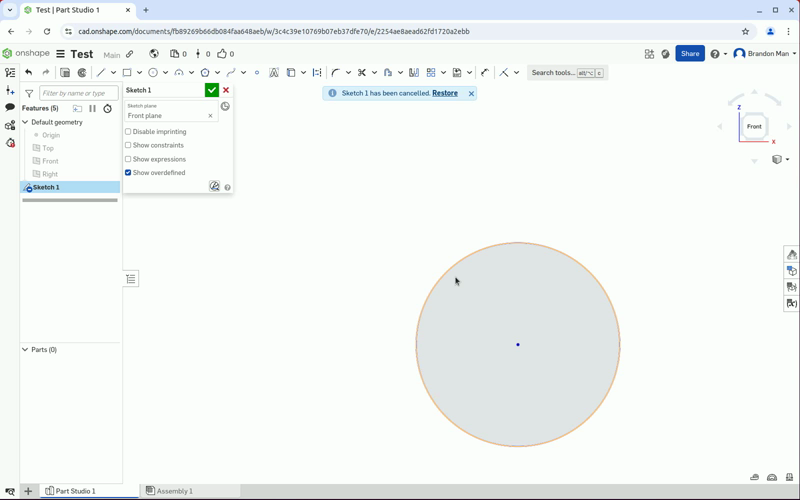
click(455, 276)
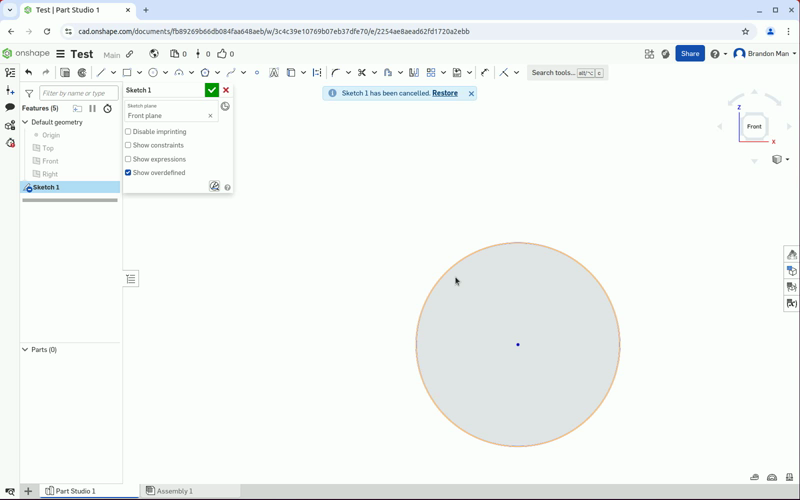
scroll(-6)
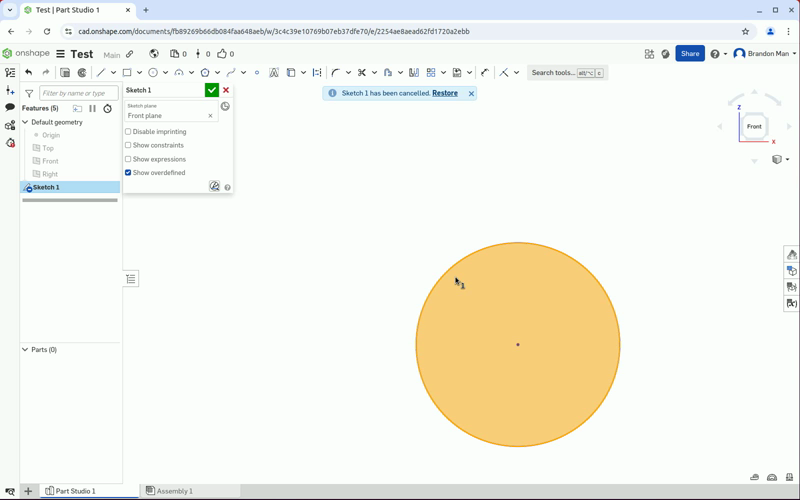
scroll(-6)
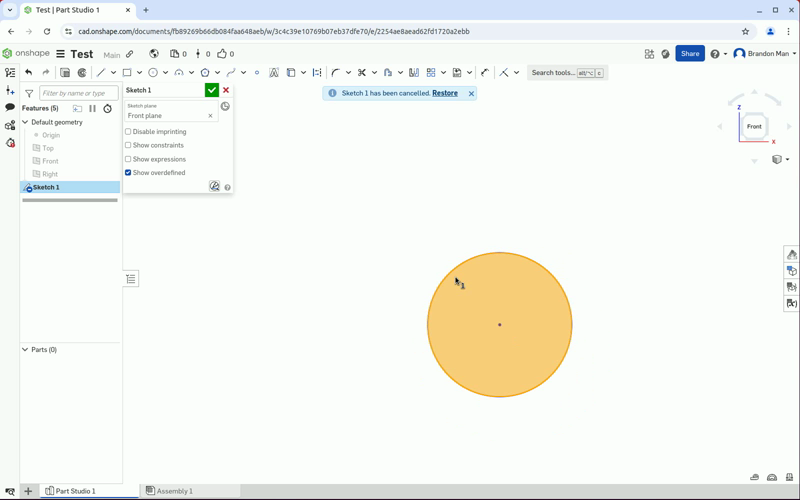
scroll(-6)
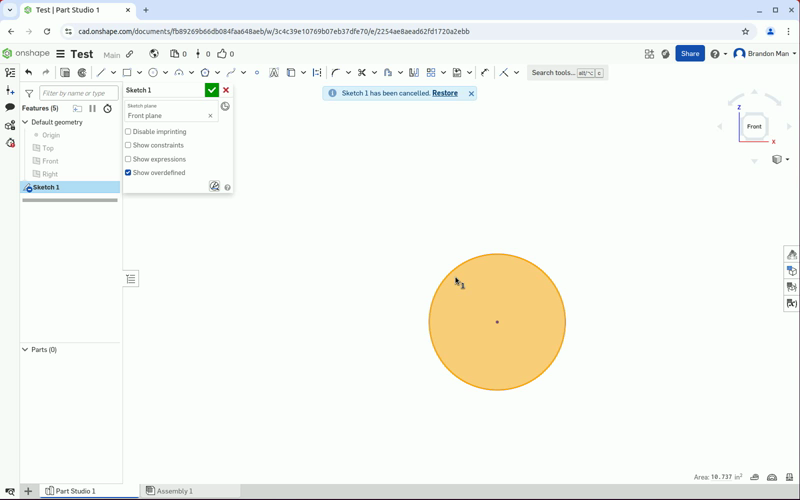
scroll(-6)
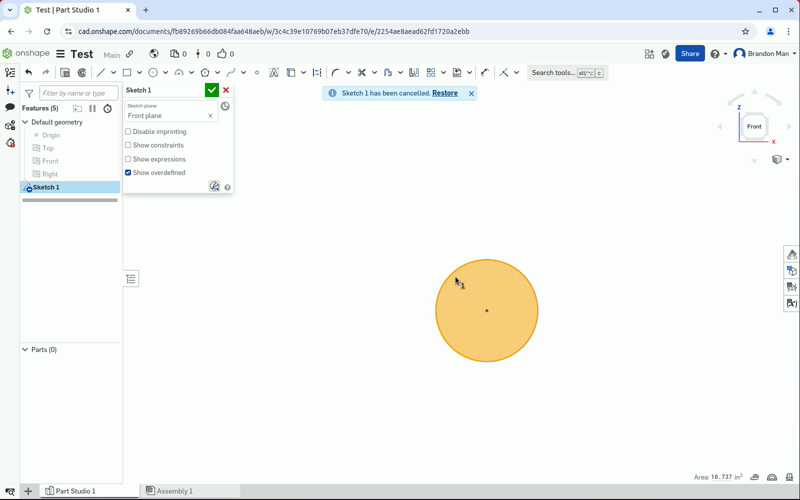
scroll(-6)
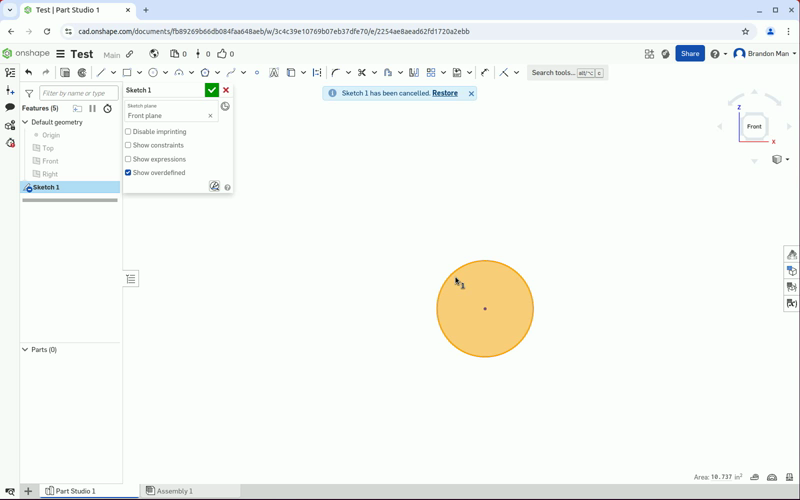
scroll(-6)
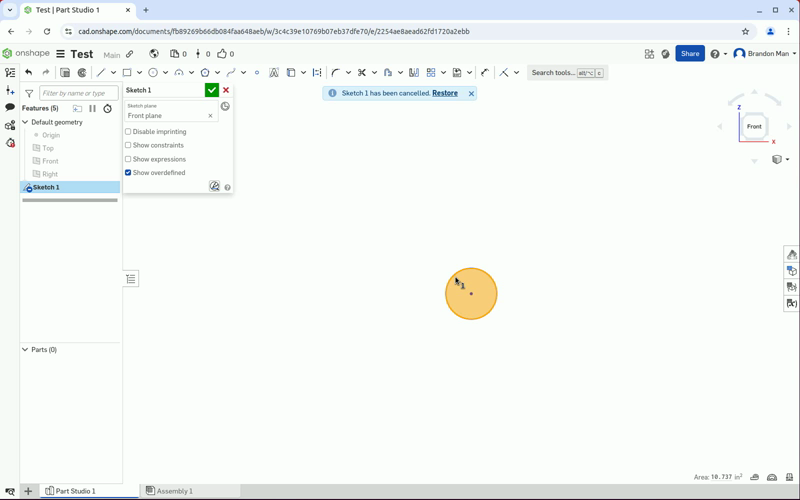
scroll(-6)
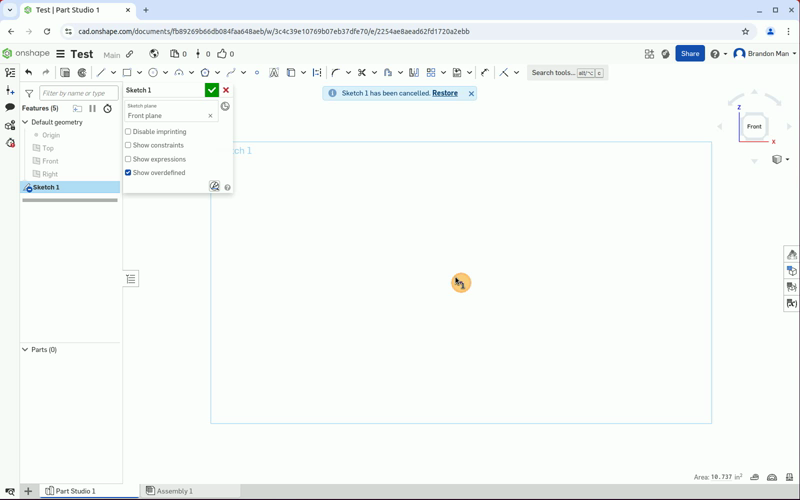
mouse_move(73, 352)
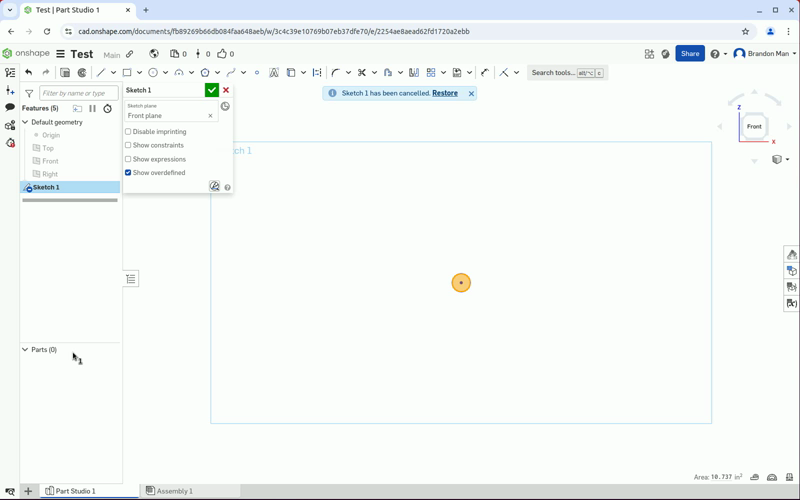
key(shift+y)
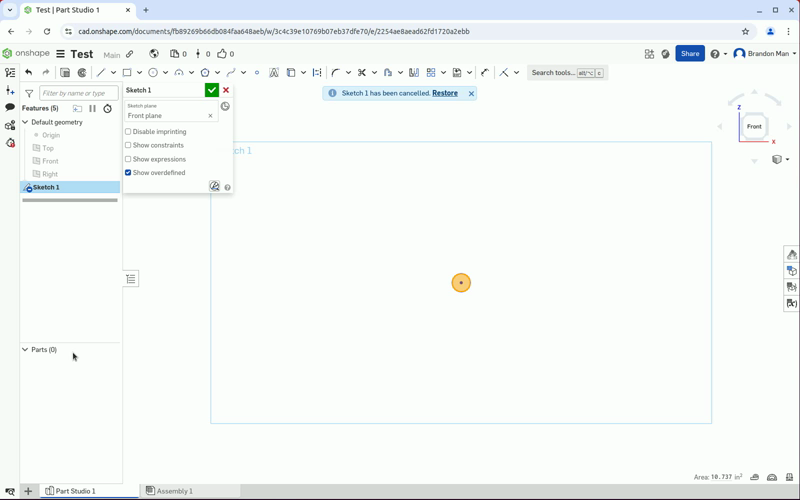
key(shift+e)
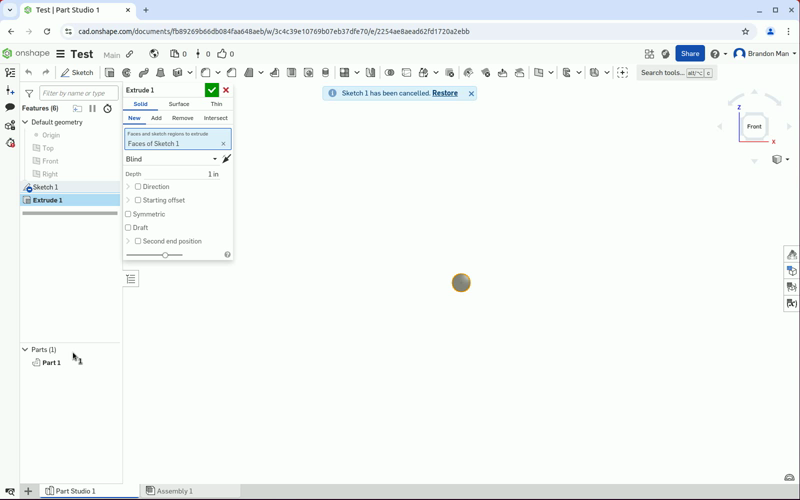
mouse_move(143, 106)
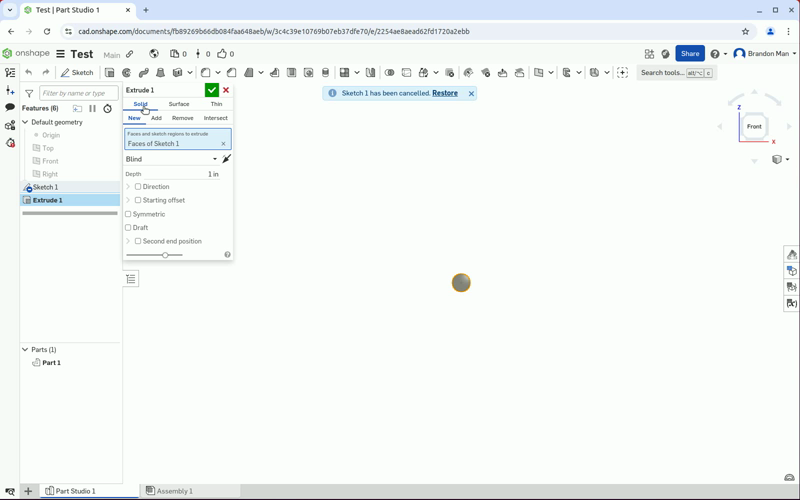
click(143, 106)
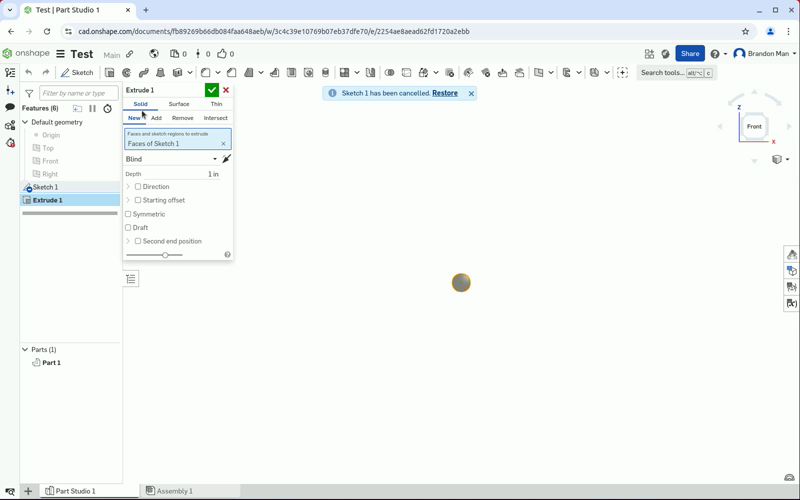
mouse_move(137, 120)
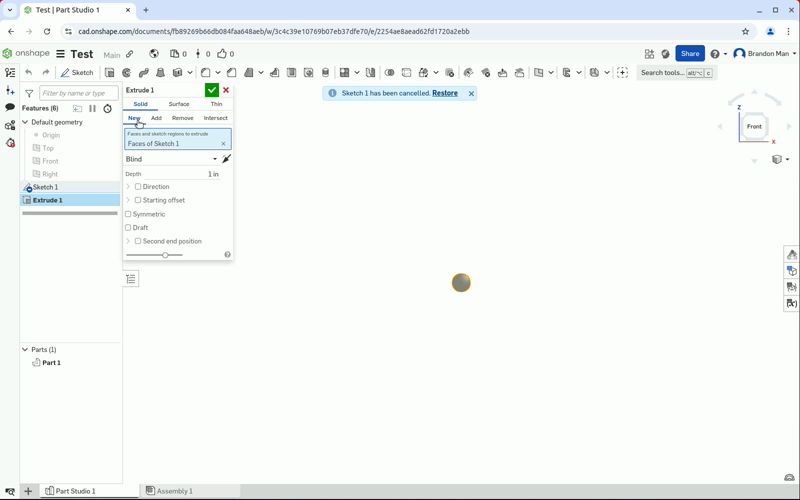
click(137, 120)
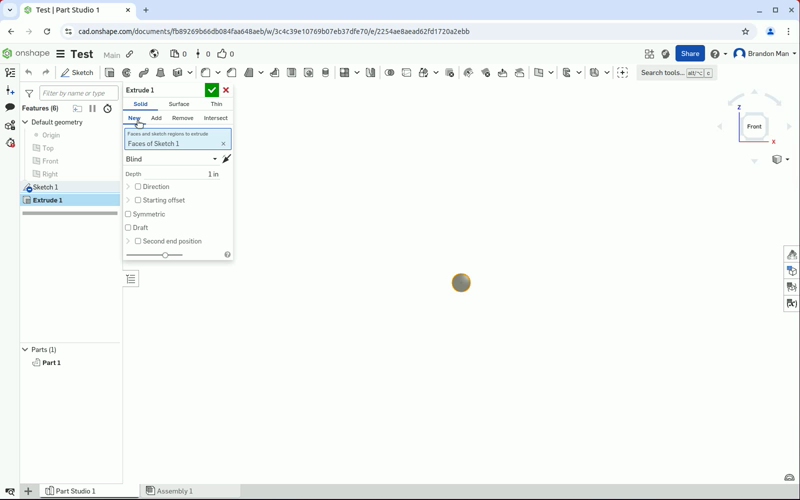
key(tab, 4)
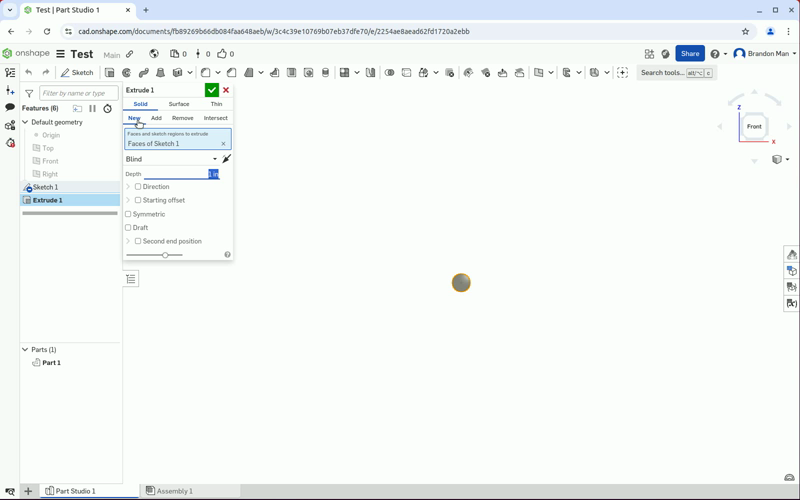
text(46.216)
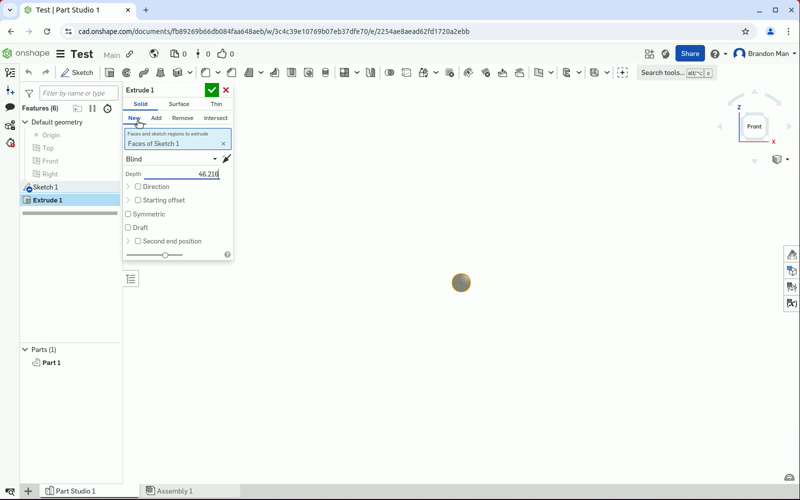
key(tab, 3)
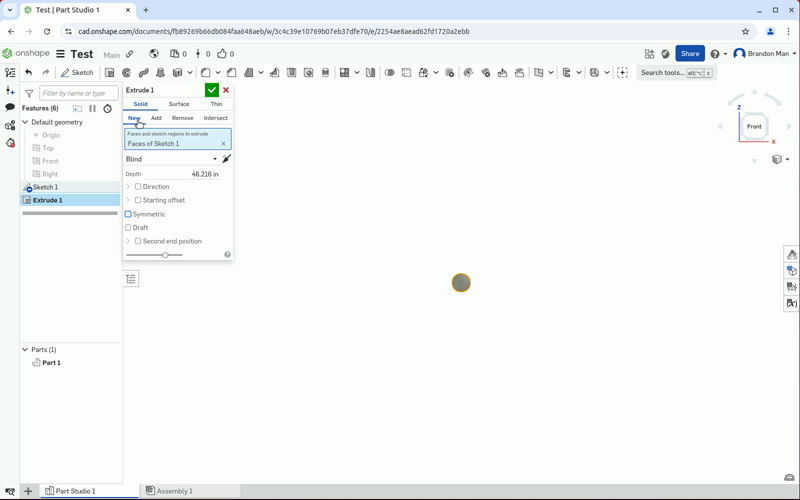
key(space)
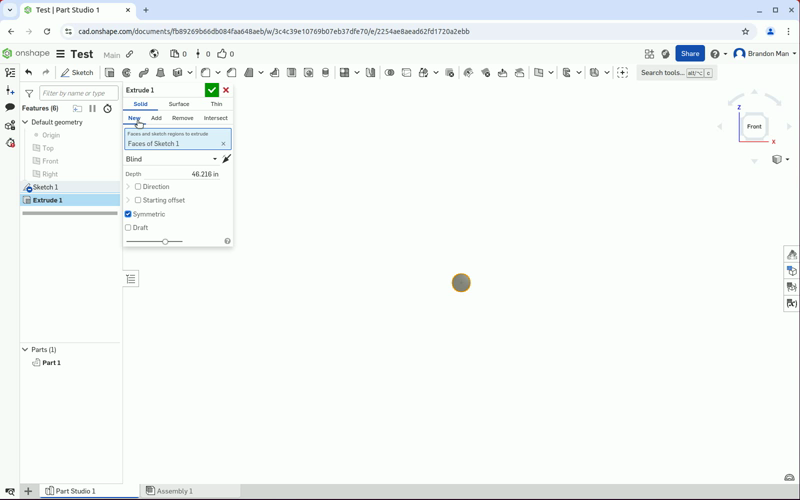
key(enter)
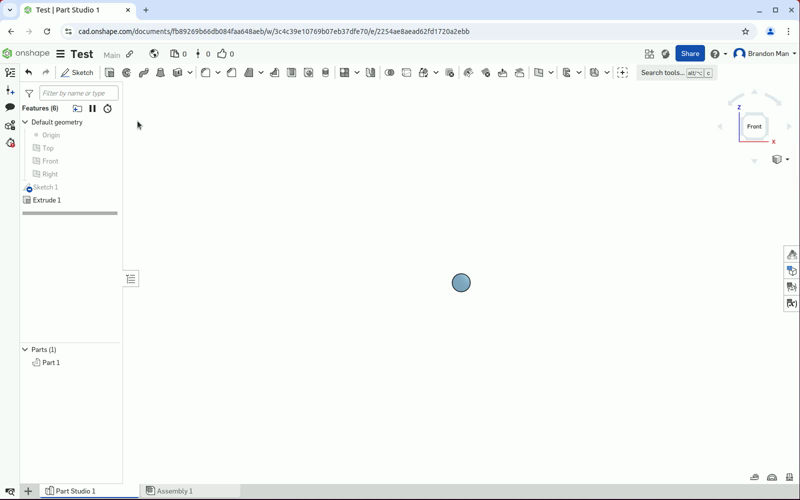
key(shift+h)
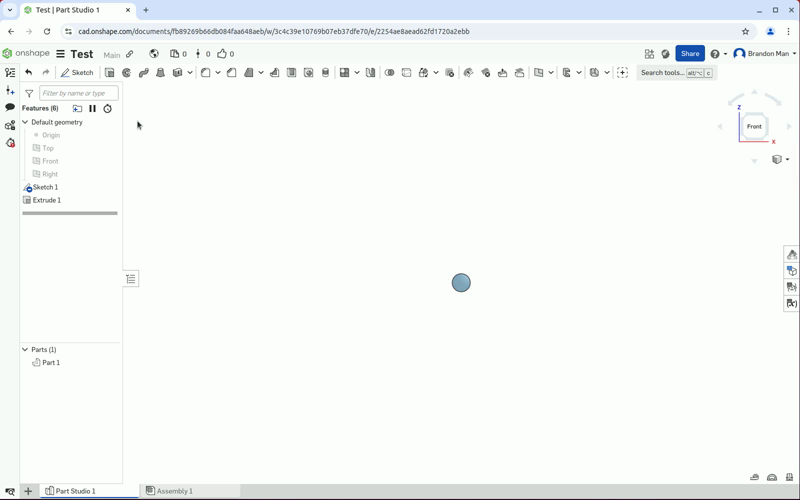
key(shift+h)
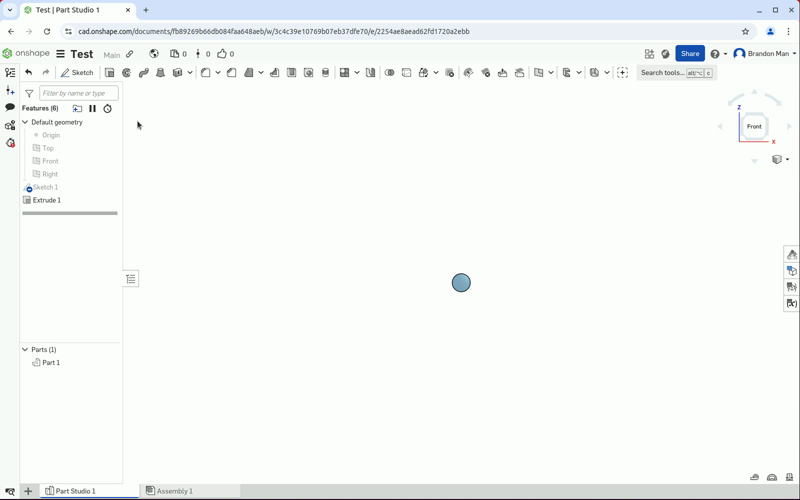
mouse_move(73, 189)
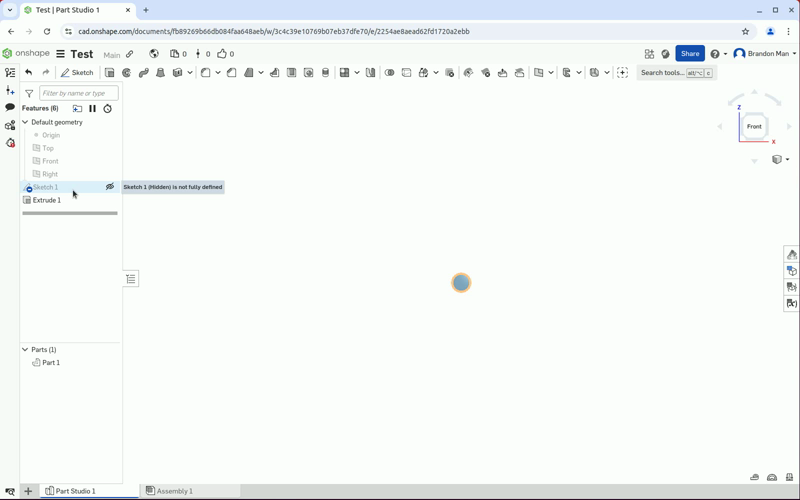
click(73, 189)
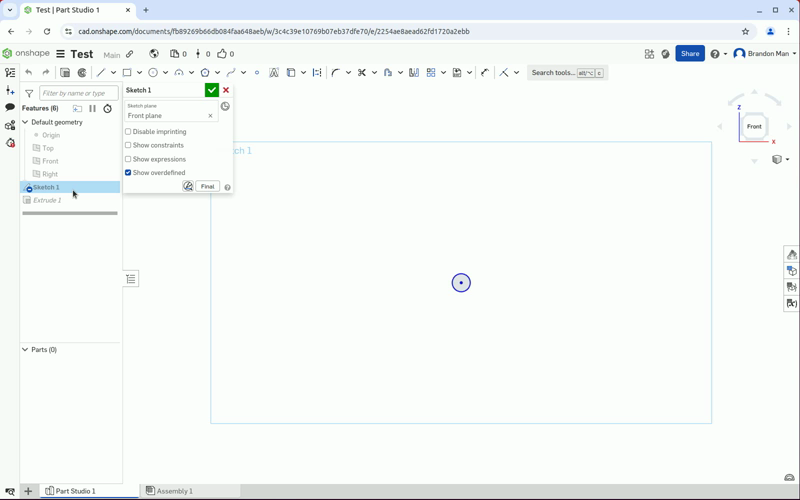
mouse_move(229, 92)
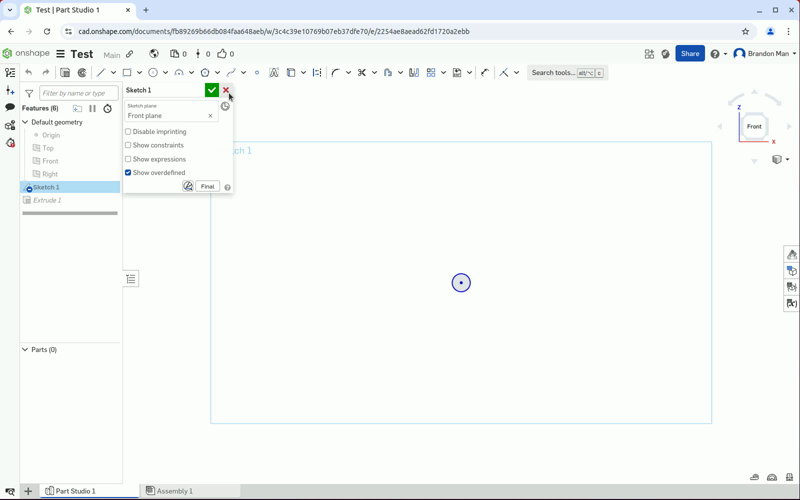
click(229, 92)
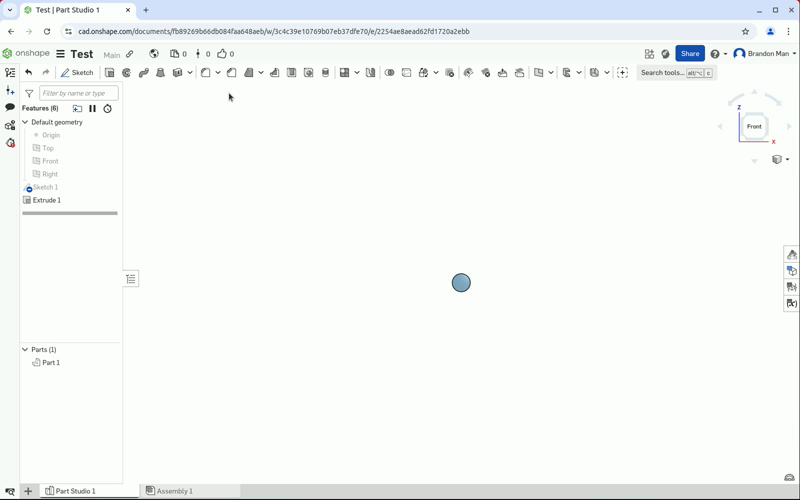
mouse_move(73, 352)
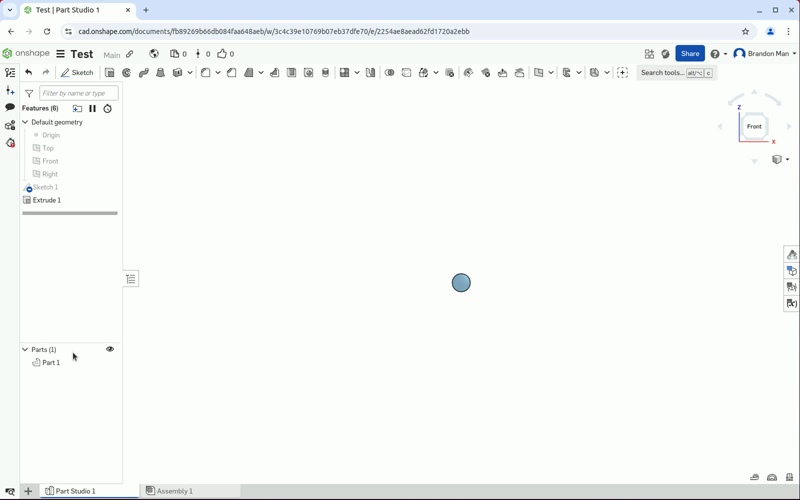
key(y)
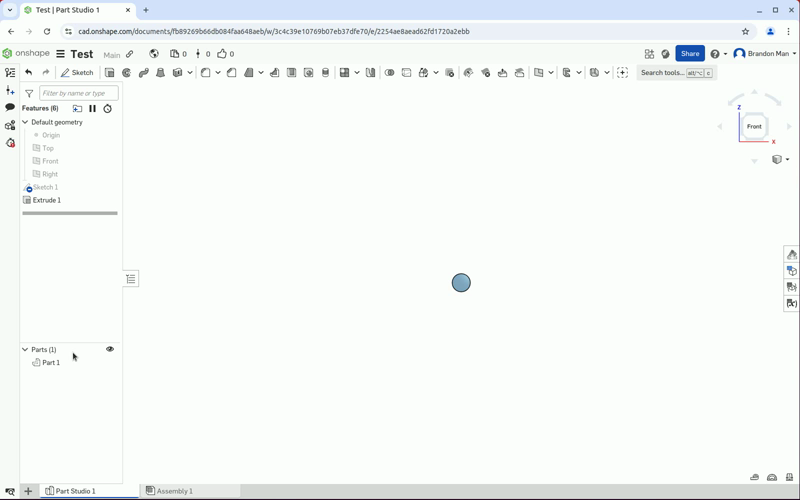
key(shift+p)
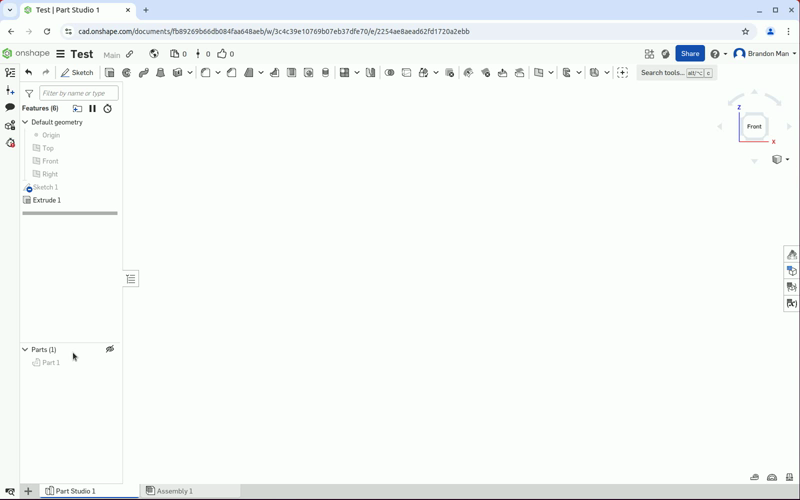
key(space)
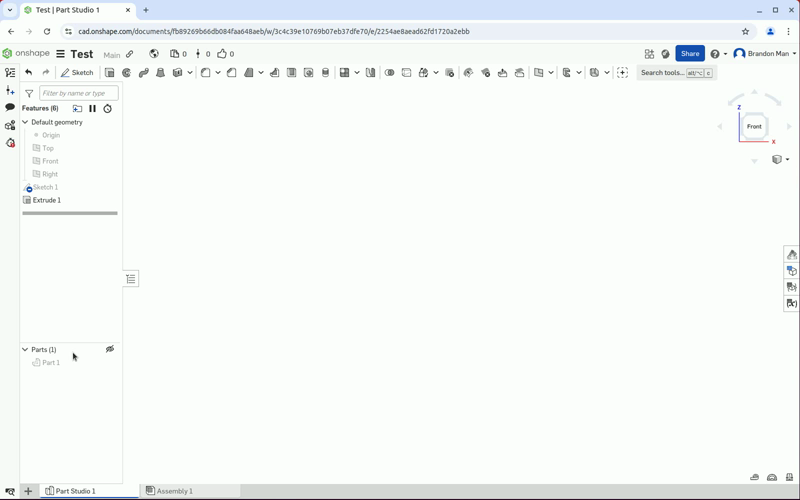
key_down(shift)
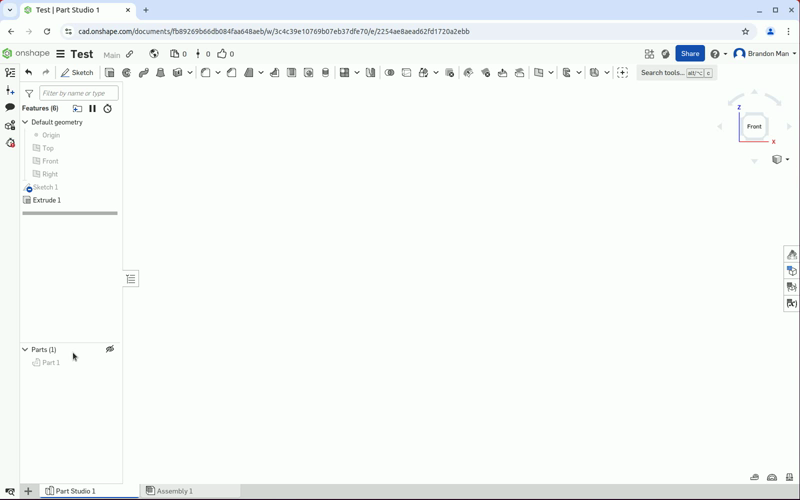
key(left)
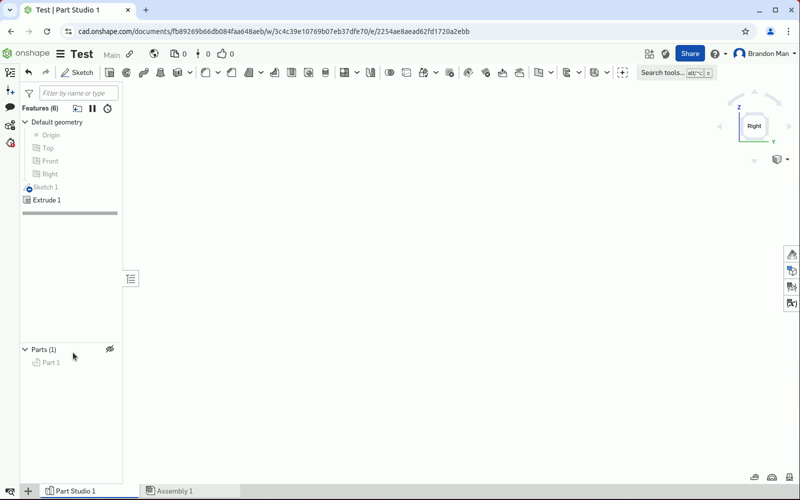
key_up(shift)
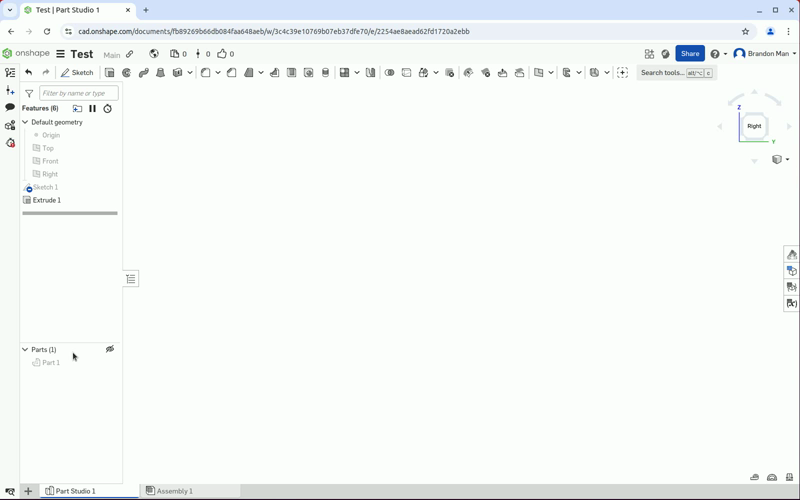
mouse_move(73, 352)
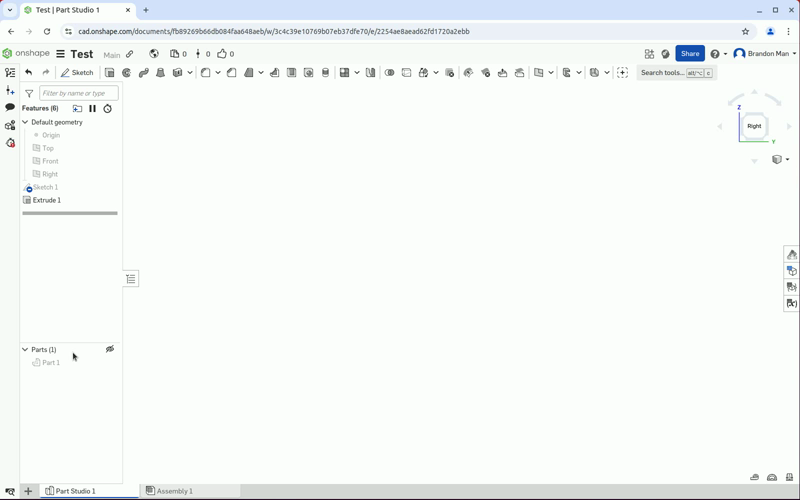
key(shift+y)
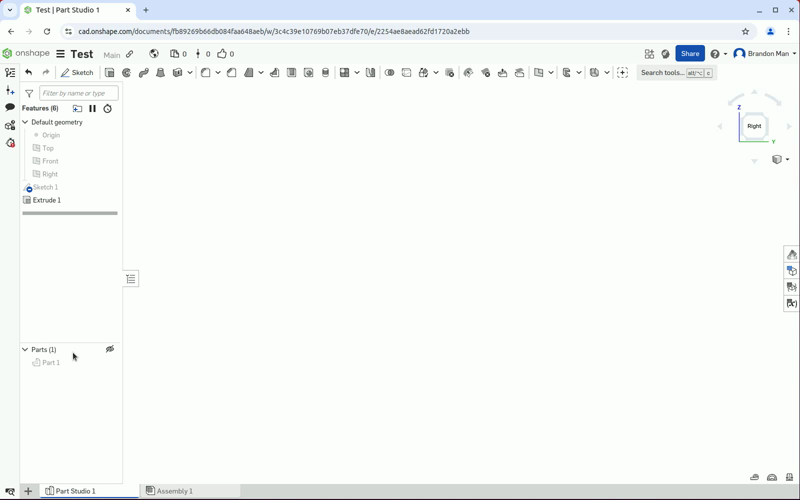
key(shift+s)
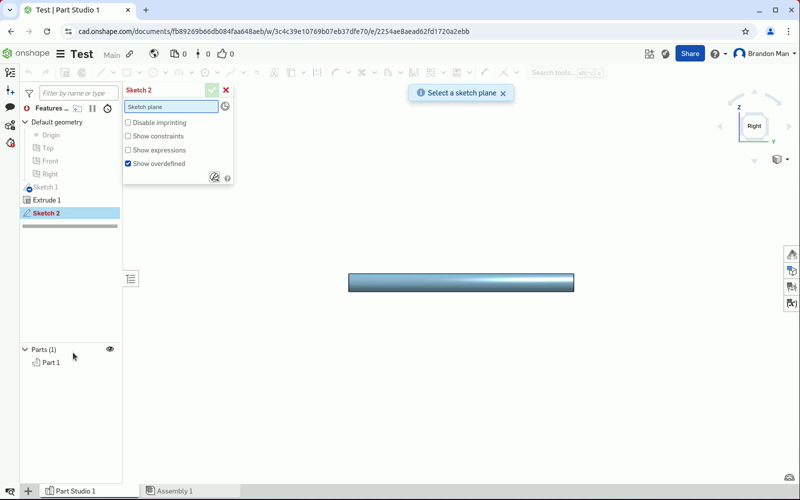
mouse_move(73, 176)
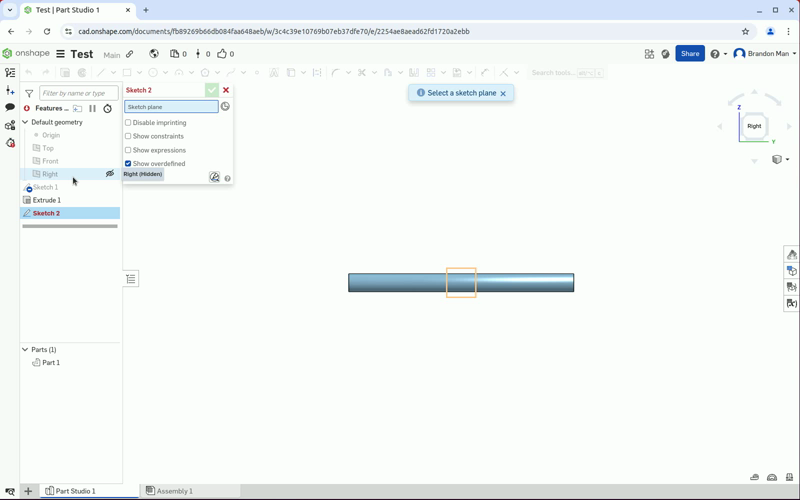
click(73, 176)
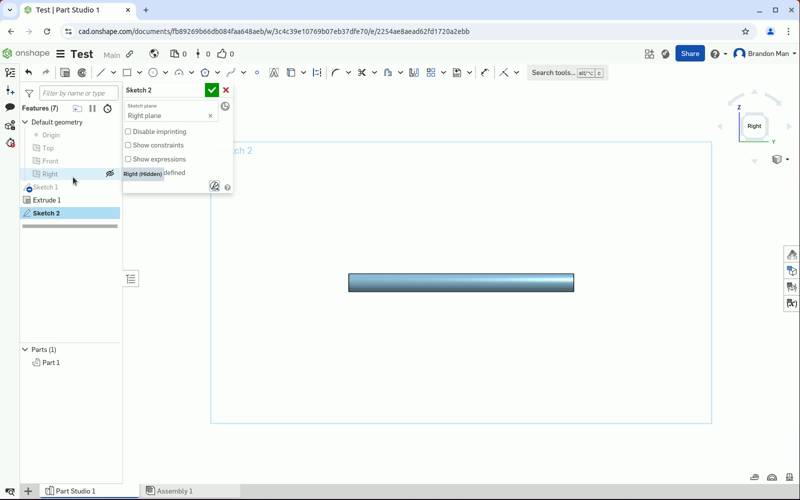
mouse_move(73, 352)
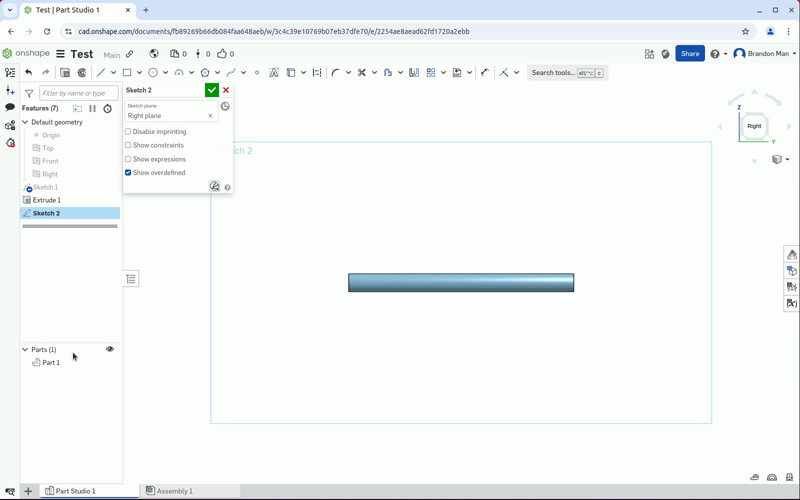
key(y)
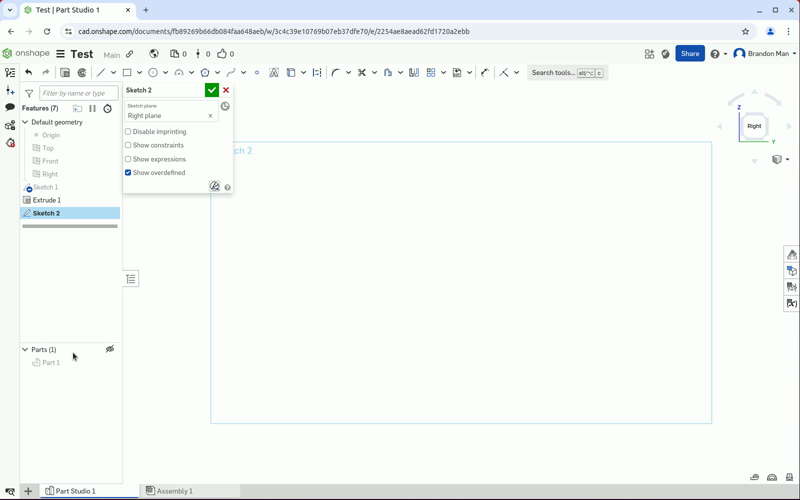
key(c)
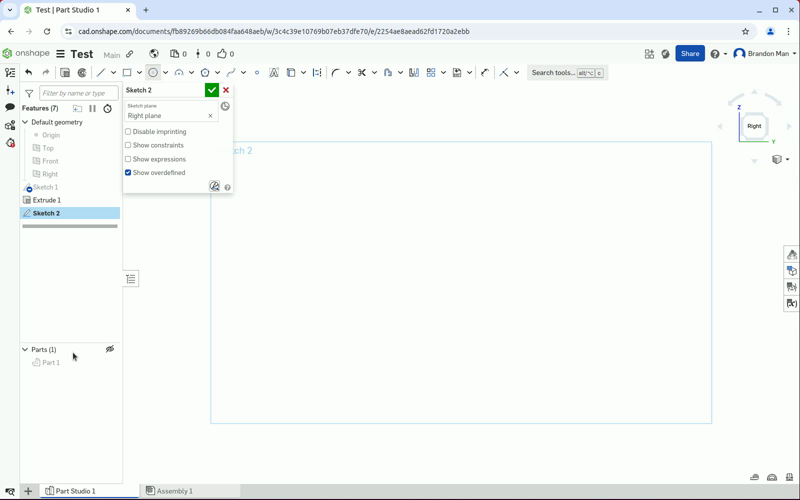
key_down(shift)
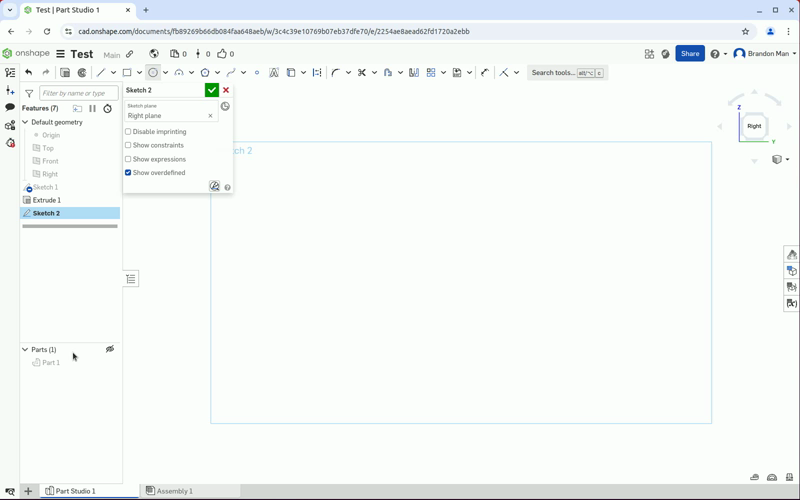
mouse_move(566, 282)
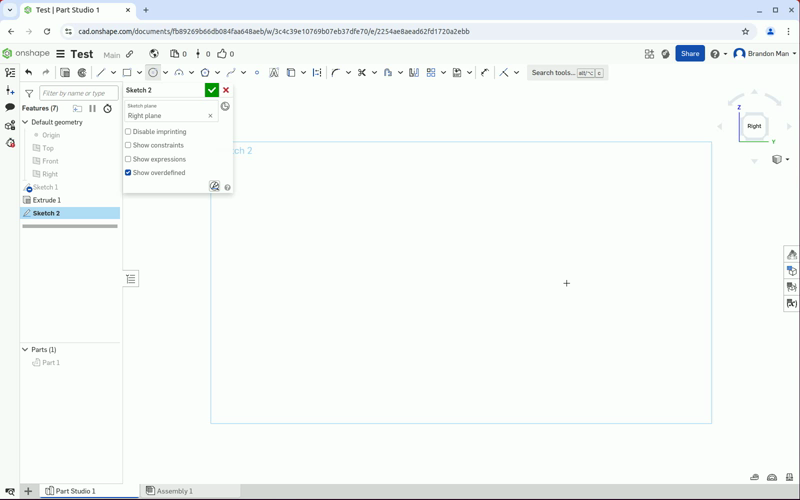
click(566, 282)
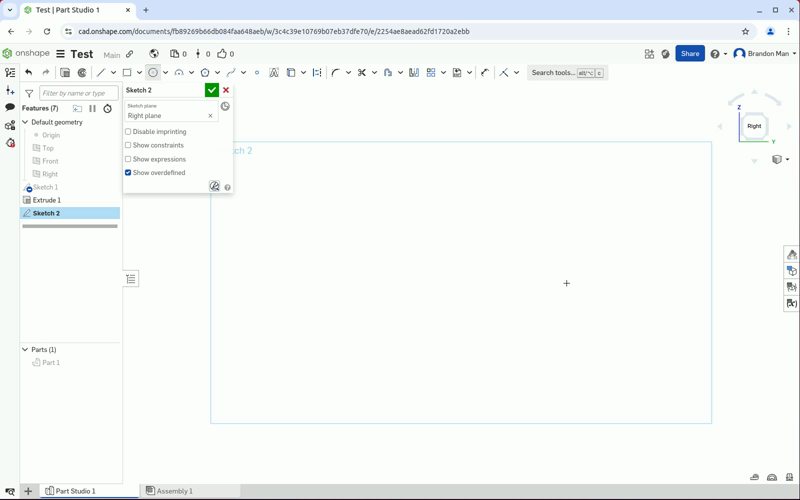
key_up(shift)
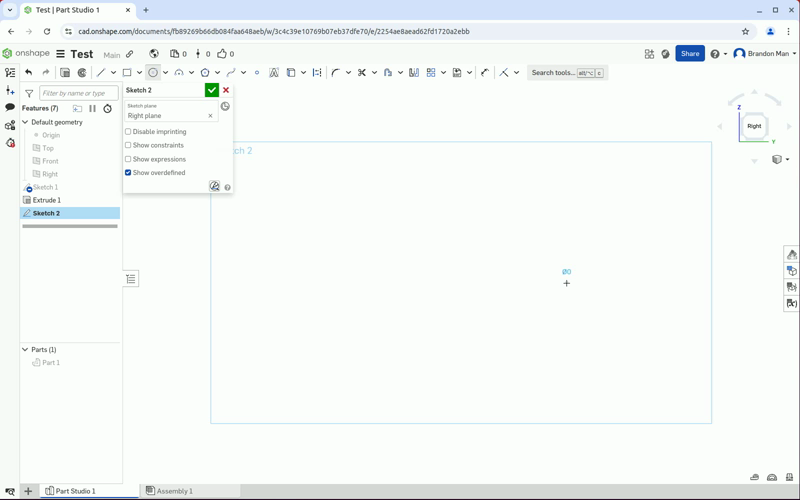
mouse_move(573, 282)
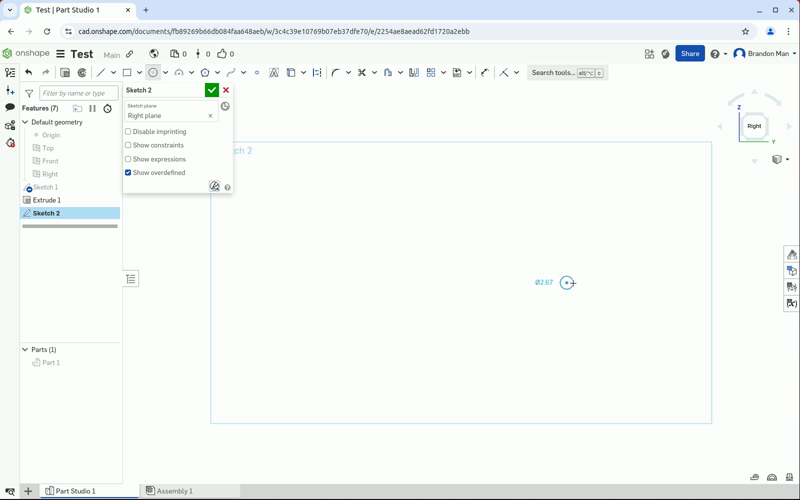
click(573, 282)
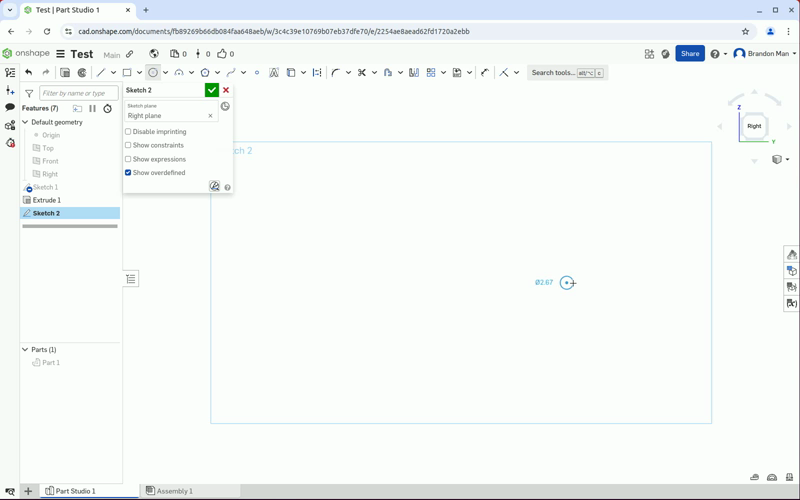
key(esc)
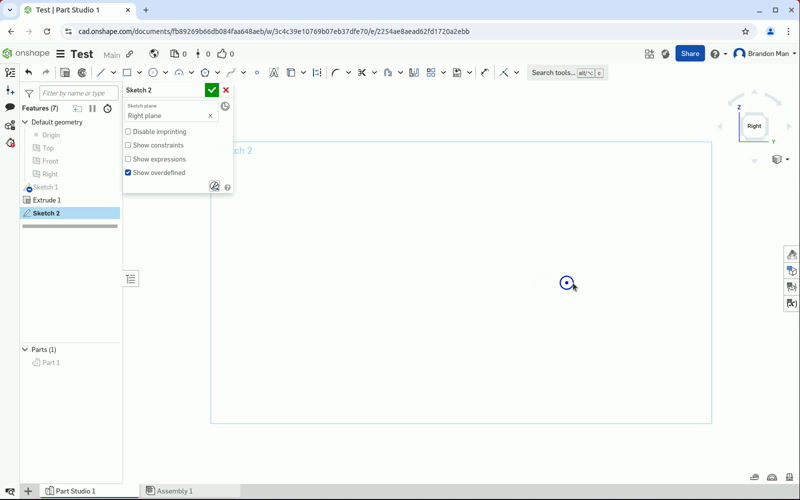
mouse_move(565, 276)
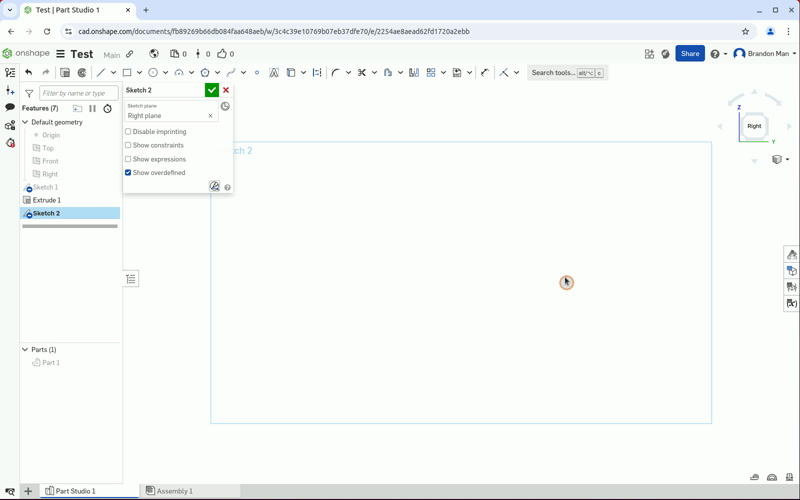
scroll(6)
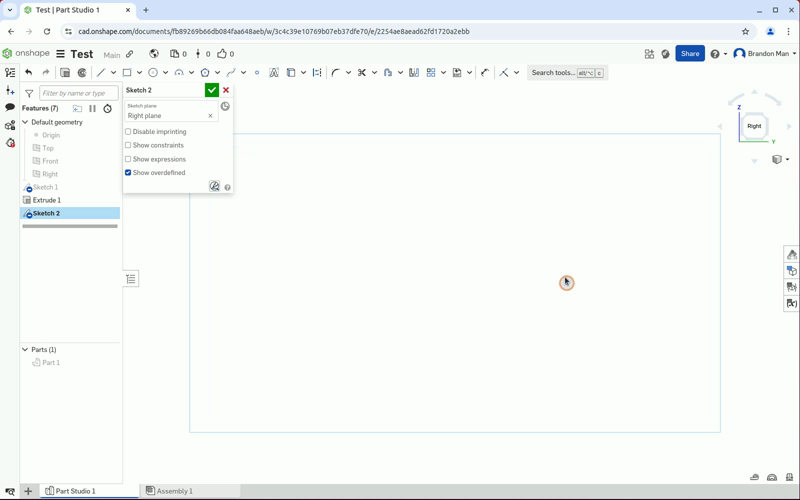
scroll(6)
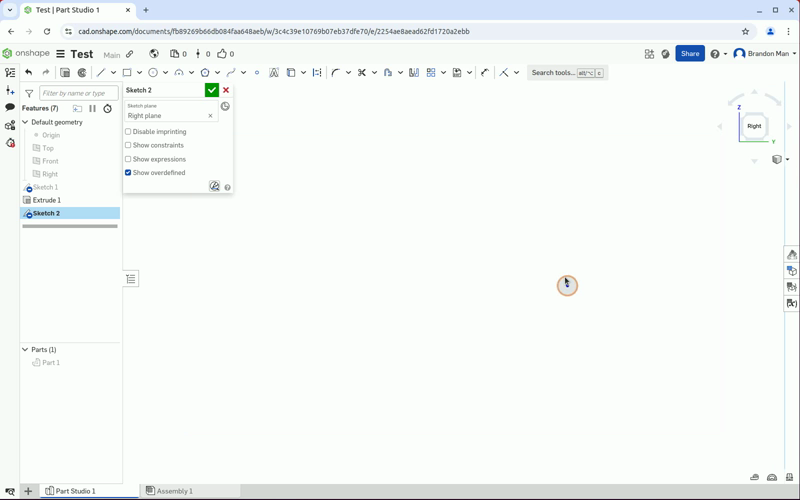
scroll(6)
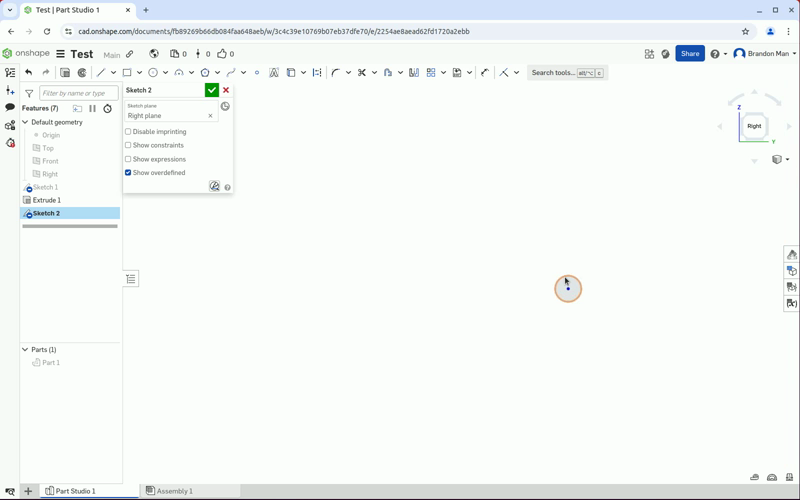
scroll(6)
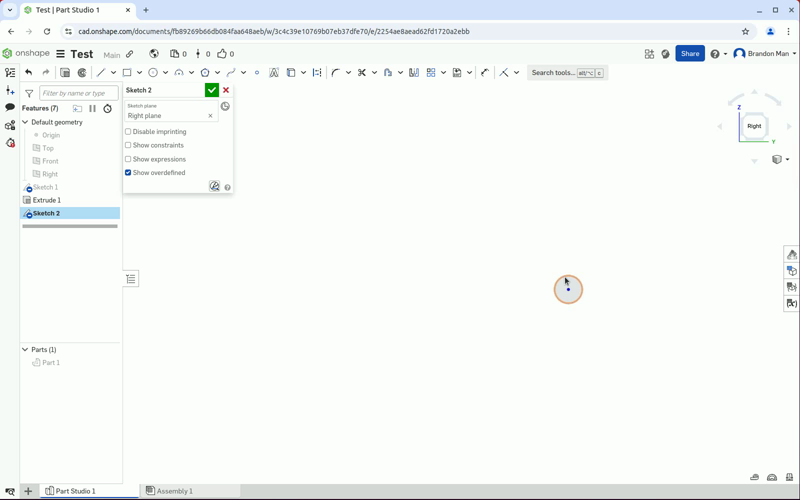
scroll(6)
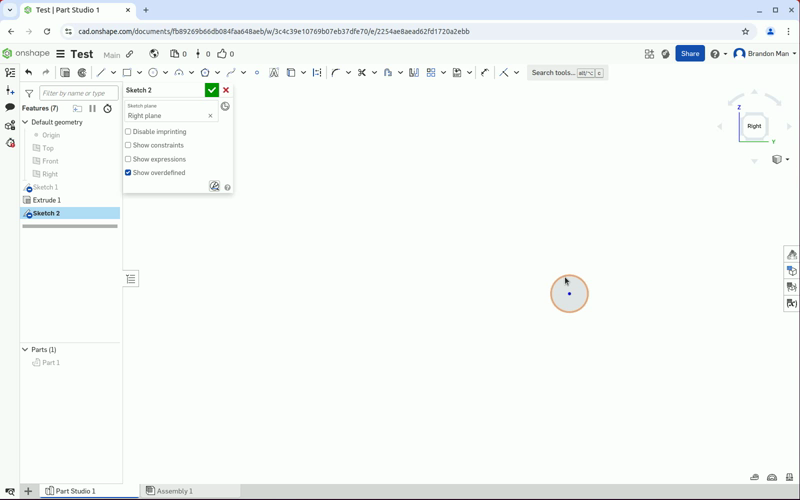
scroll(6)
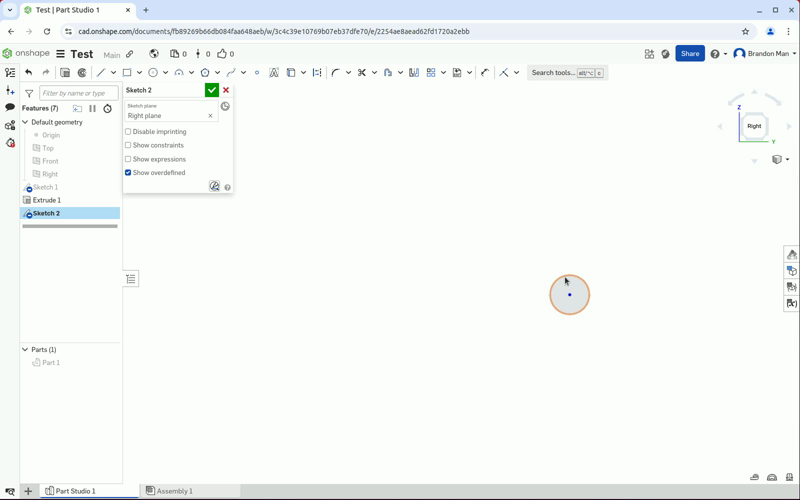
scroll(6)
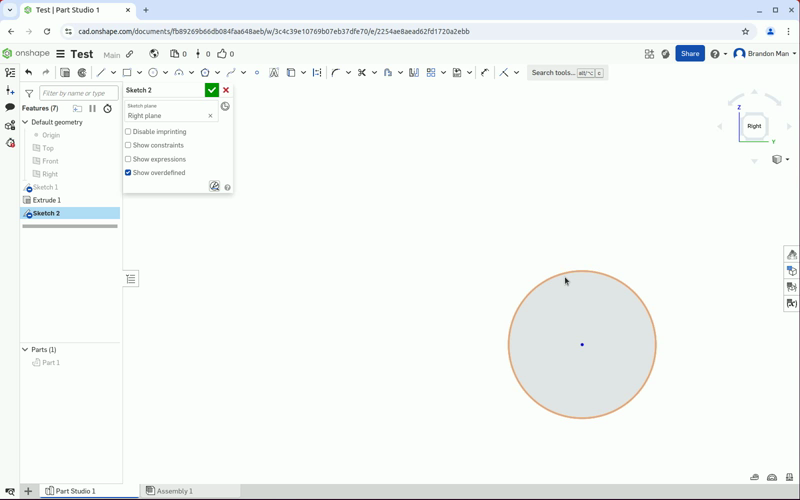
click(565, 276)
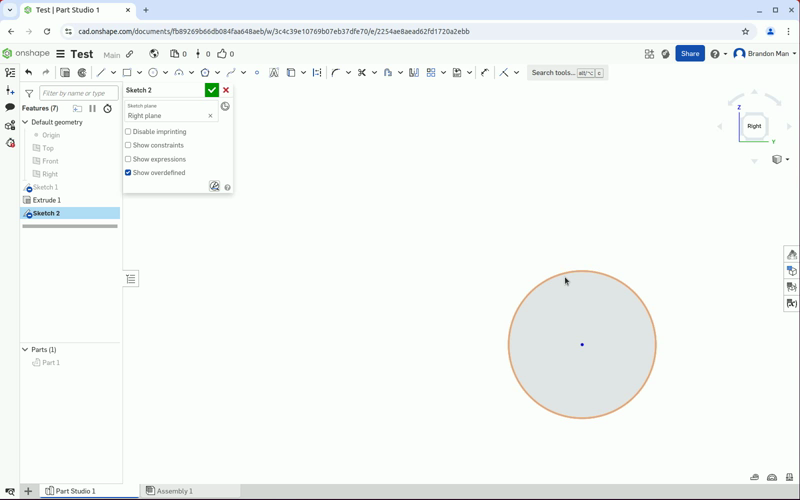
scroll(-6)
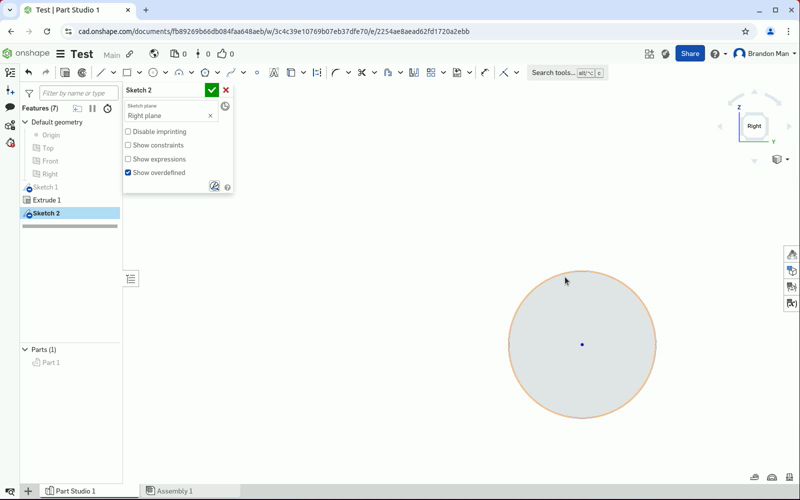
scroll(-6)
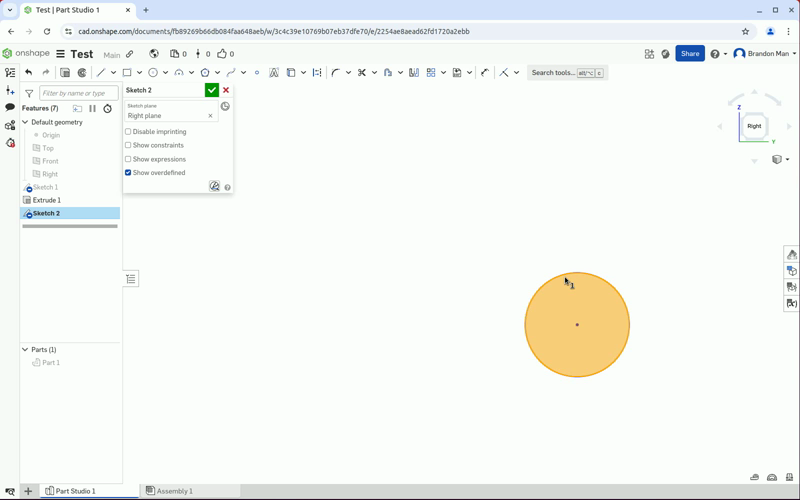
scroll(-6)
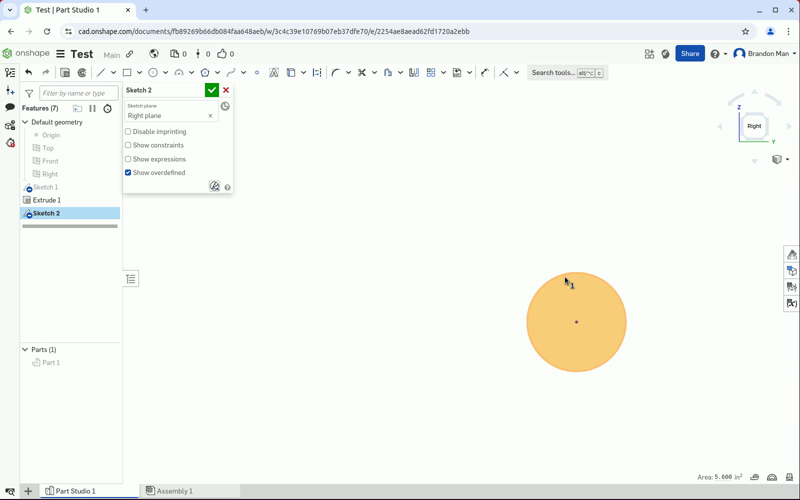
scroll(-6)
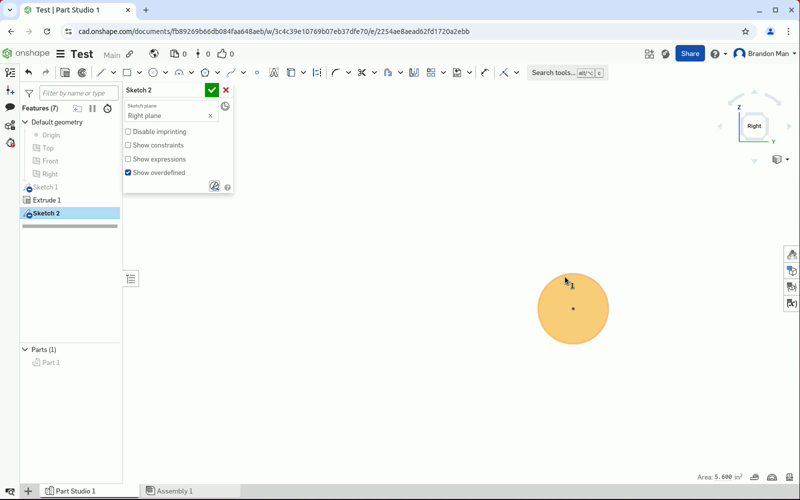
scroll(-6)
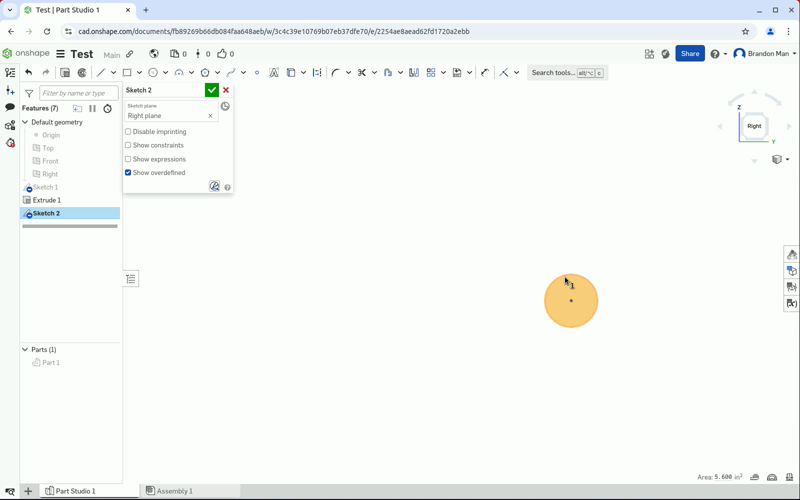
scroll(-6)
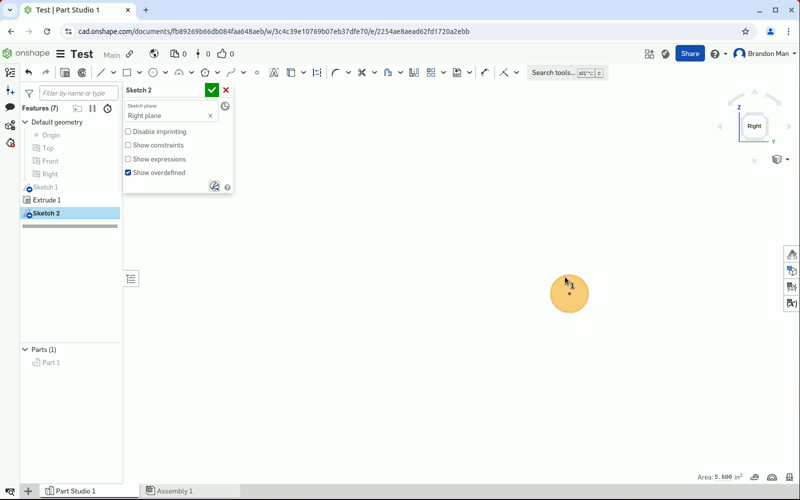
scroll(-6)
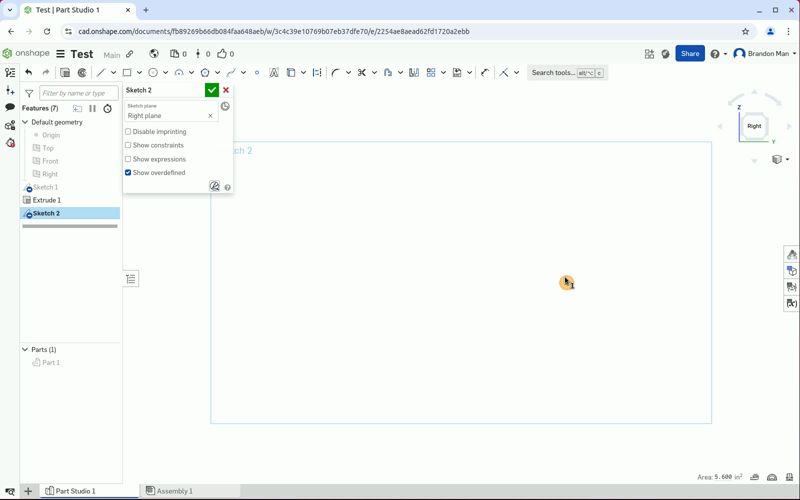
mouse_move(73, 352)
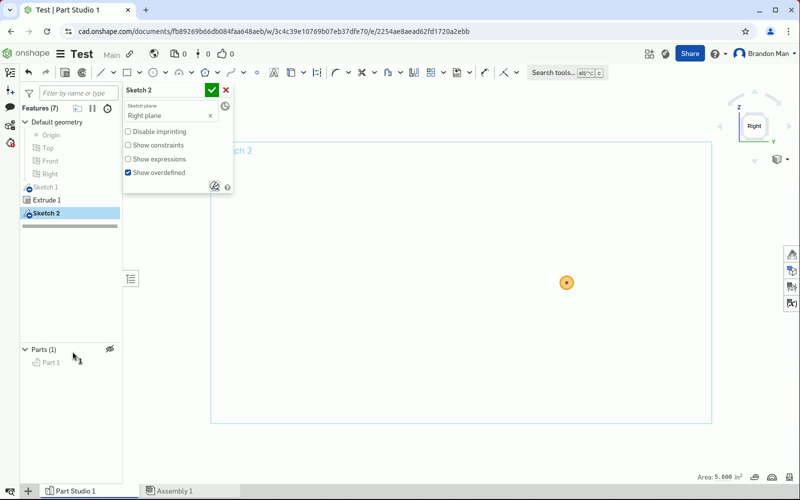
key(shift+y)
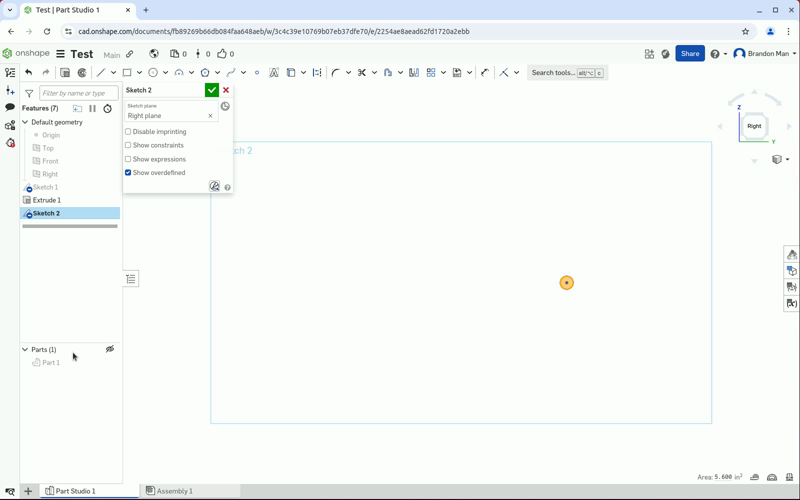
key(shift+e)
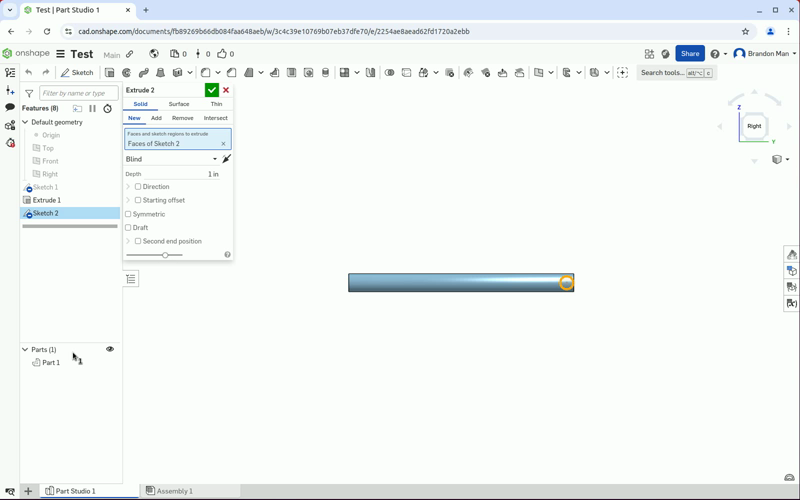
mouse_move(143, 106)
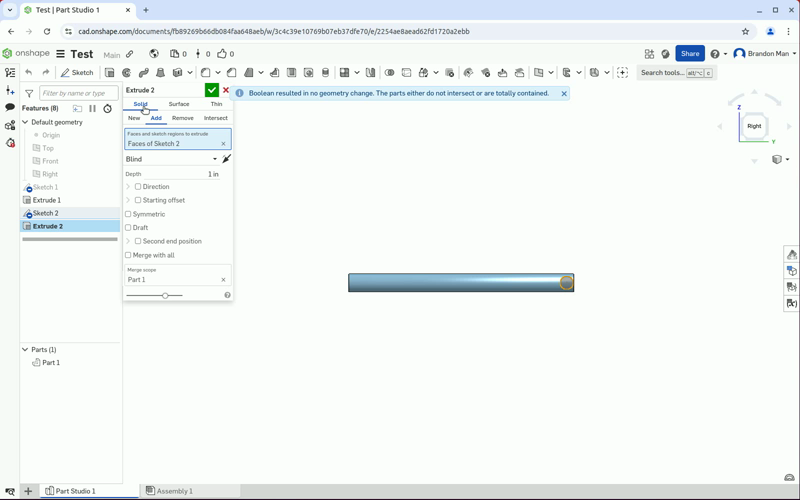
click(143, 106)
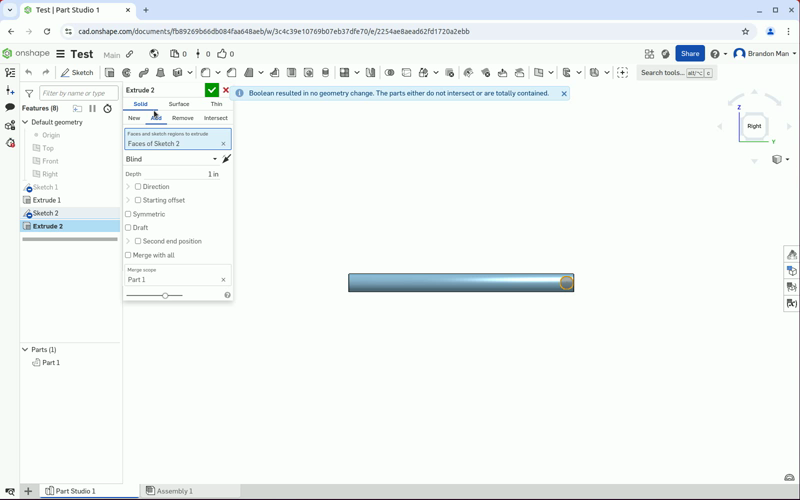
mouse_move(186, 120)
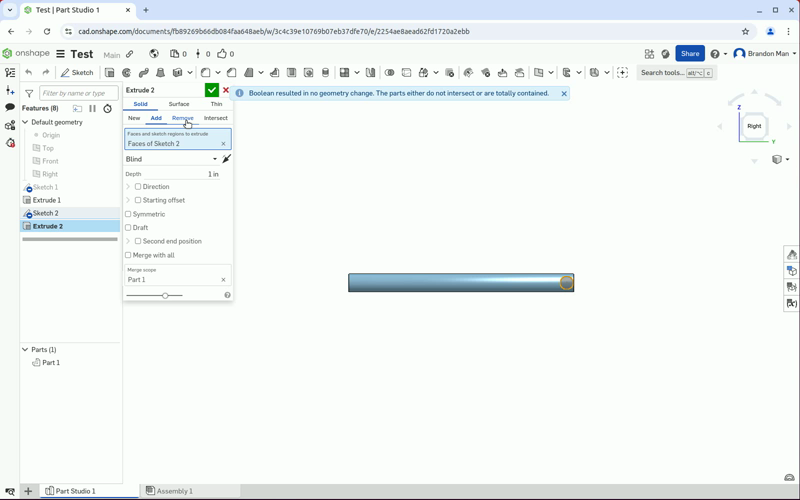
click(186, 120)
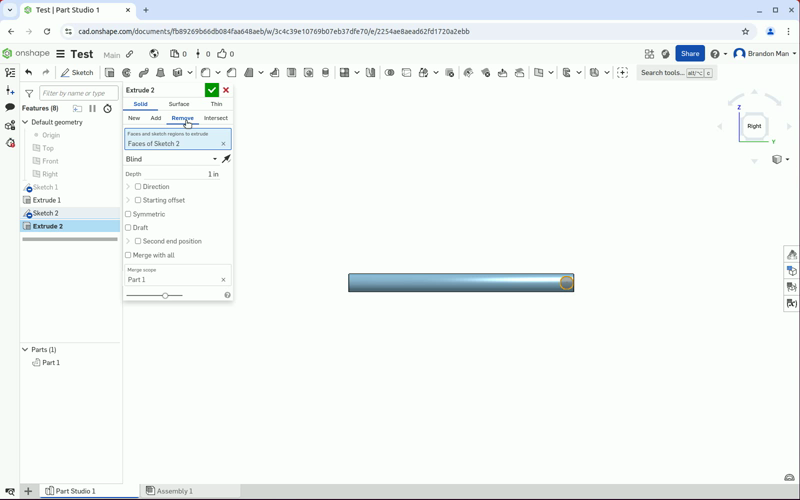
key(tab, 4)
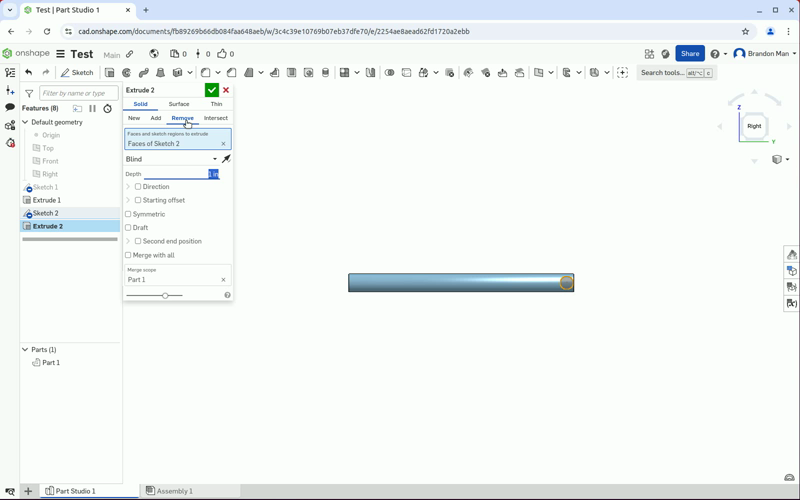
text(46.216)
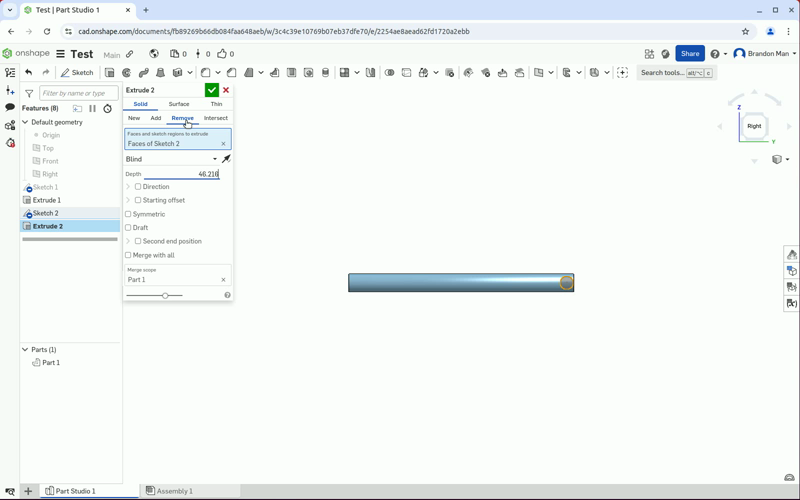
key(tab, 3)
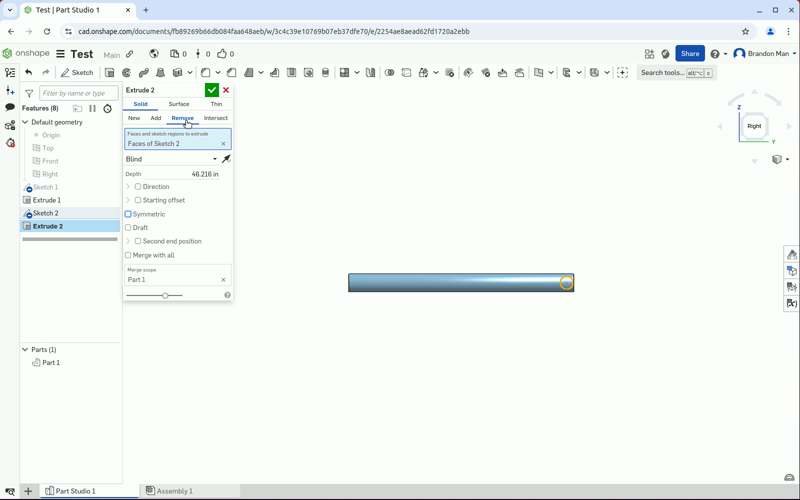
key(space)
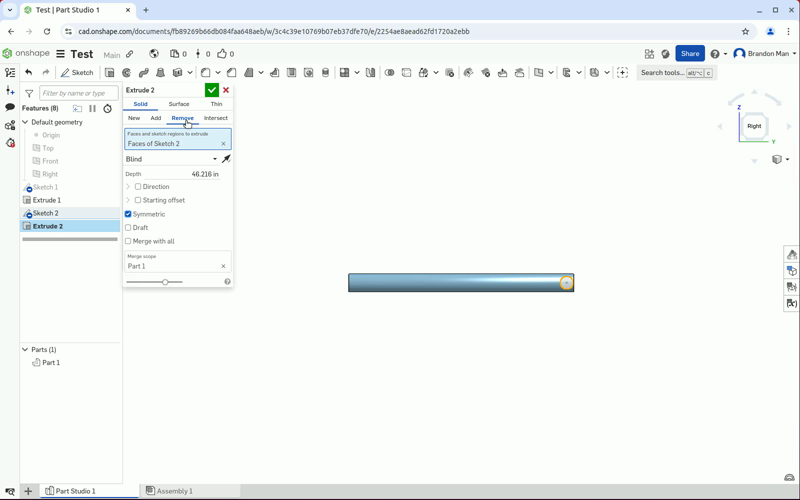
key(tab, 2)
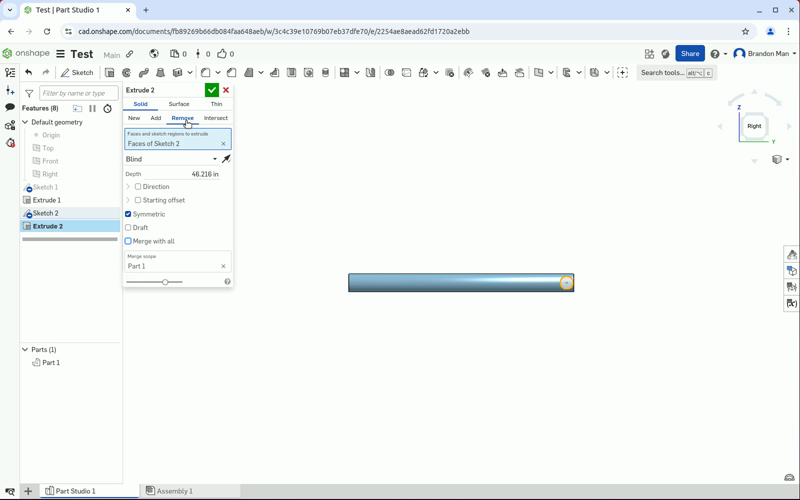
key(space)
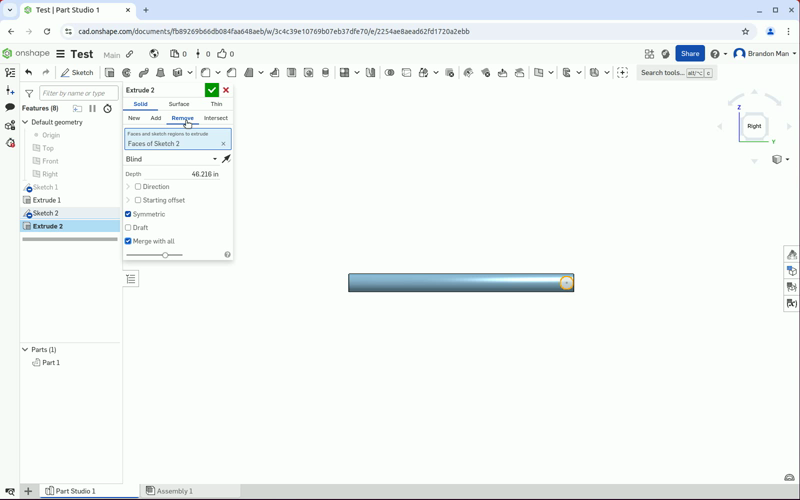
key(enter)
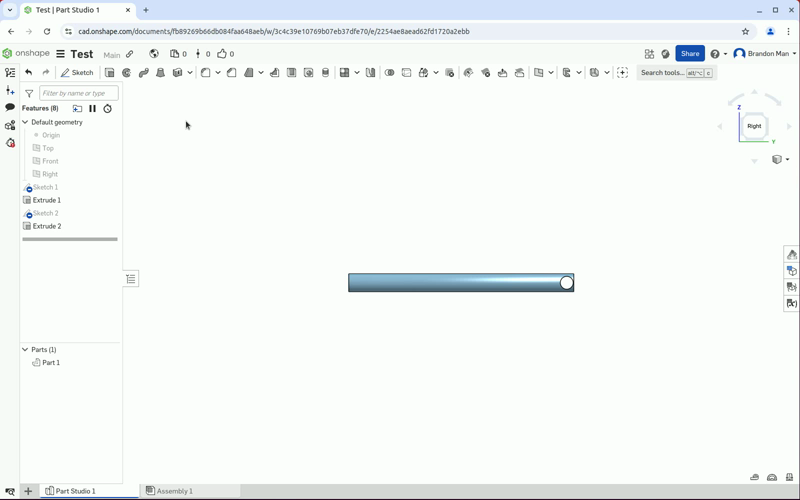
key(shift+h)
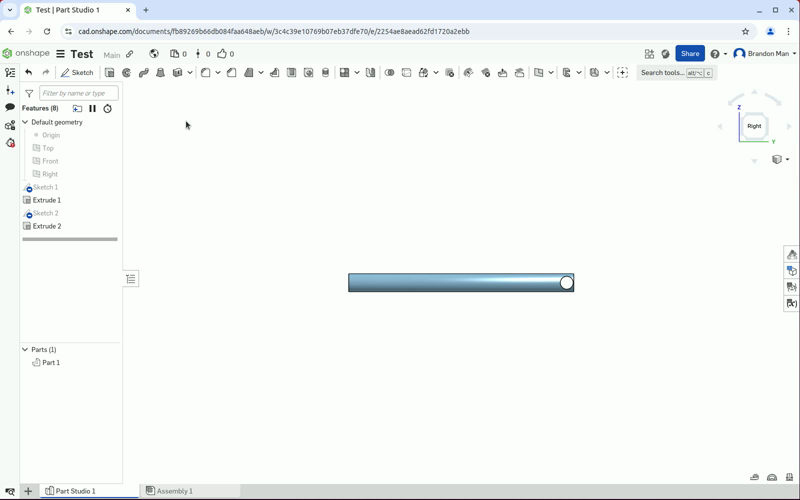
key(shift+h)
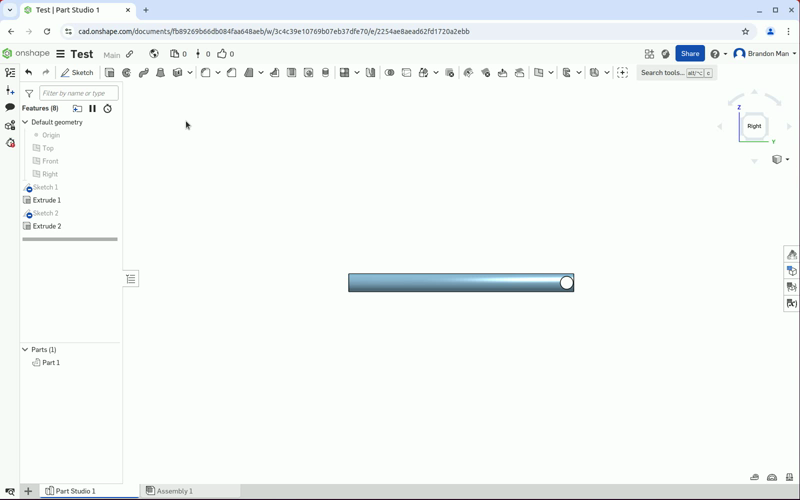
mouse_move(73, 189)
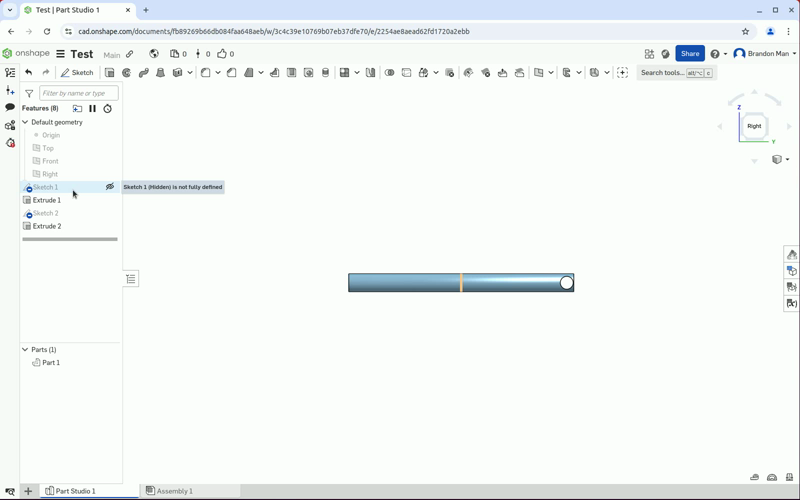
click(73, 189)
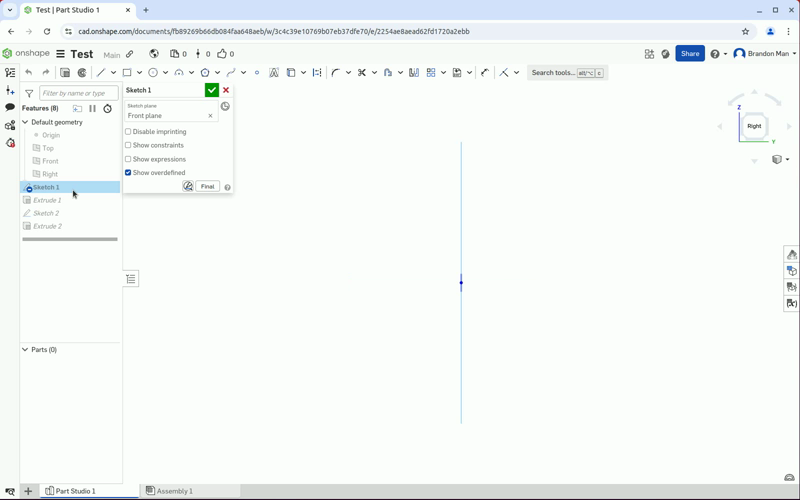
mouse_move(229, 92)
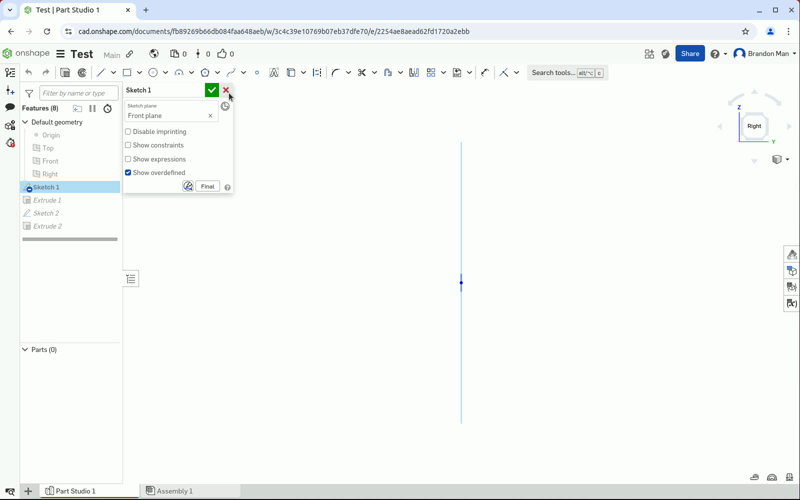
click(229, 92)
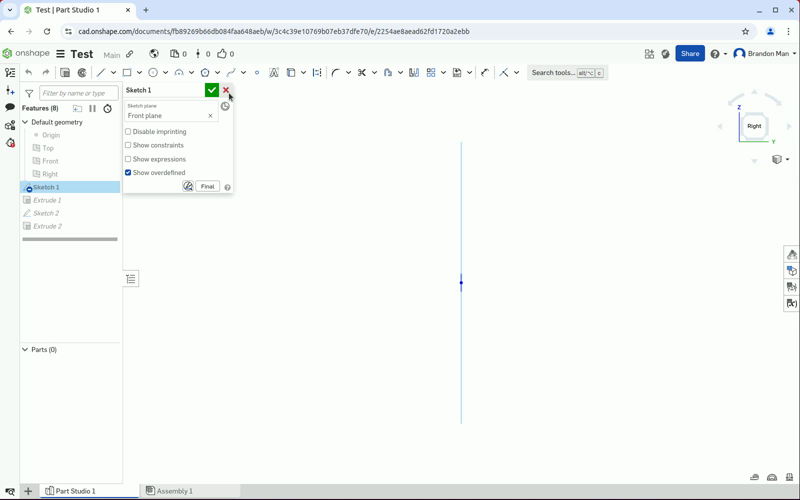
key(shift+s)
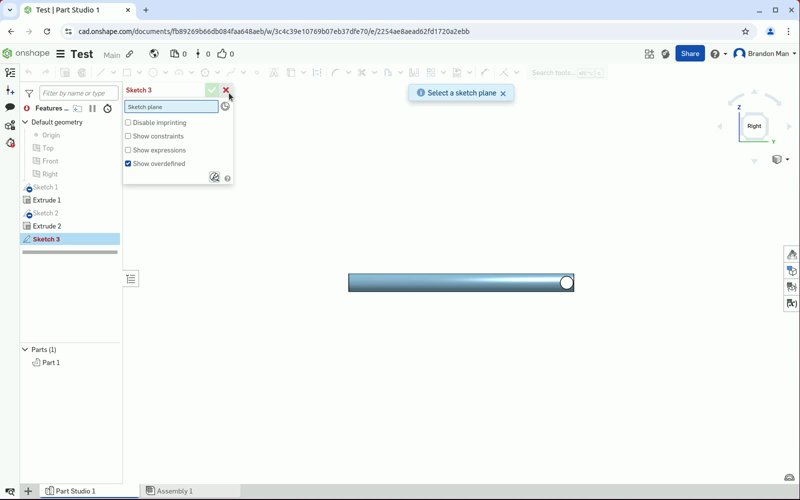
mouse_move(73, 176)
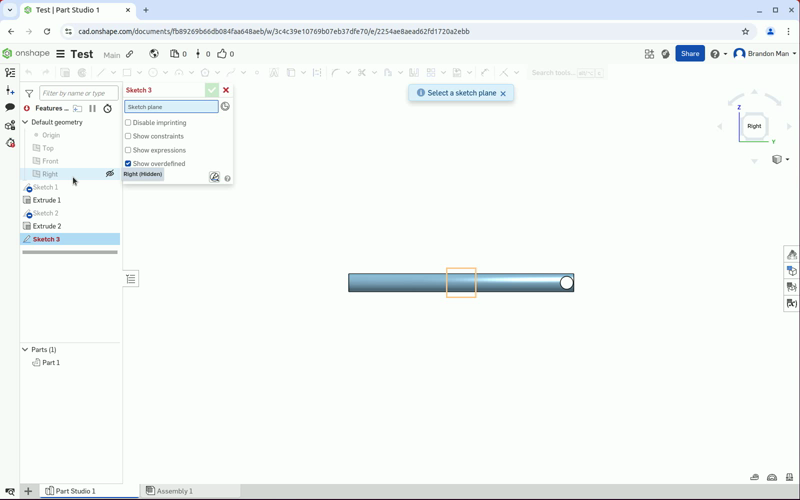
click(73, 176)
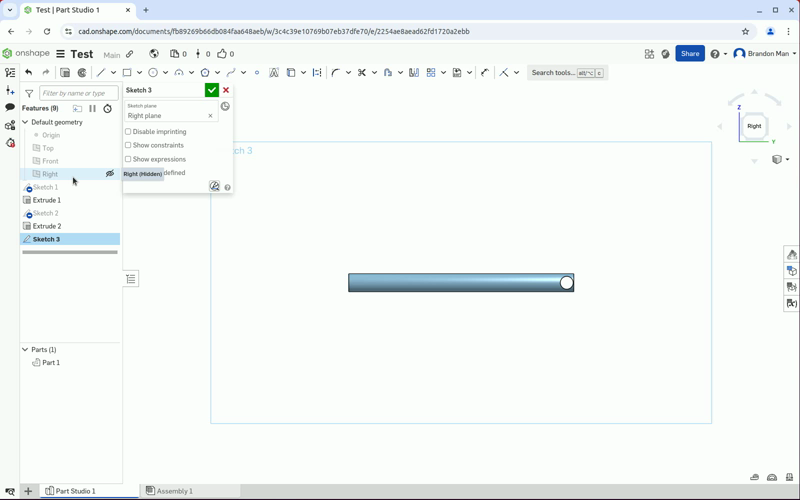
mouse_move(73, 352)
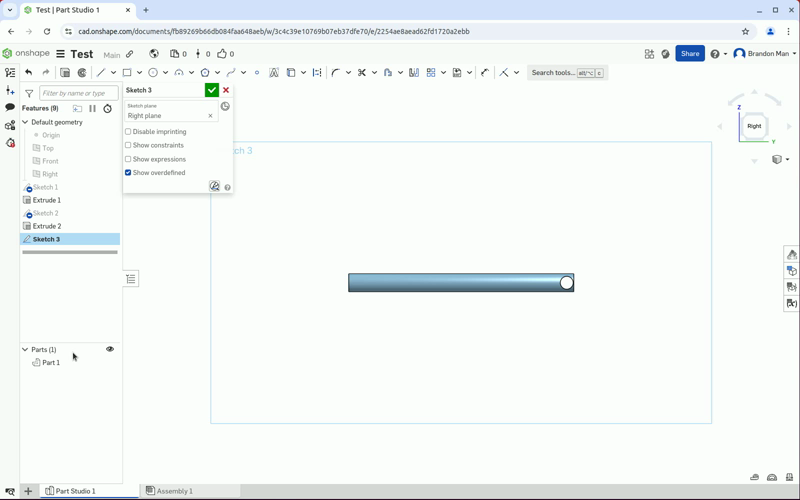
key(y)
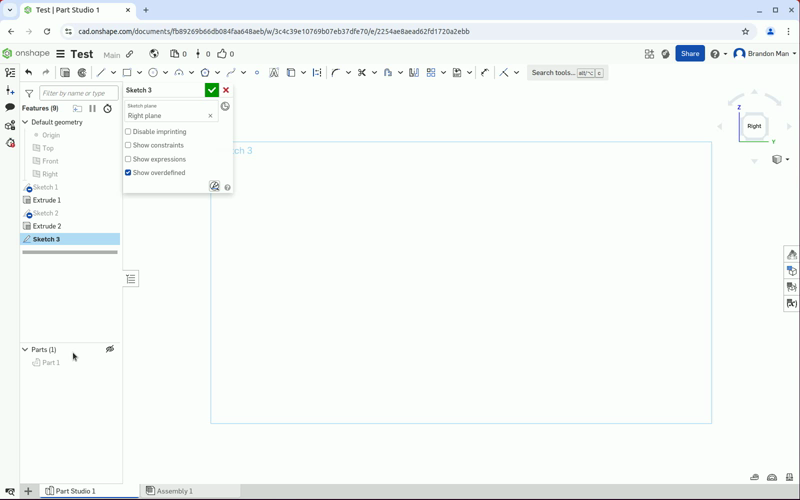
key(c)
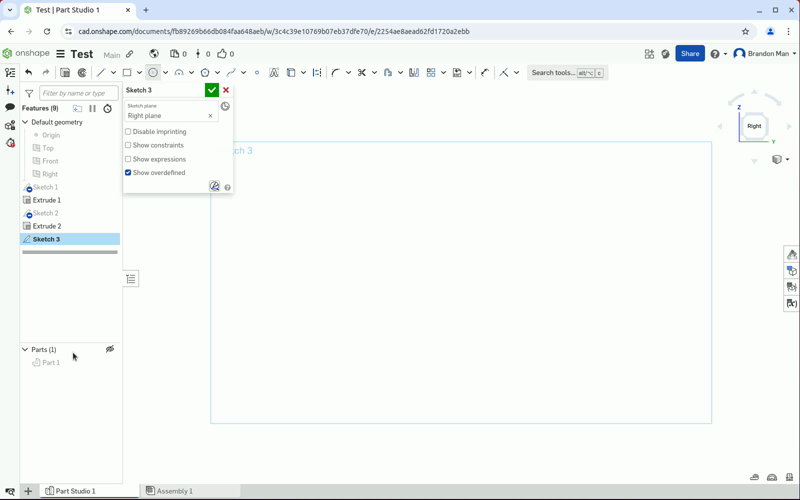
key_down(shift)
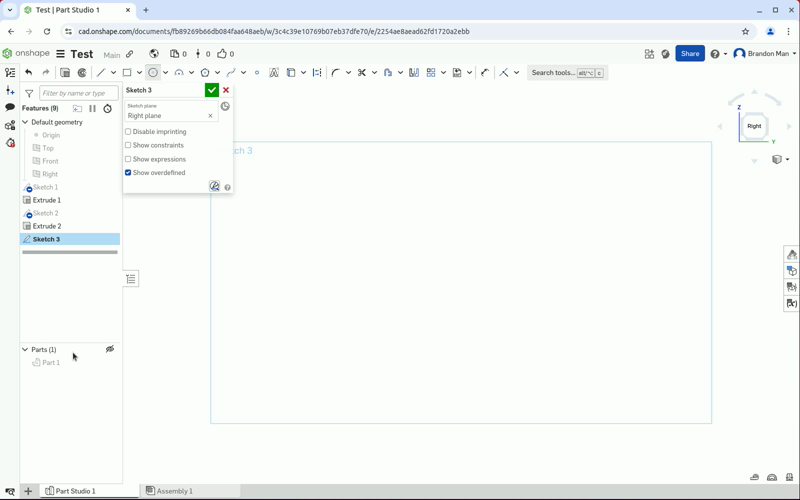
mouse_move(355, 282)
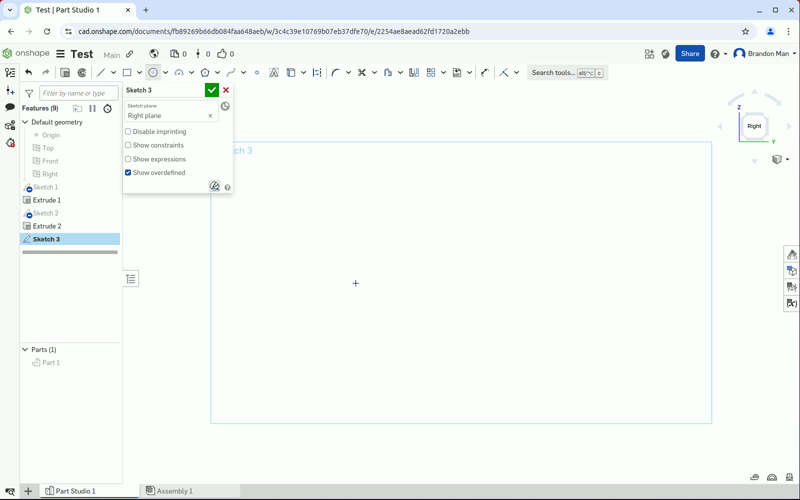
click(355, 282)
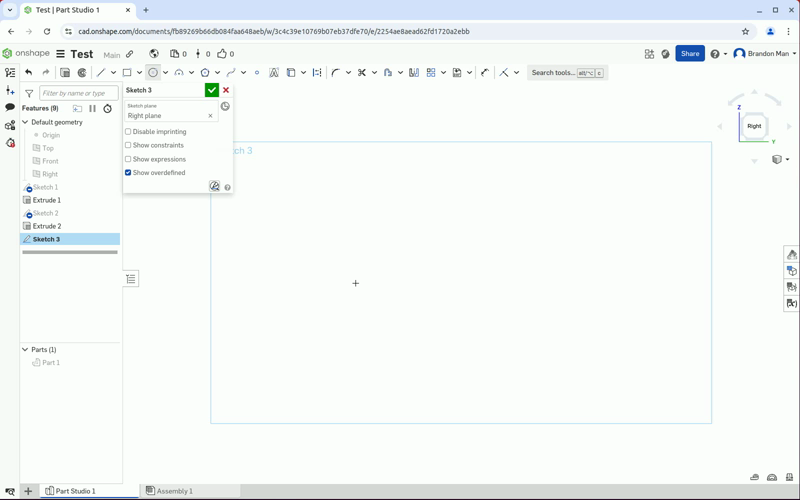
key_up(shift)
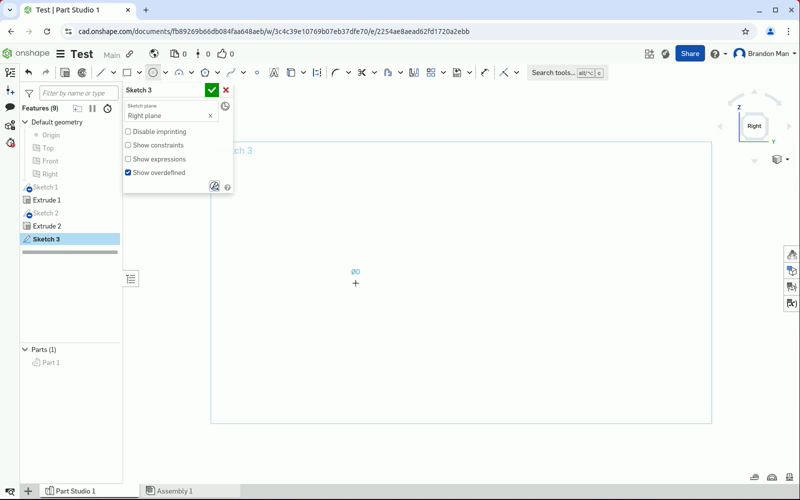
mouse_move(362, 282)
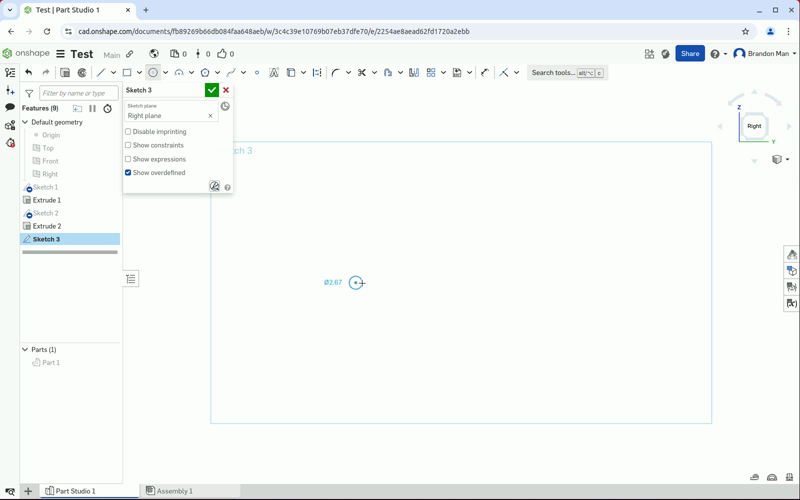
click(362, 282)
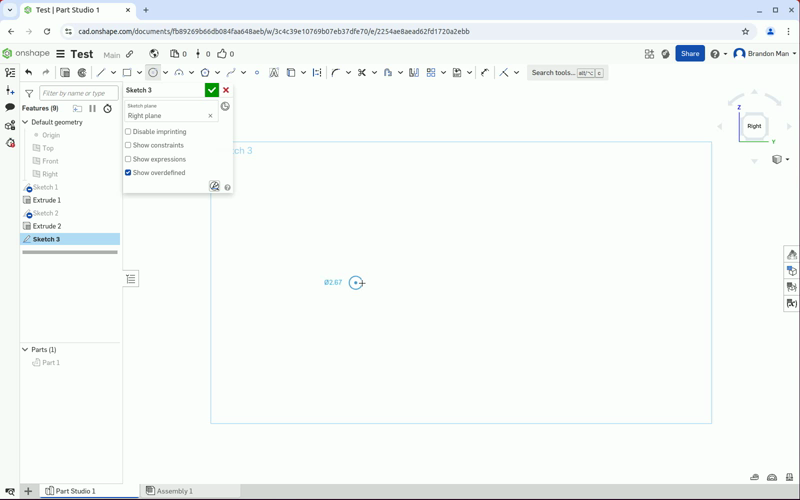
key(esc)
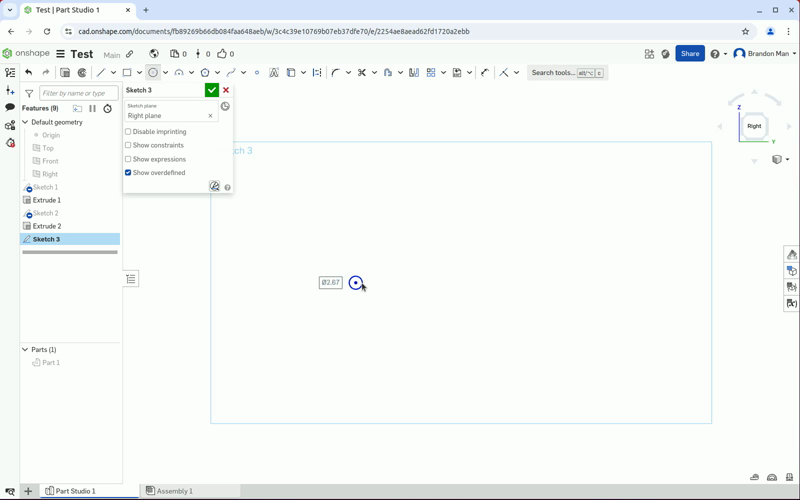
mouse_move(356, 284)
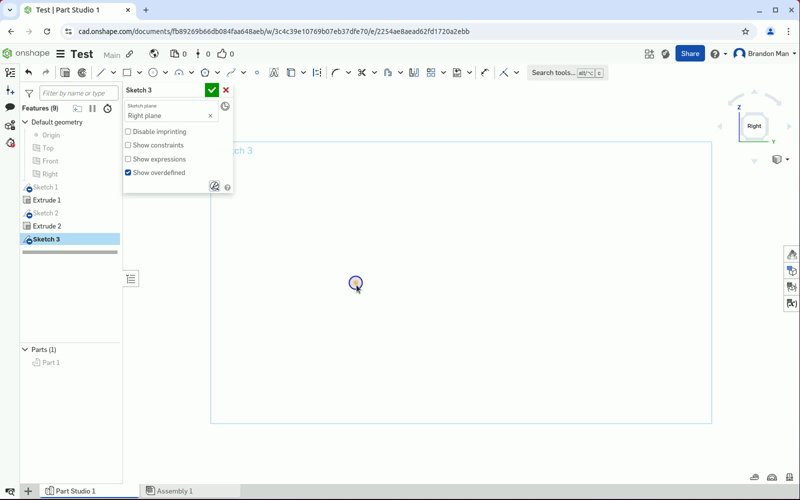
scroll(6)
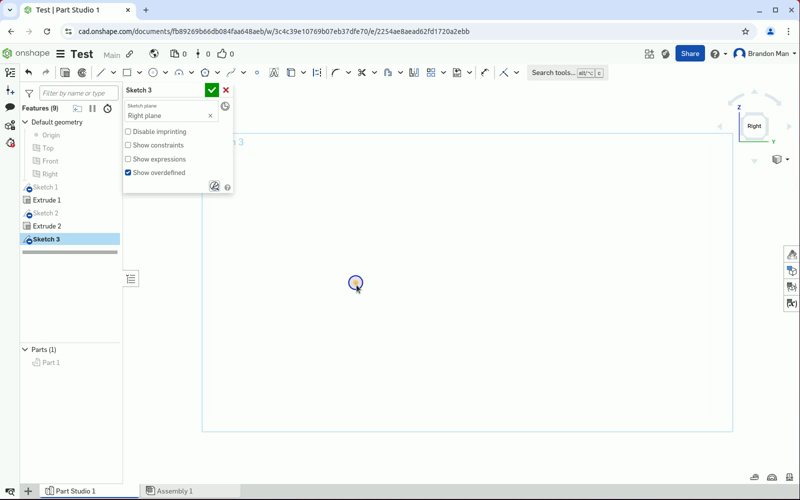
scroll(6)
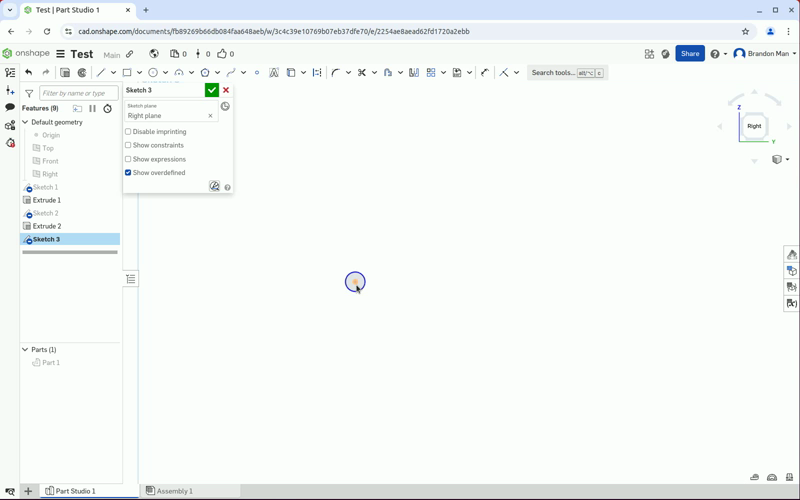
scroll(6)
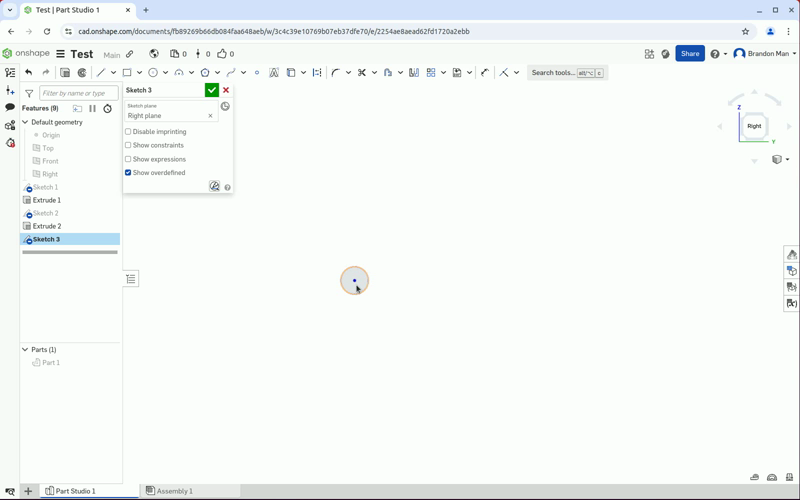
scroll(6)
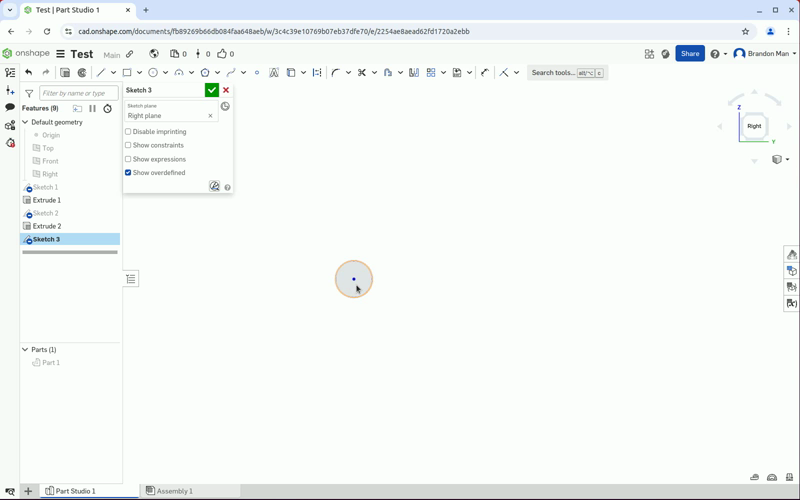
scroll(6)
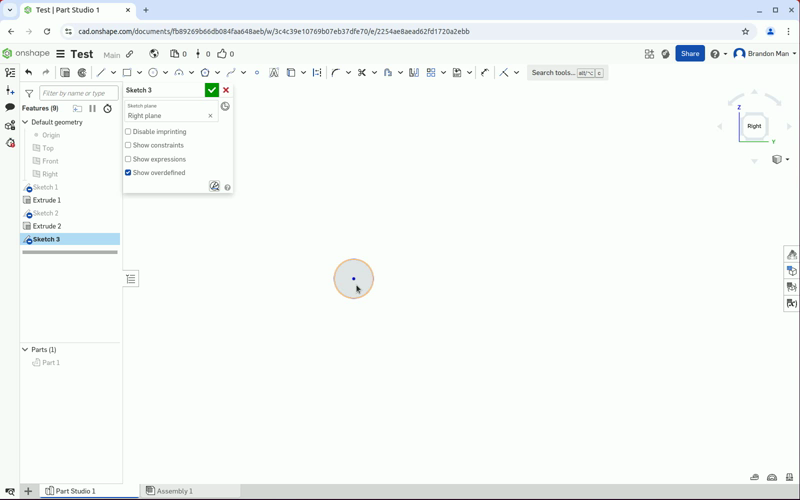
scroll(6)
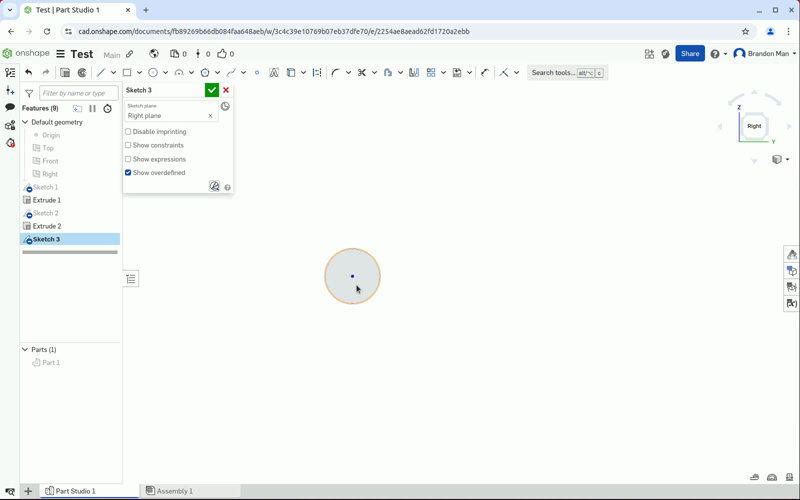
scroll(6)
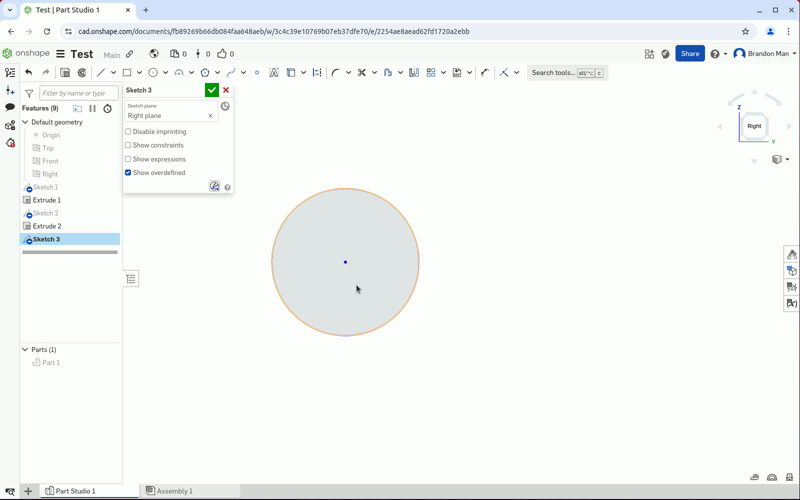
click(356, 284)
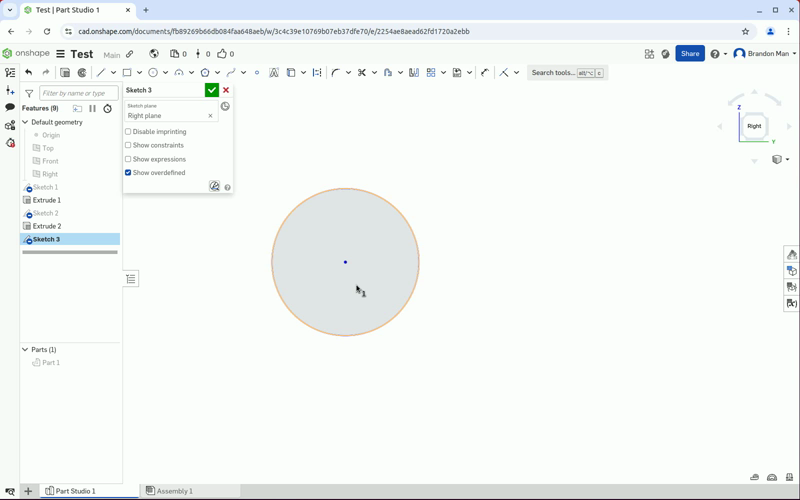
scroll(-6)
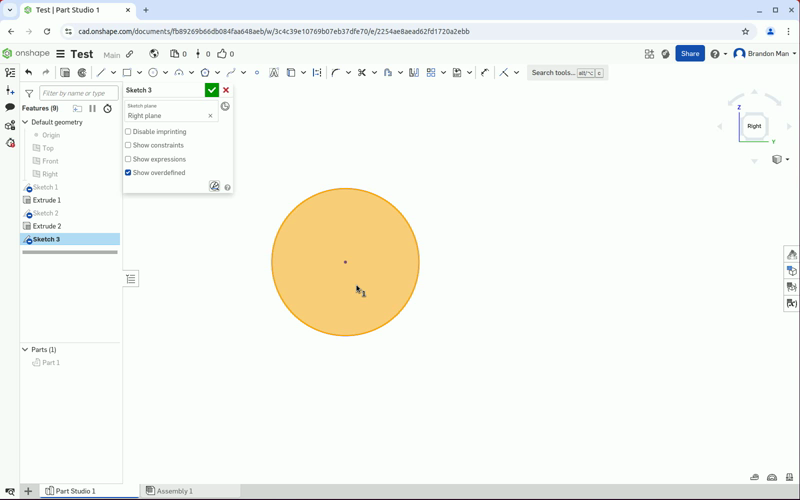
scroll(-6)
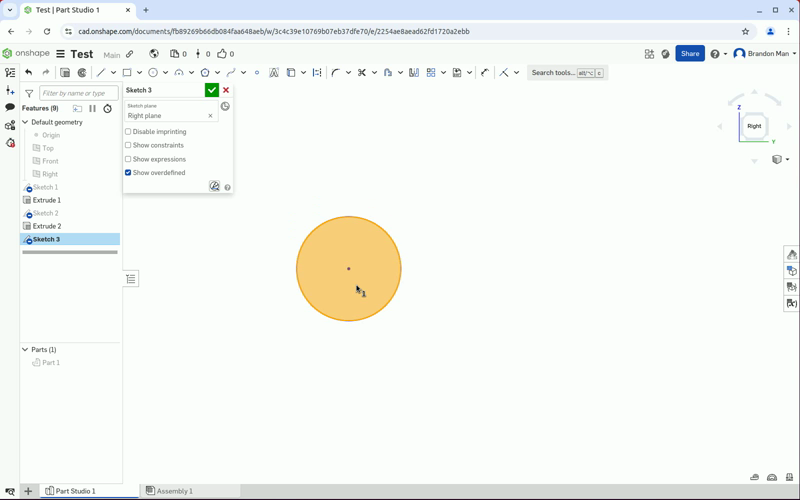
scroll(-6)
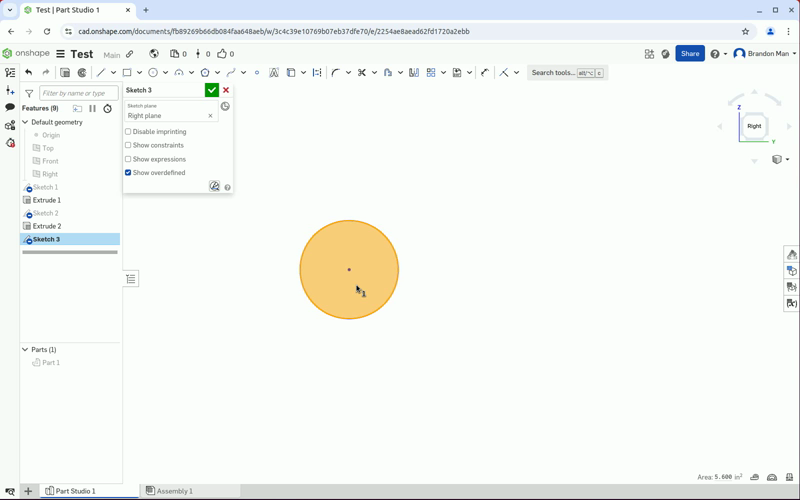
scroll(-6)
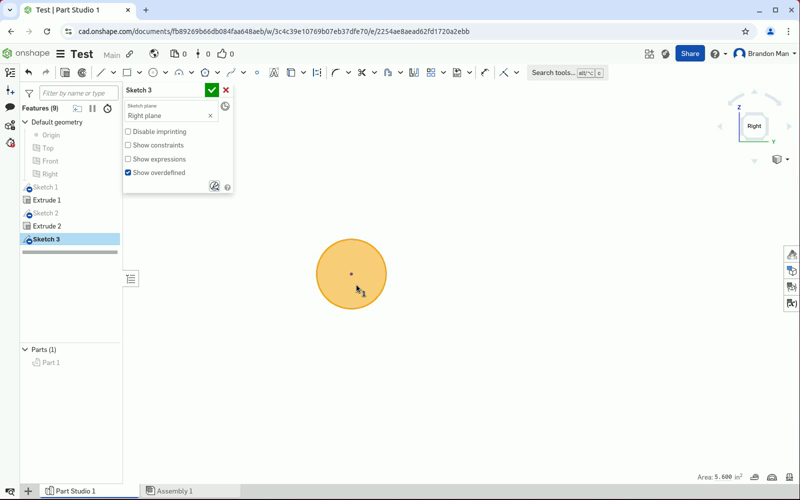
scroll(-6)
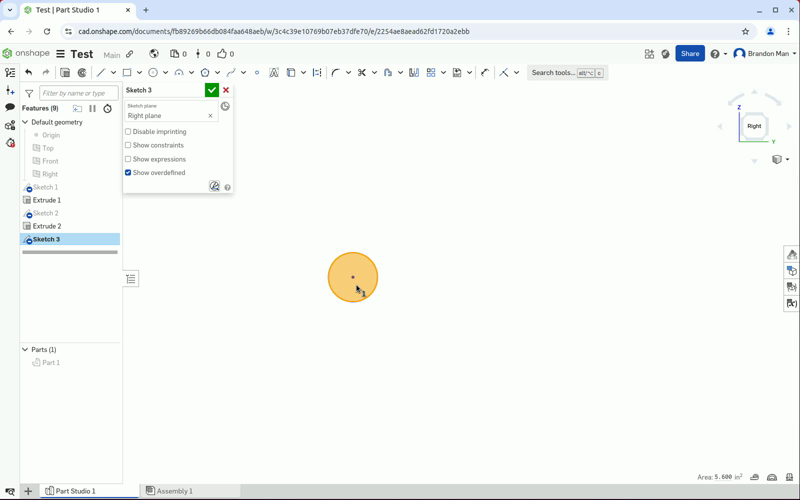
scroll(-6)
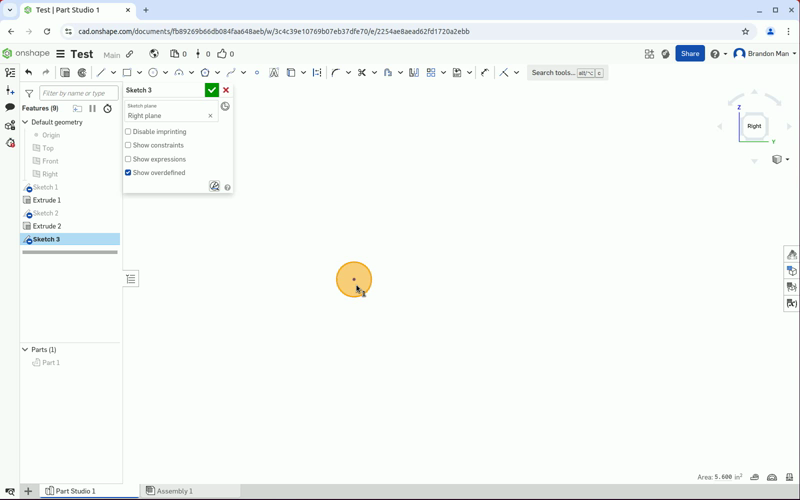
scroll(-6)
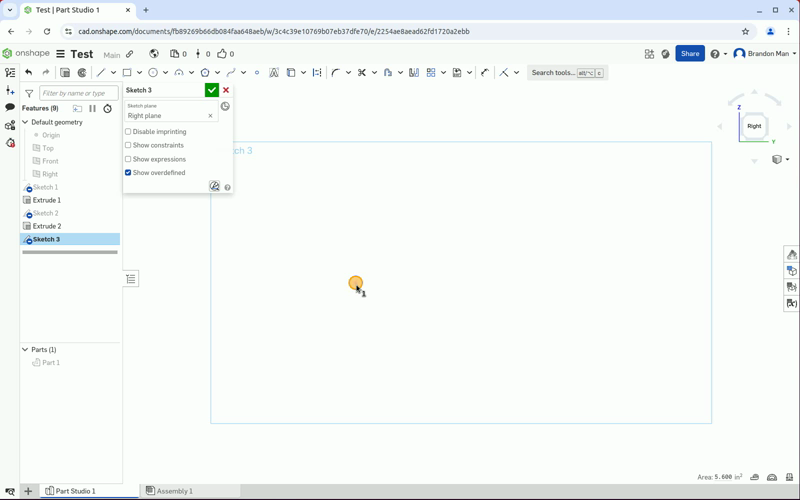
mouse_move(73, 352)
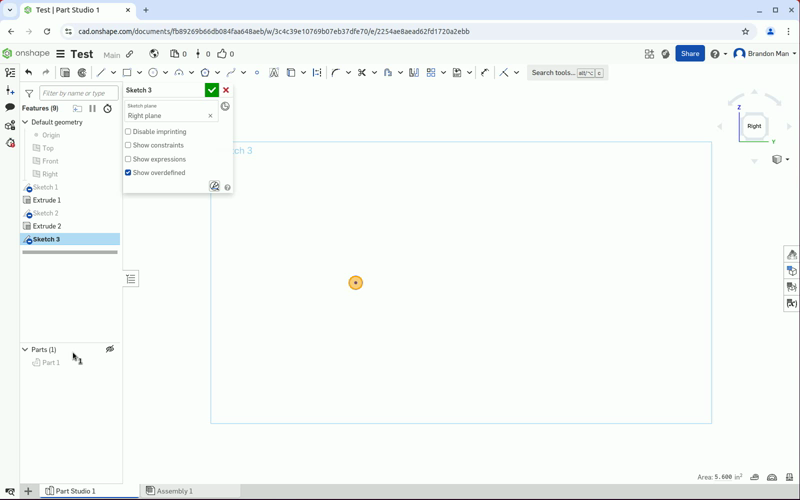
key(shift+y)
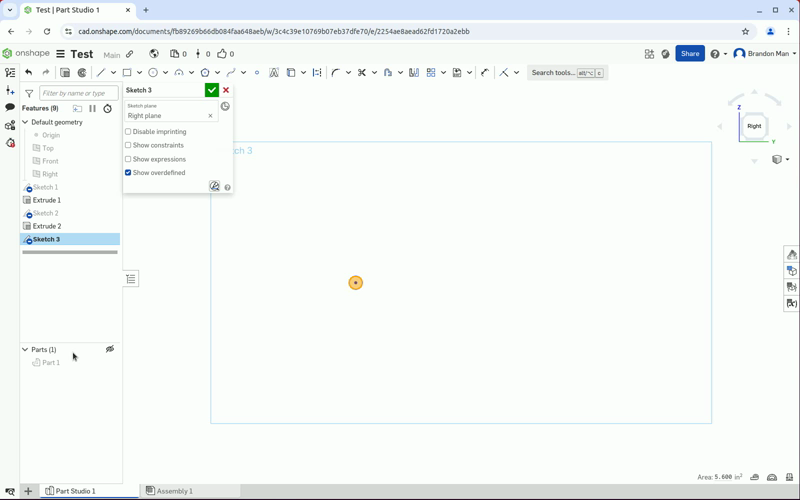
key(shift+e)
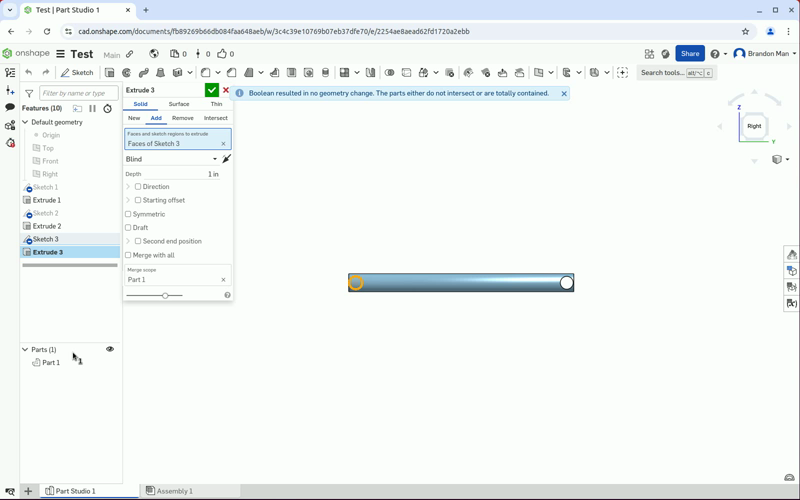
mouse_move(143, 106)
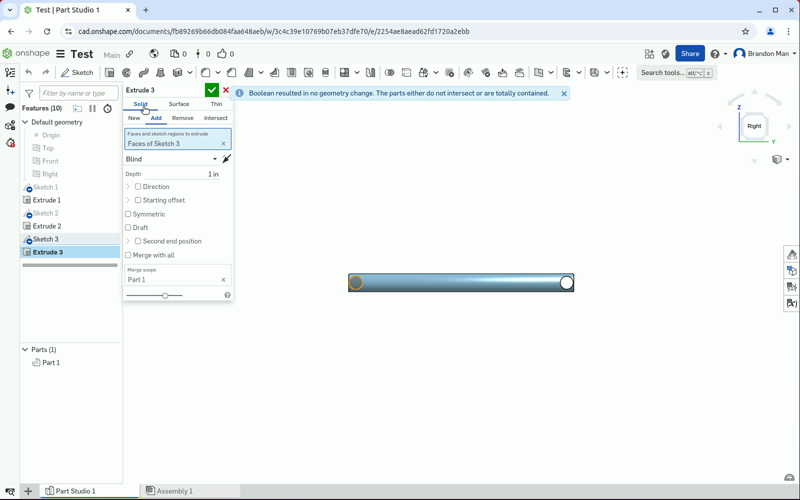
click(143, 106)
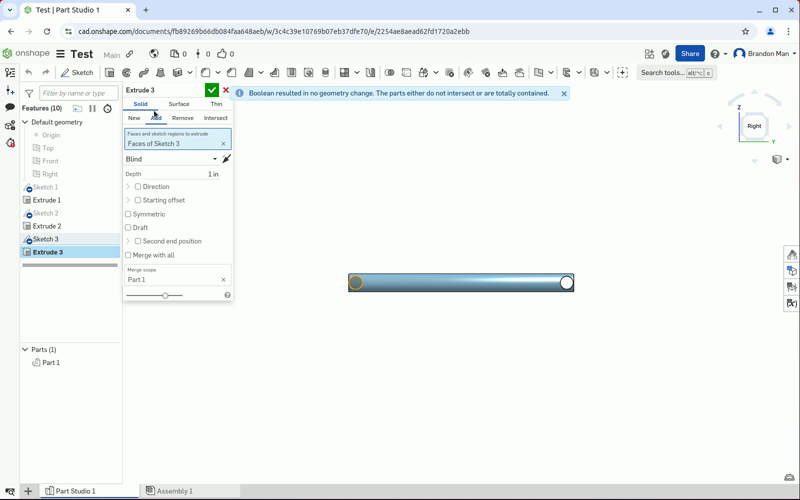
mouse_move(186, 120)
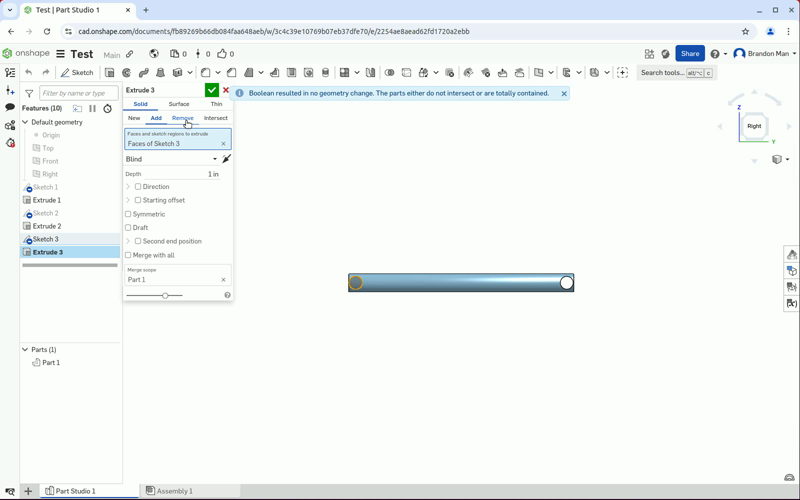
click(186, 120)
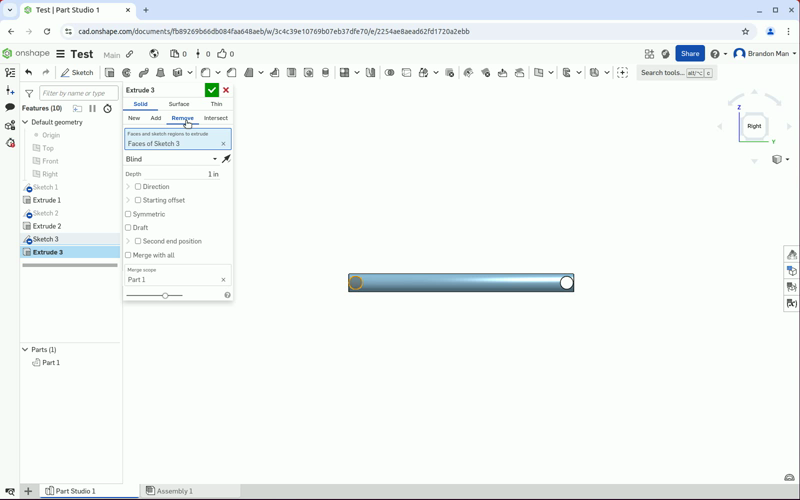
key(tab, 4)
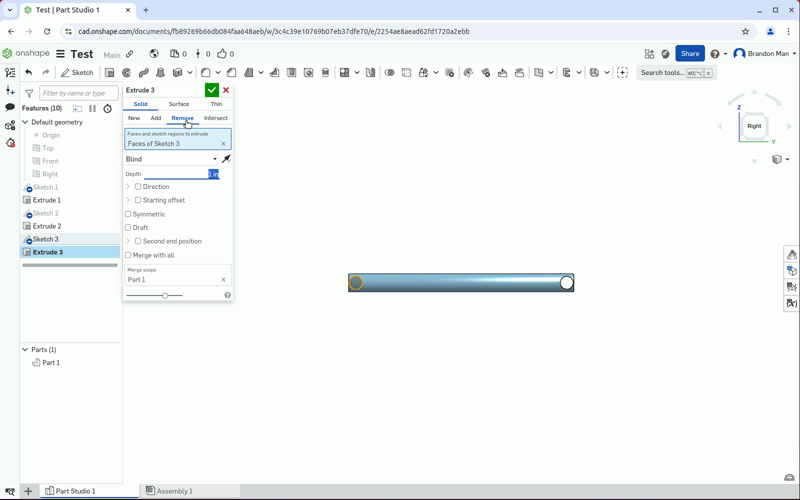
text(46.216)
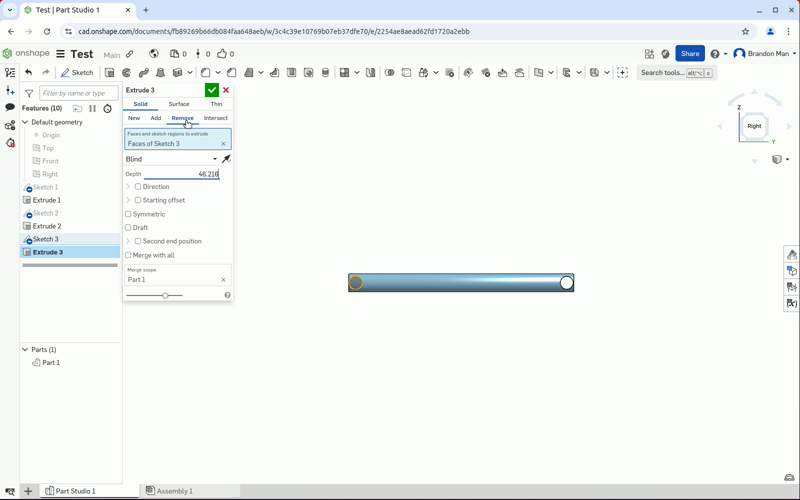
key(tab, 3)
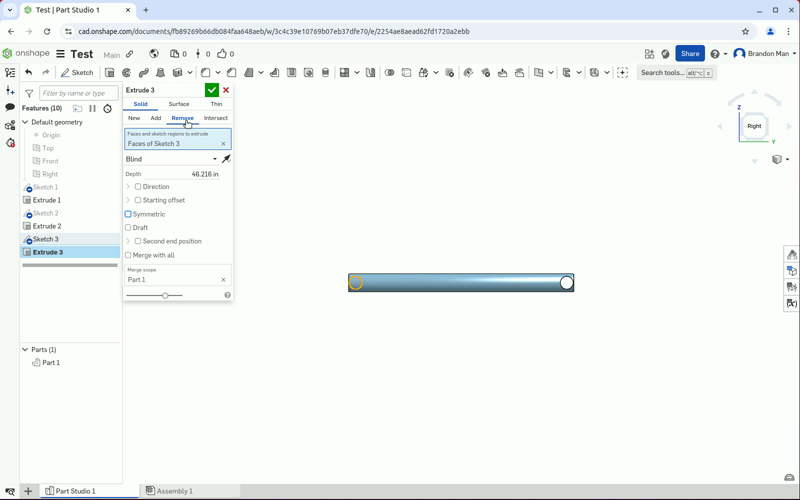
key(space)
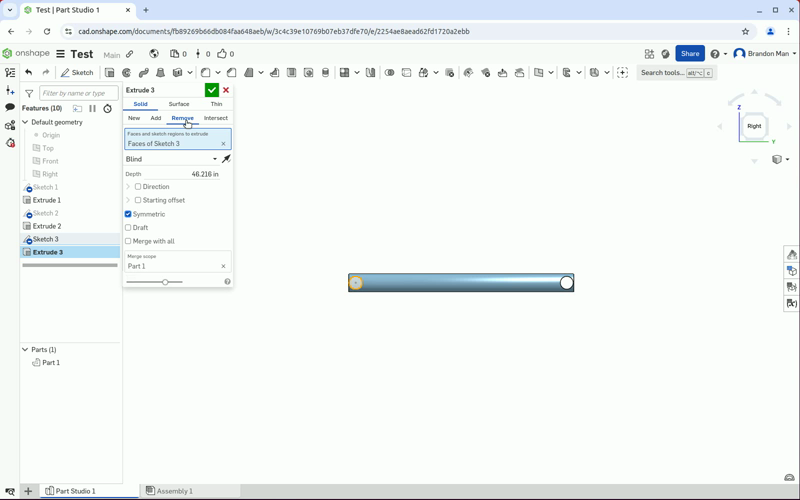
key(tab, 2)
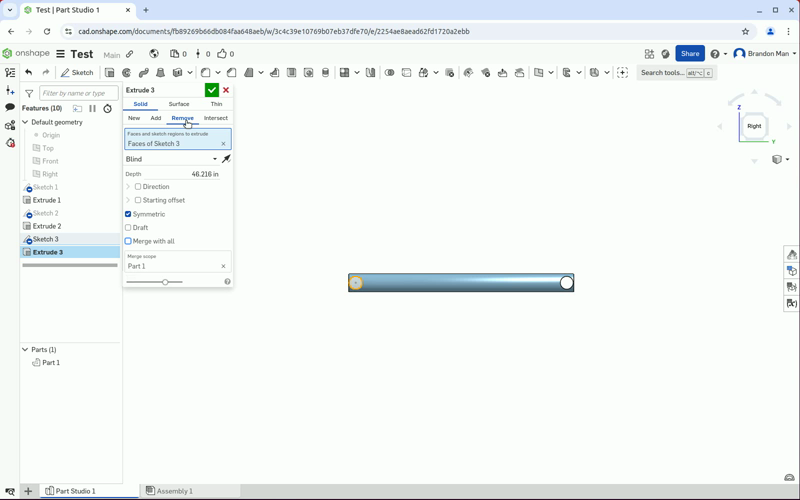
key(space)
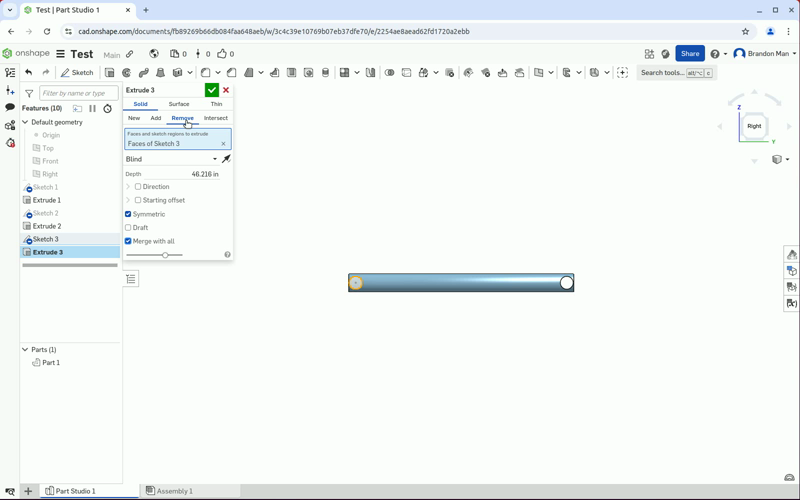
key(enter)
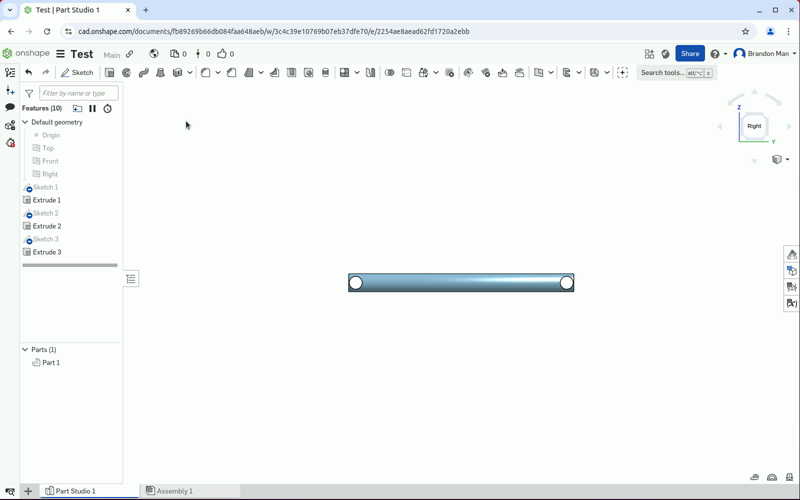
key(shift+h)
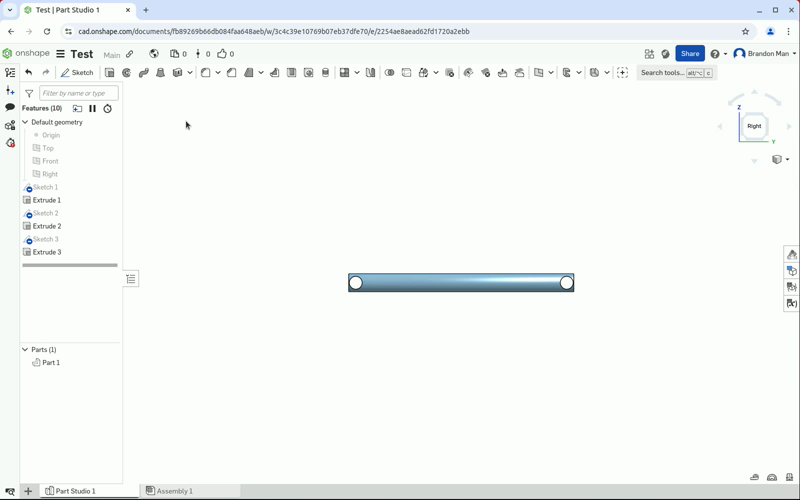
key(shift+h)
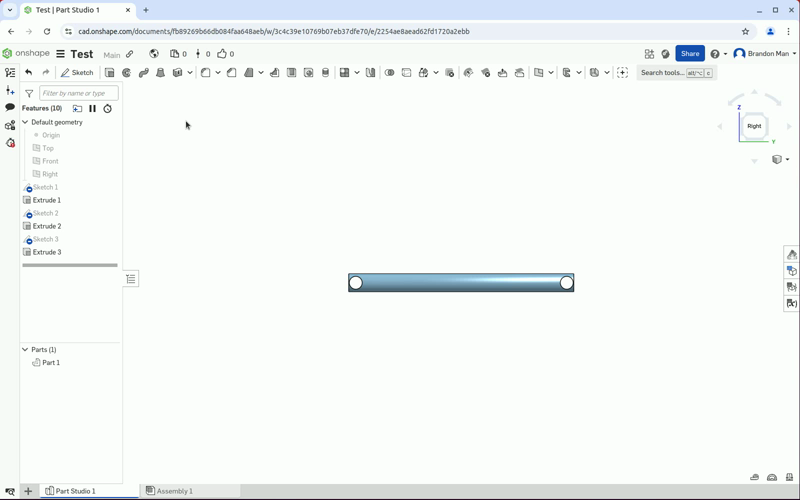
mouse_move(73, 189)
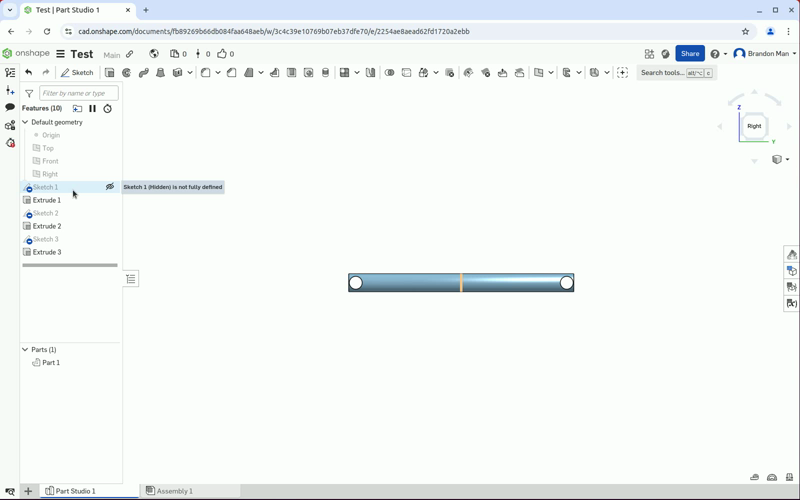
click(73, 189)
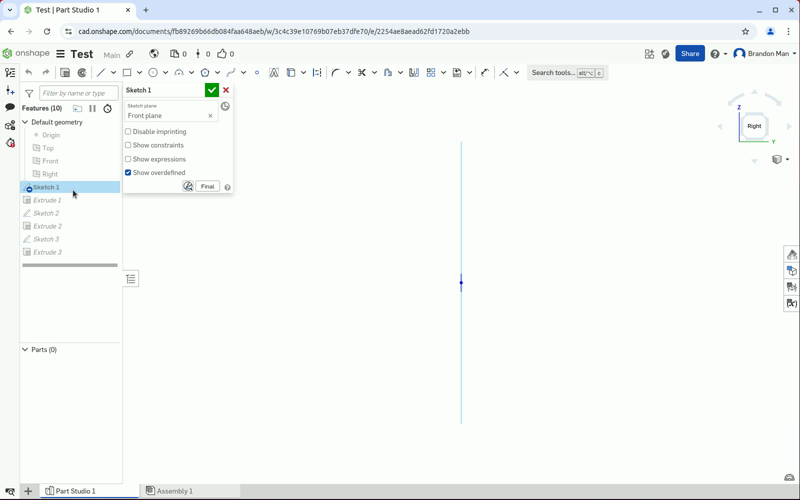
mouse_move(229, 92)
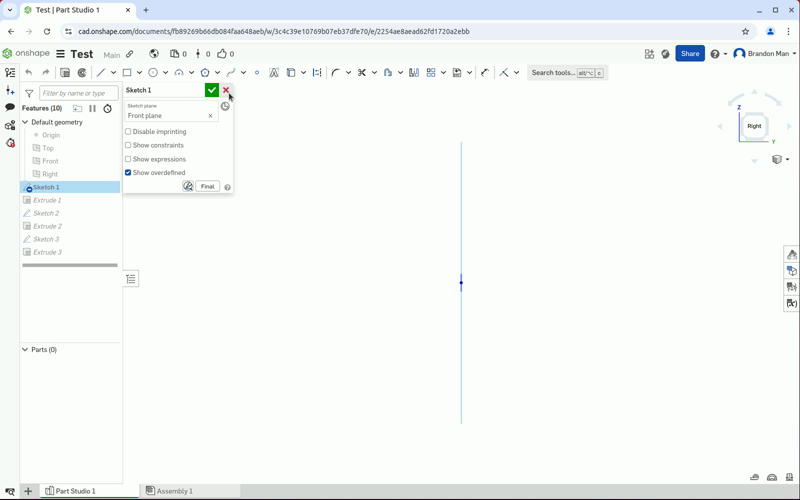
click(229, 92)
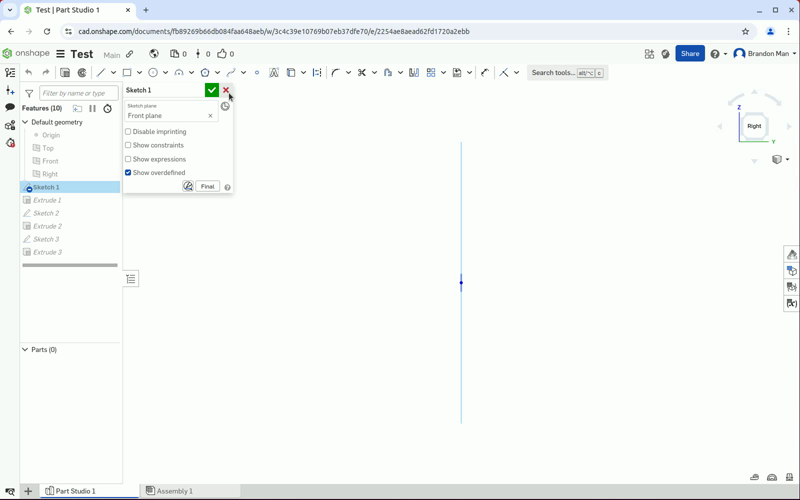
key(shift+s)
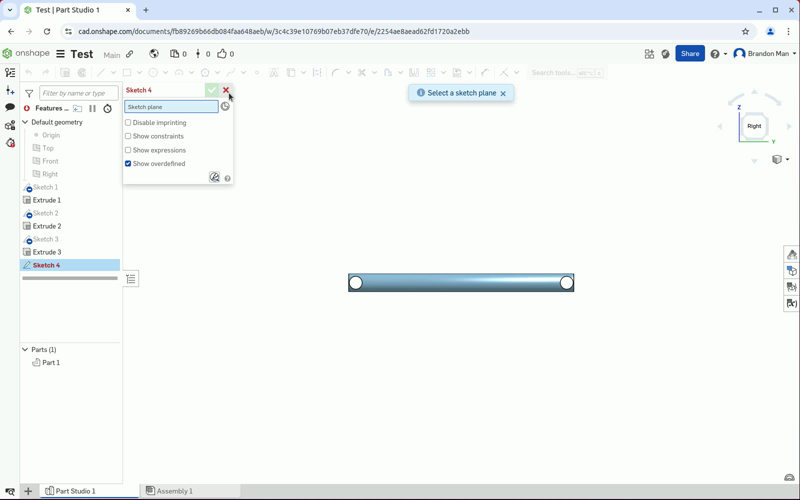
mouse_move(73, 176)
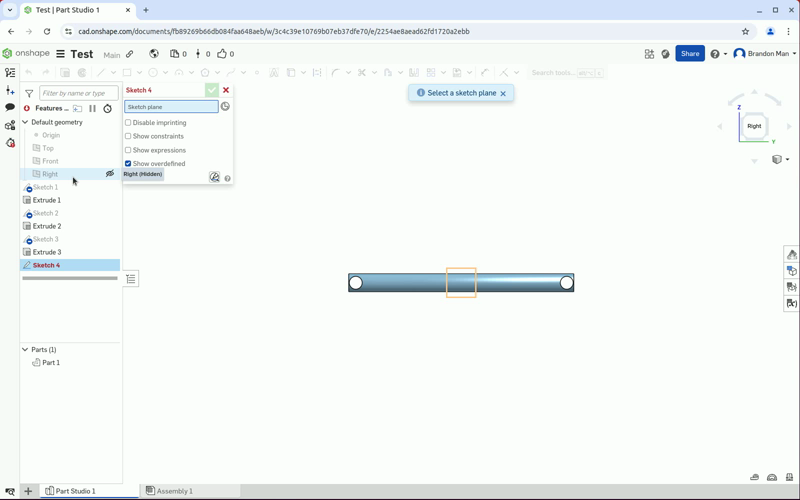
click(73, 176)
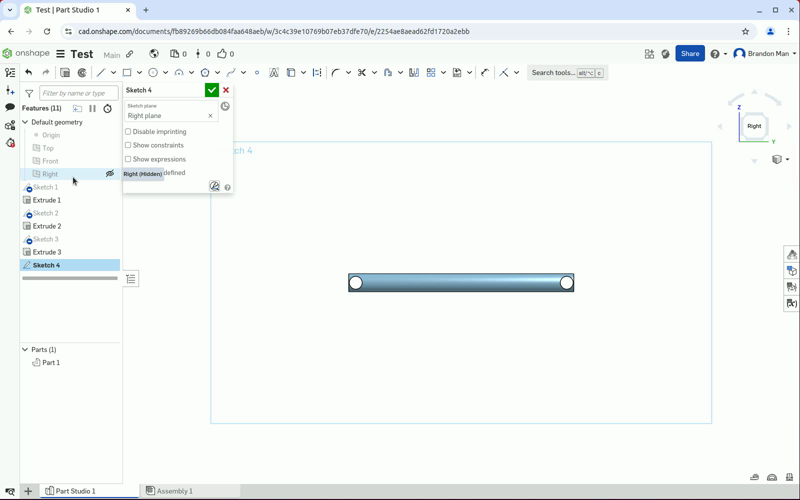
mouse_move(73, 352)
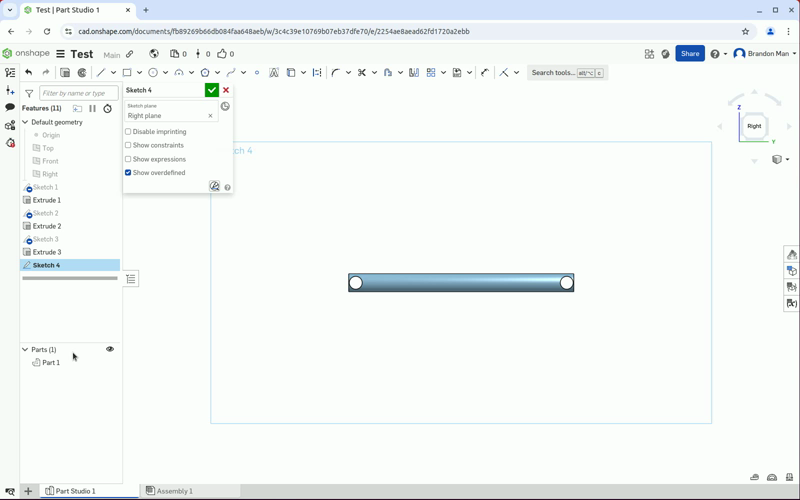
key(y)
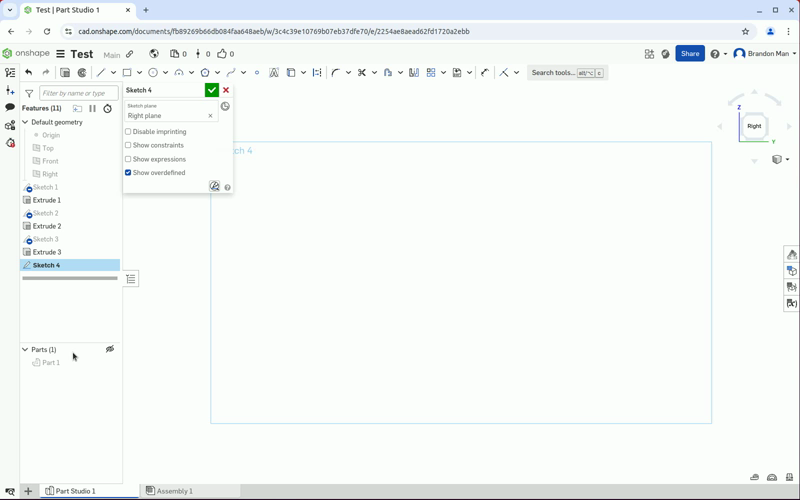
key(c)
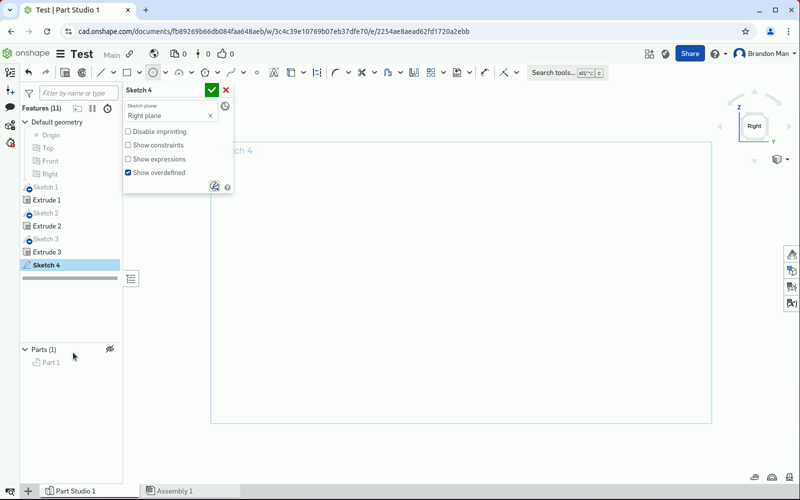
key_down(shift)
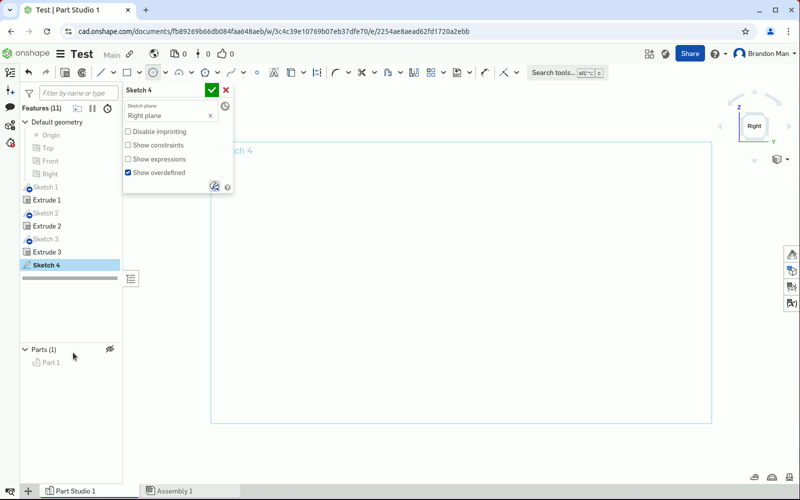
mouse_move(410, 282)
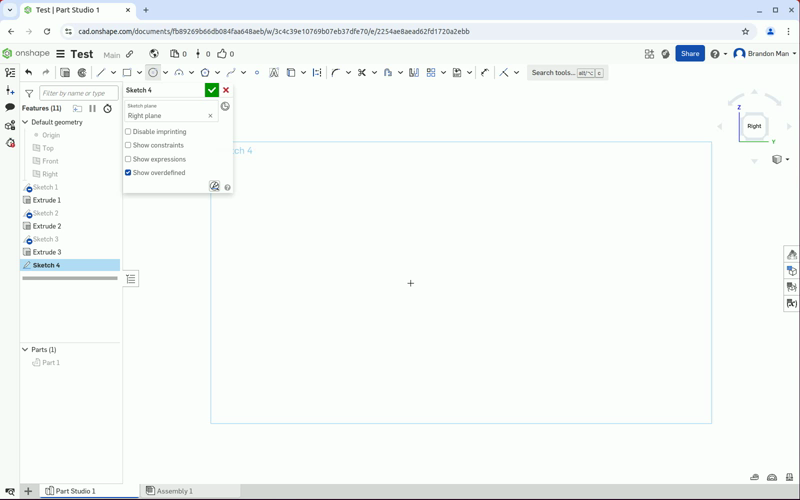
click(410, 282)
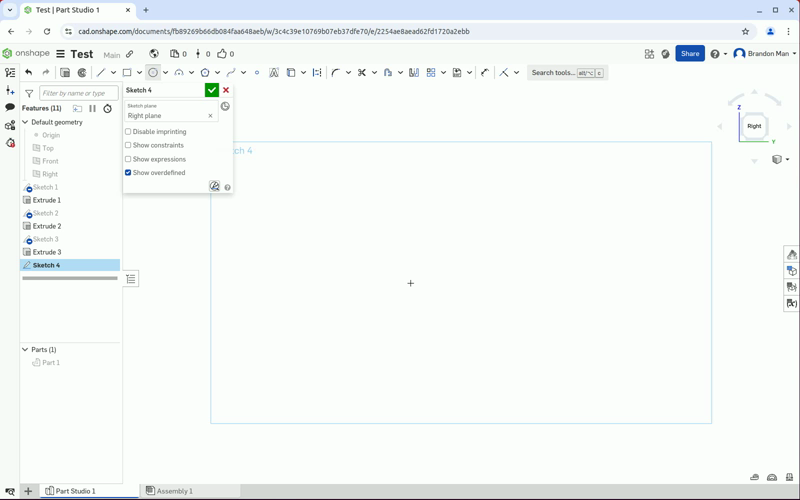
key_up(shift)
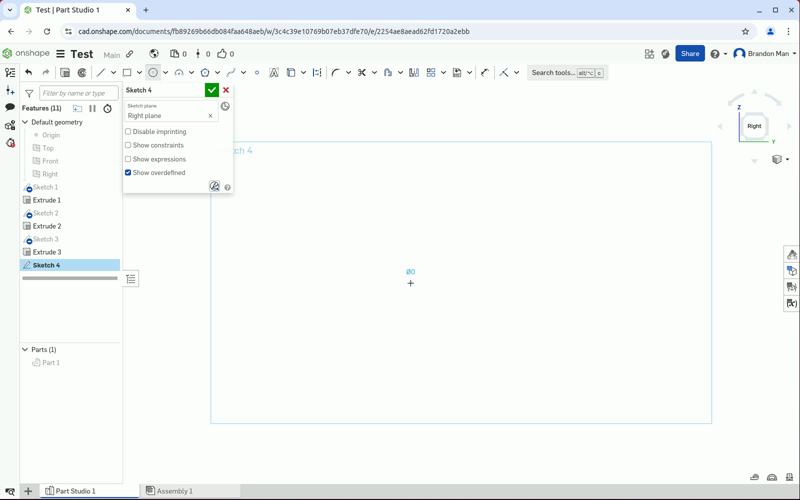
mouse_move(417, 282)
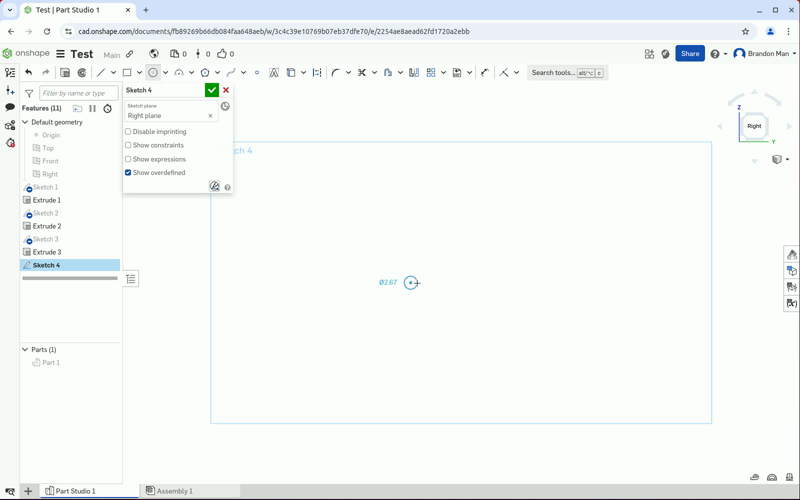
click(417, 282)
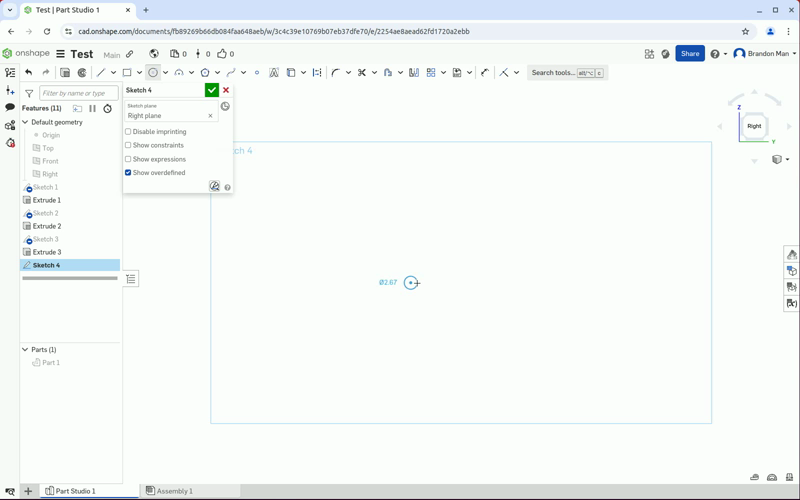
key(esc)
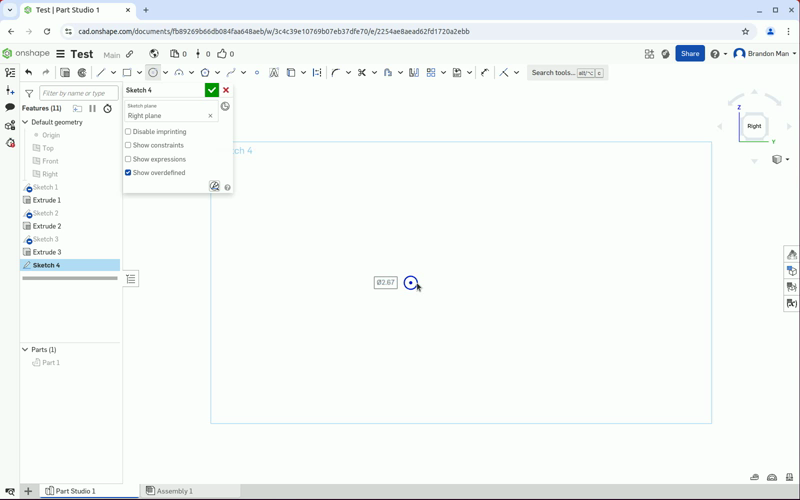
mouse_move(406, 285)
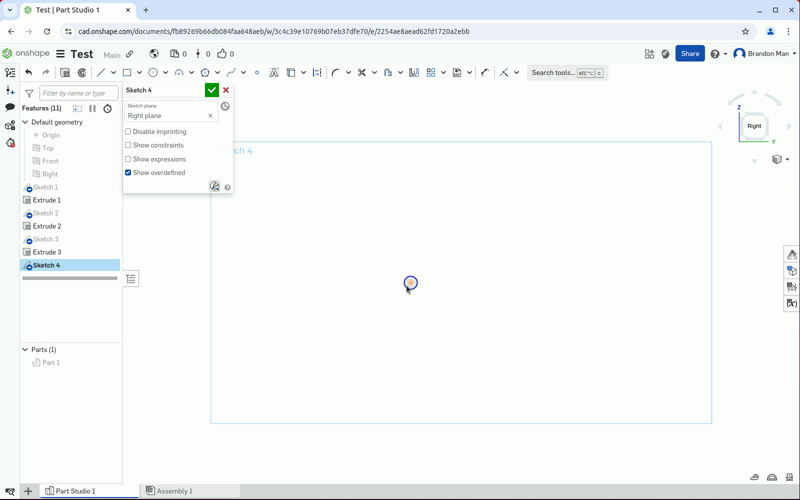
scroll(6)
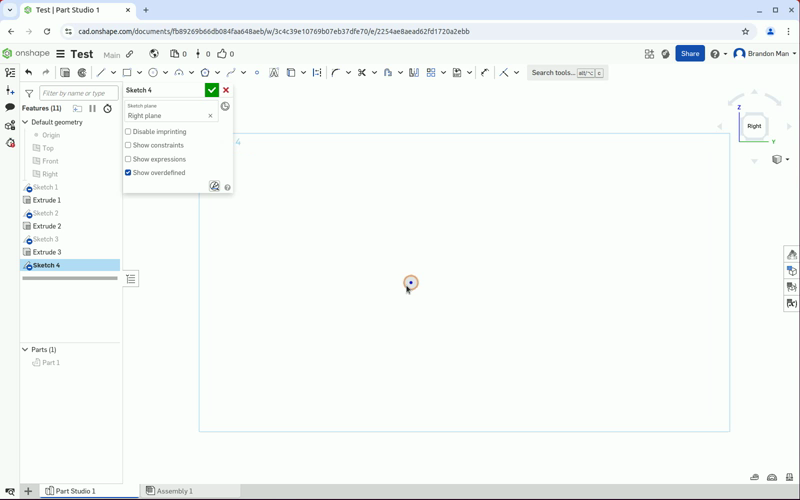
scroll(6)
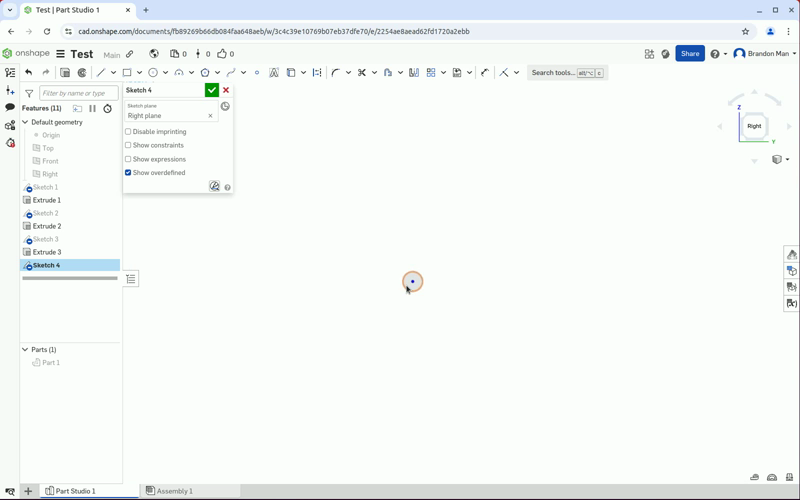
scroll(6)
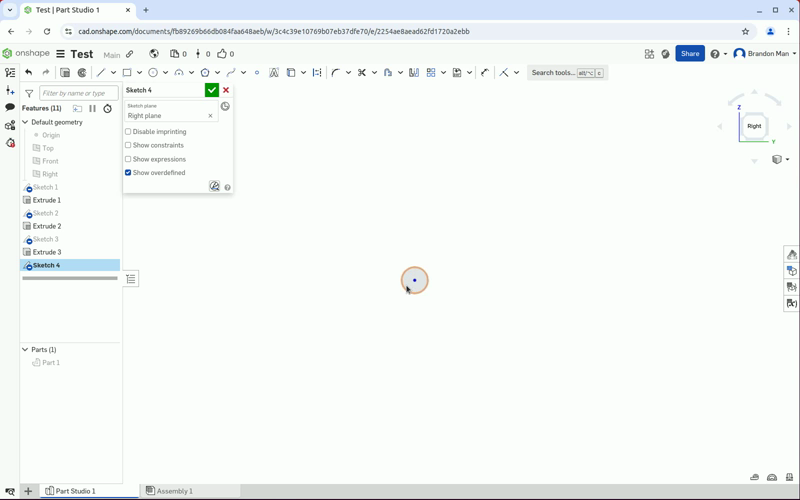
scroll(6)
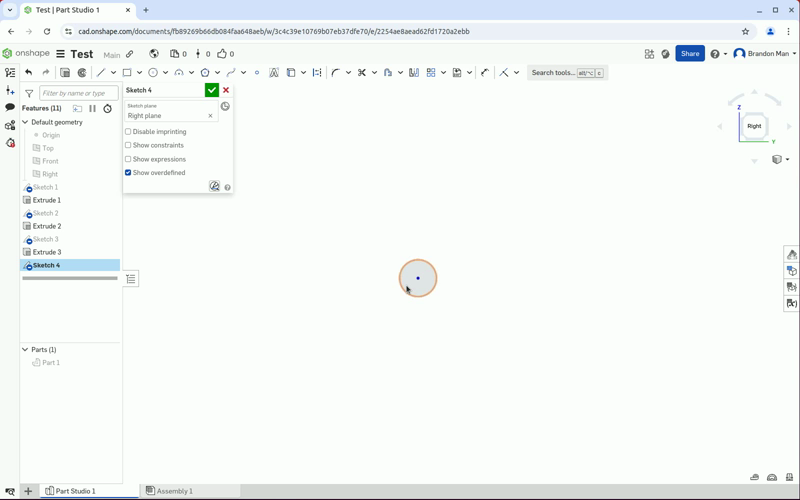
scroll(6)
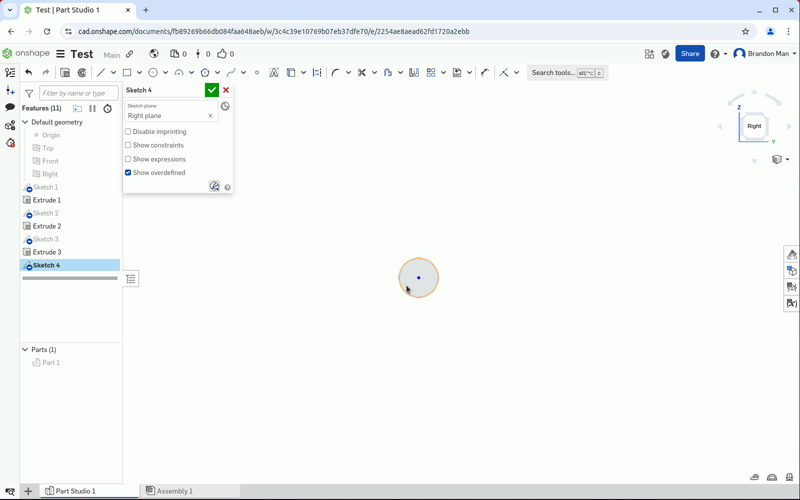
scroll(6)
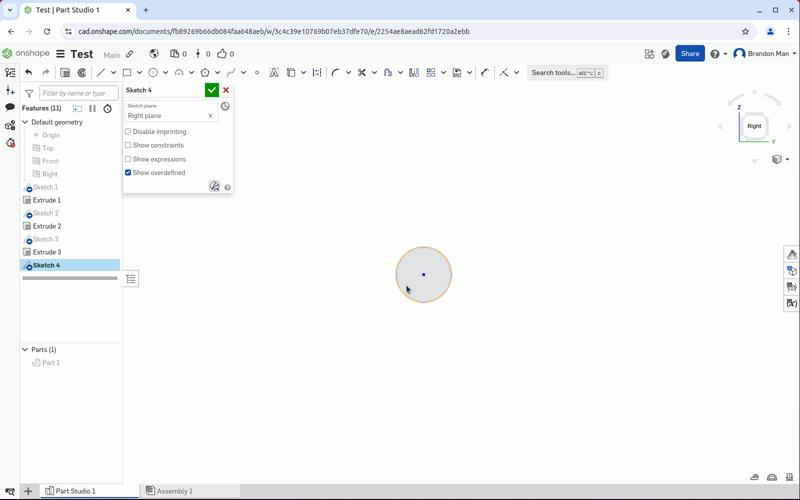
scroll(6)
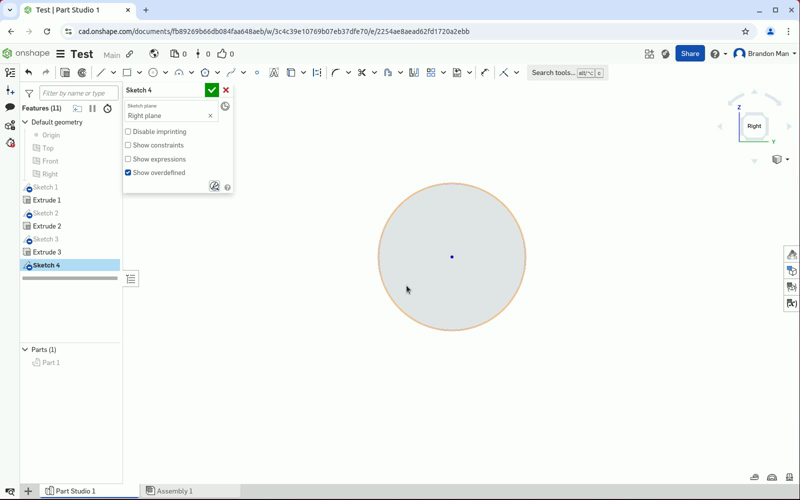
click(406, 285)
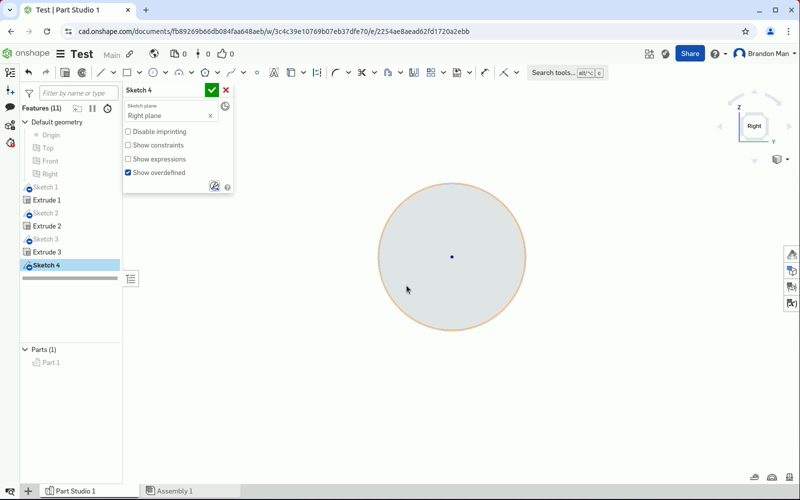
scroll(-6)
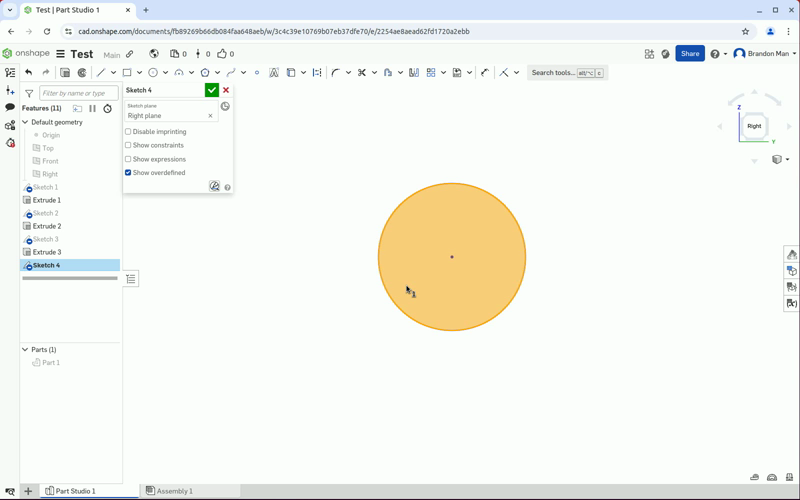
scroll(-6)
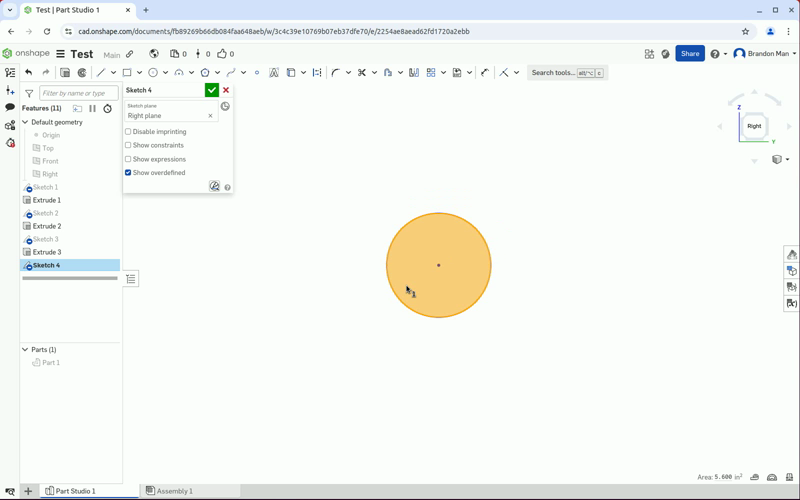
scroll(-6)
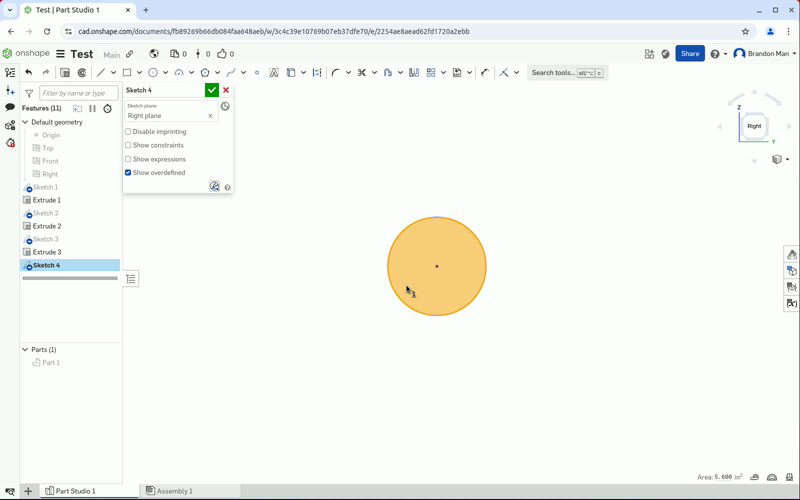
scroll(-6)
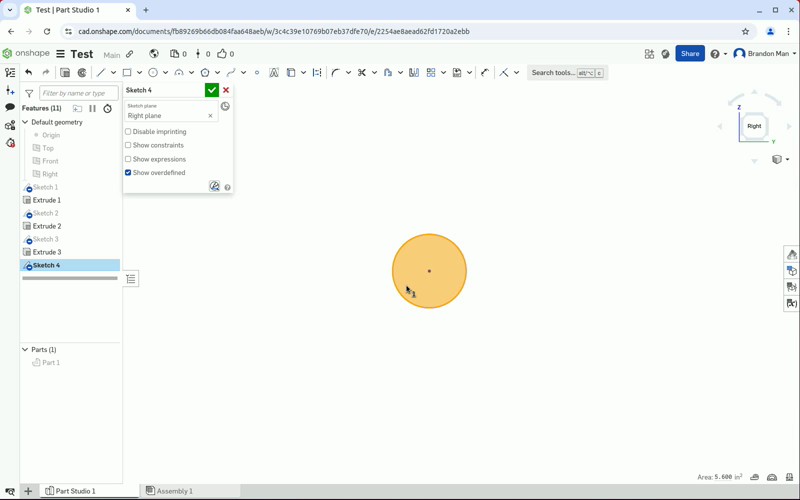
scroll(-6)
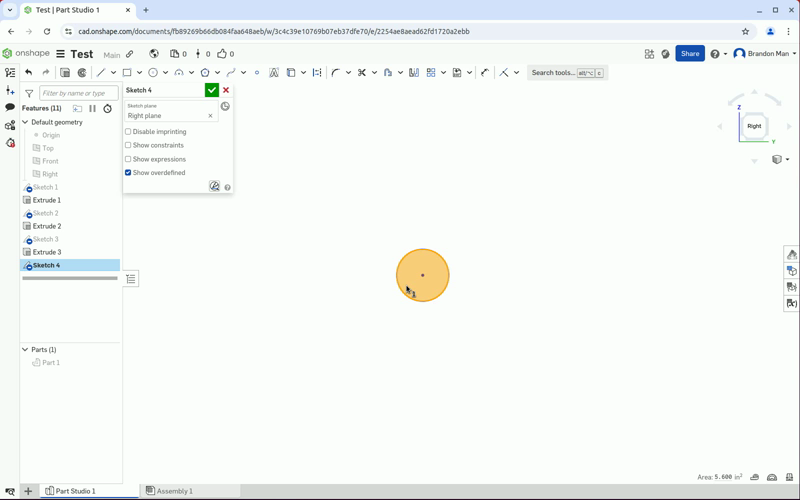
scroll(-6)
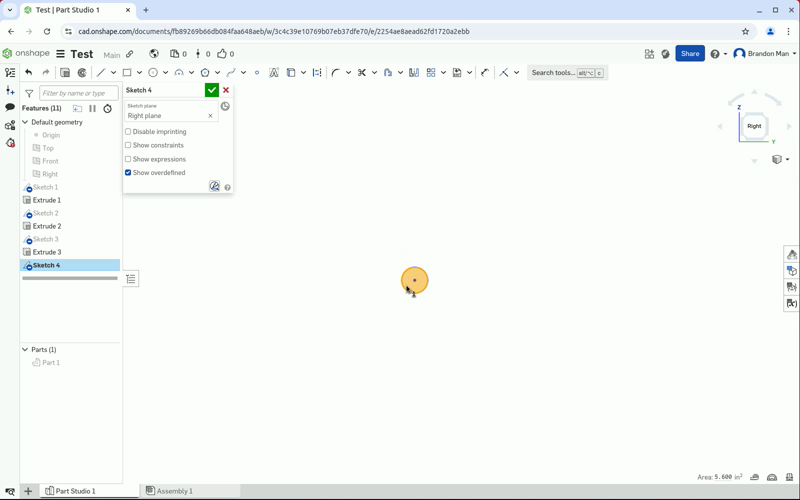
scroll(-6)
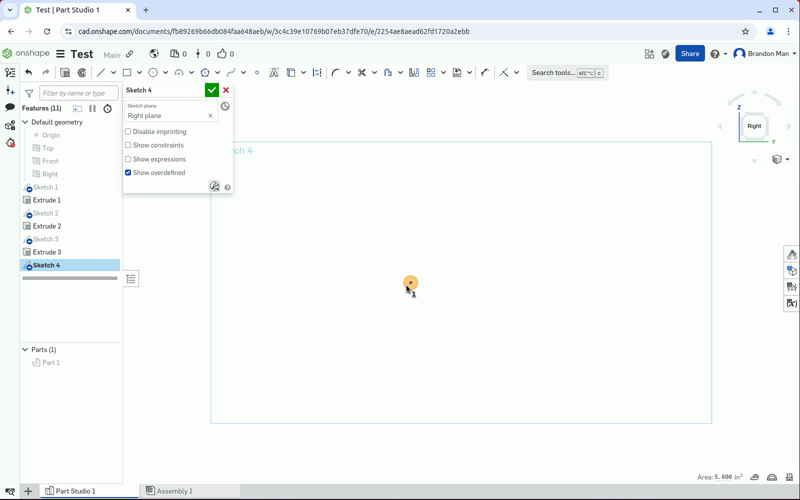
mouse_move(73, 352)
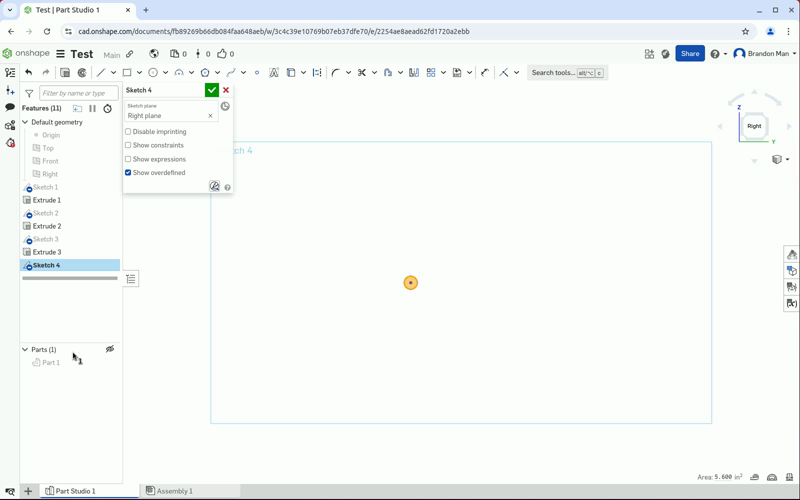
key(shift+y)
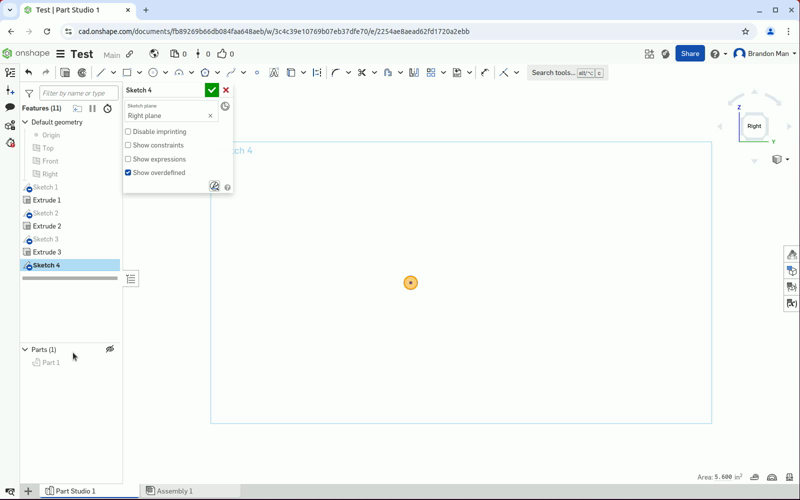
key(shift+e)
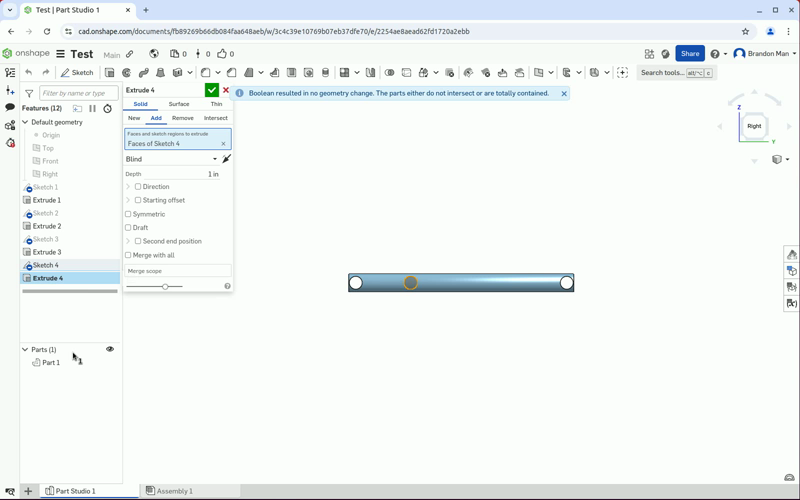
mouse_move(143, 106)
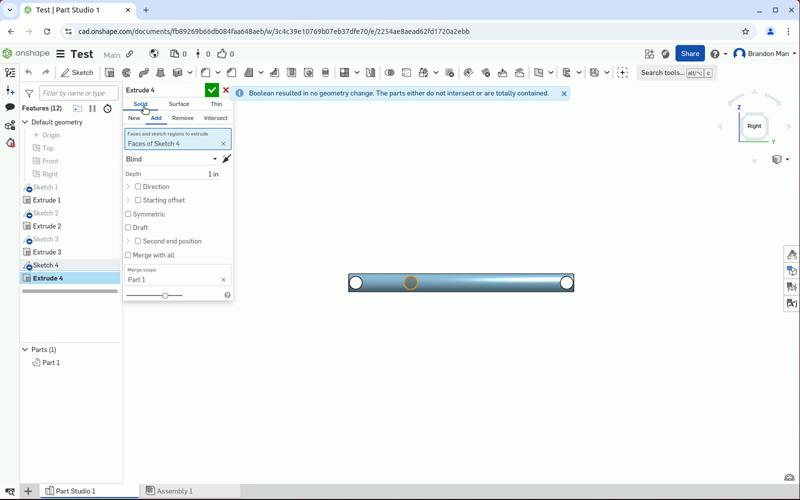
click(143, 106)
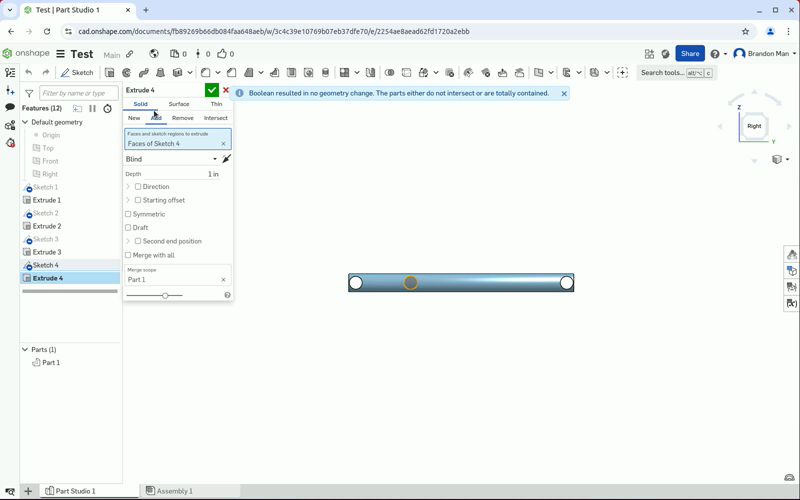
mouse_move(186, 120)
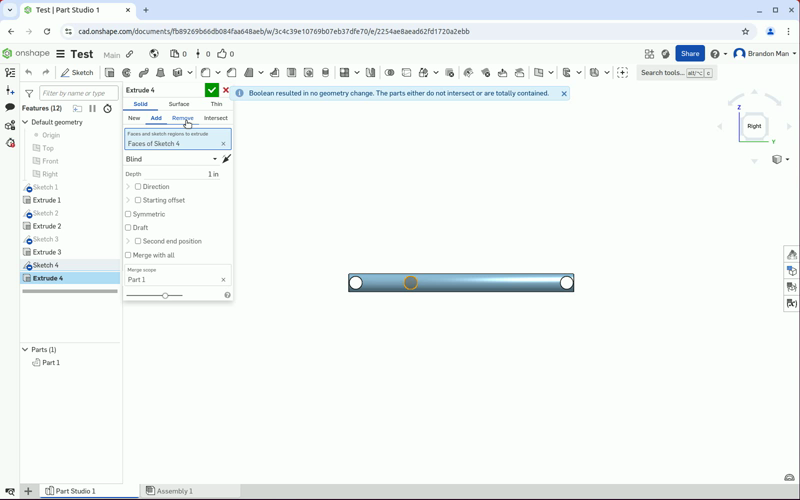
click(186, 120)
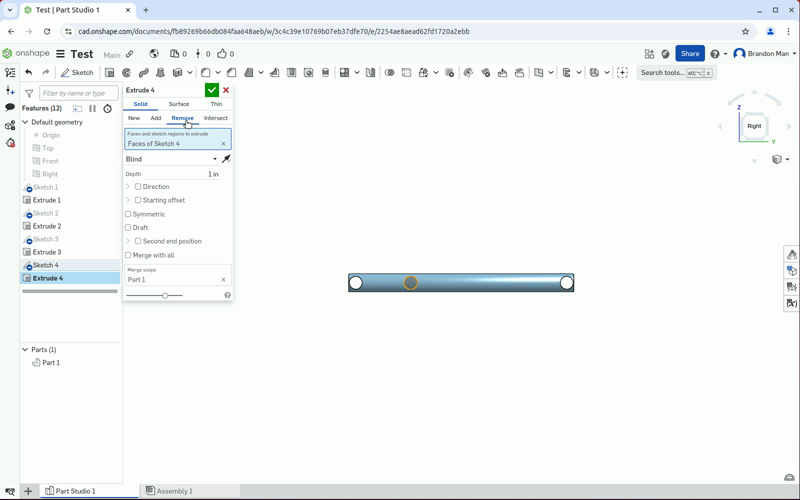
key(tab, 4)
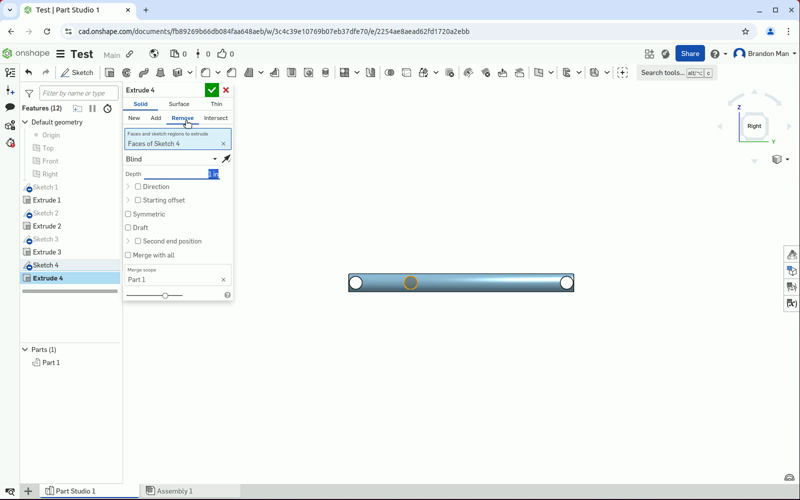
text(46.216)
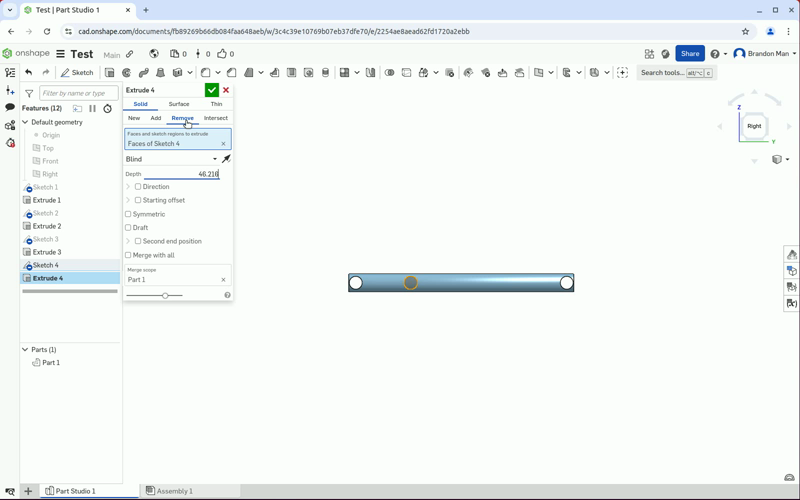
key(tab, 3)
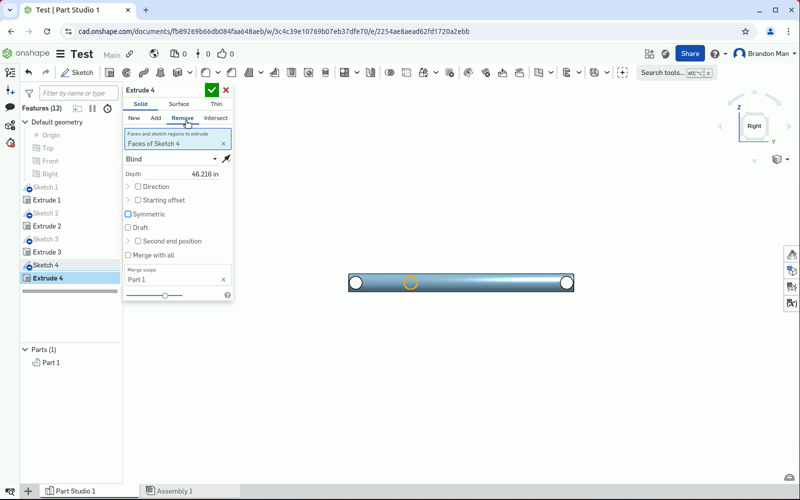
key(space)
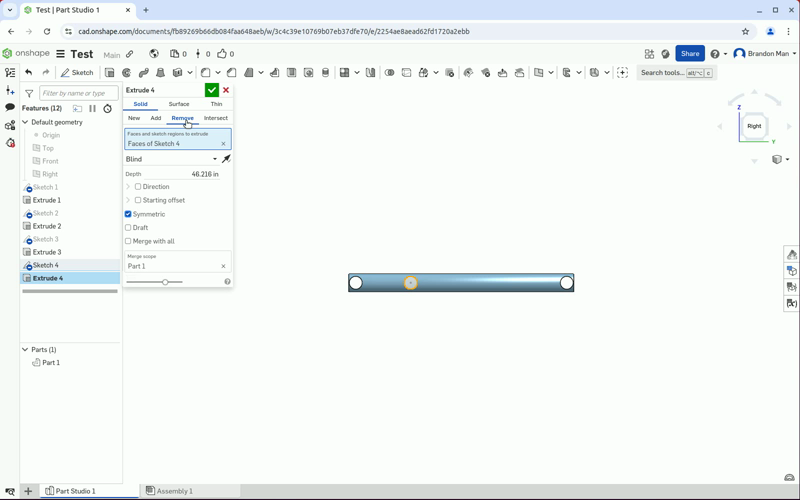
key(tab, 2)
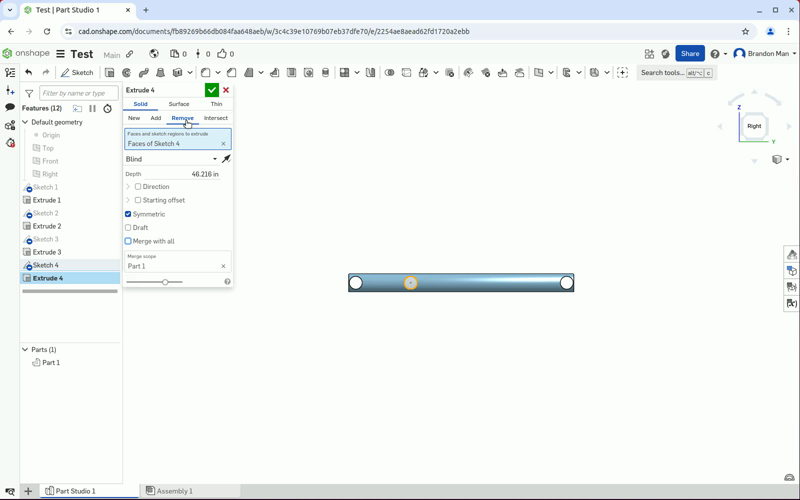
key(space)
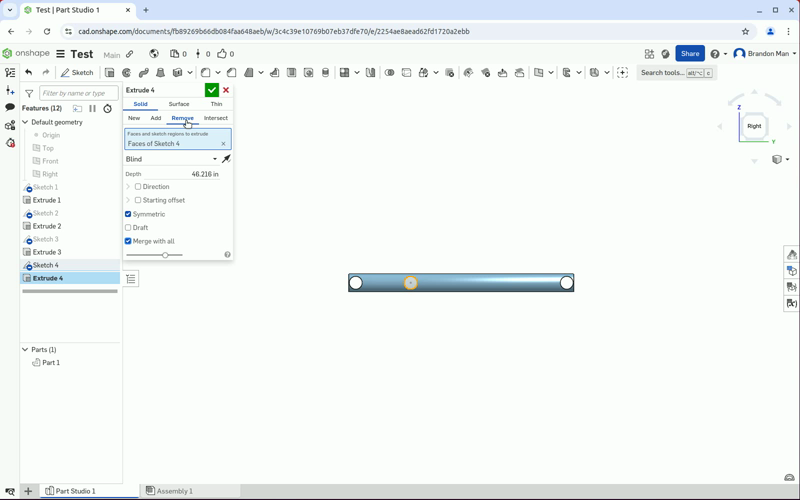
key(enter)
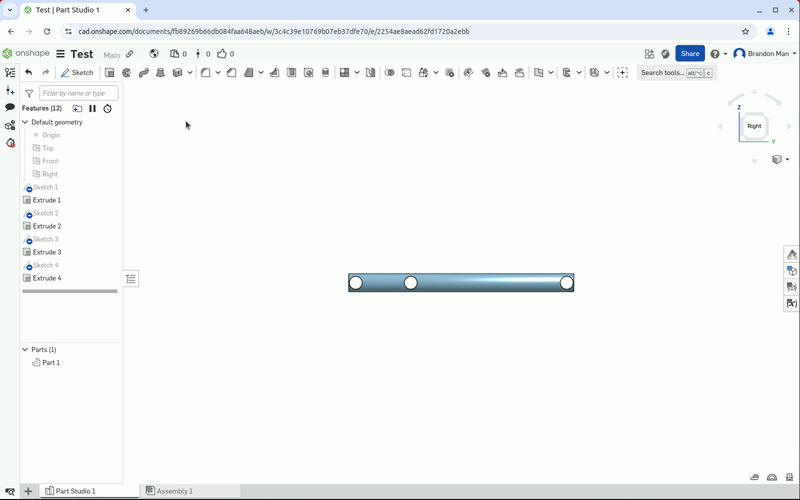
key(shift+h)
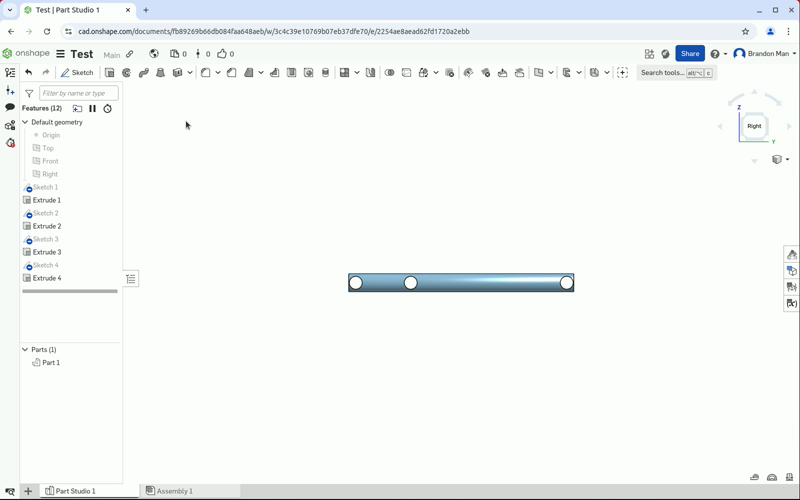
key(shift+h)
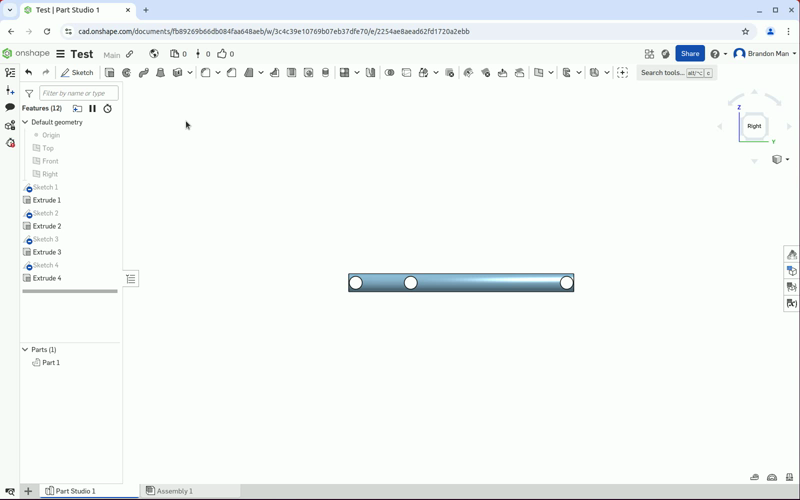
mouse_move(73, 189)
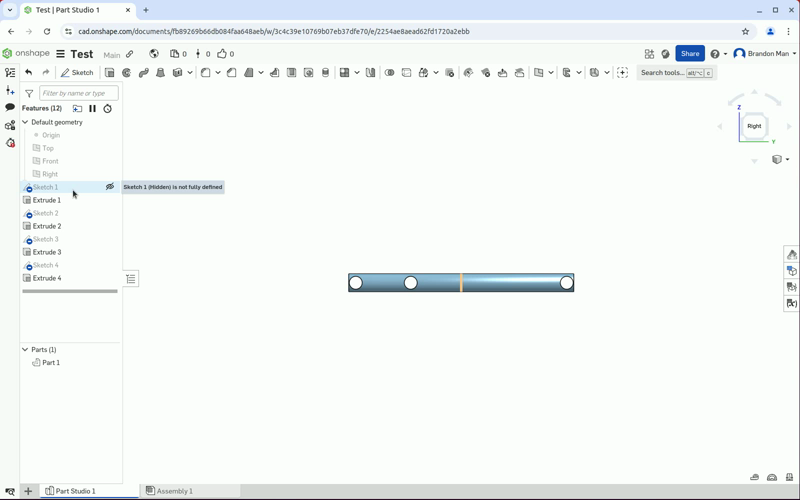
click(73, 189)
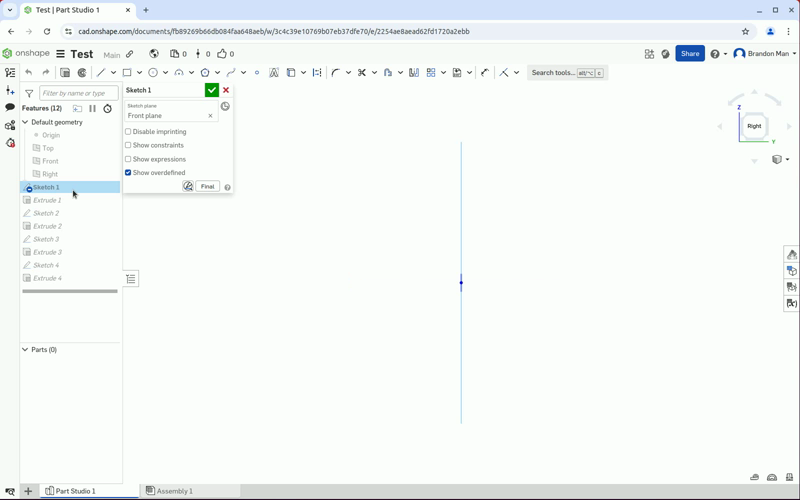
mouse_move(229, 92)
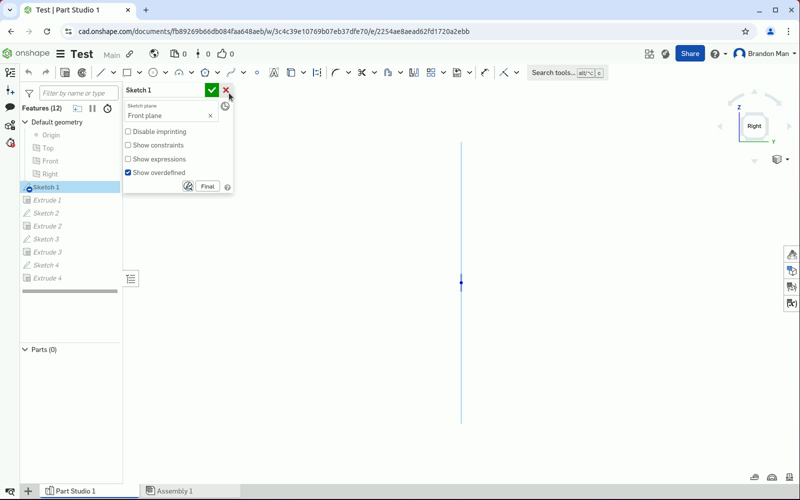
click(229, 92)
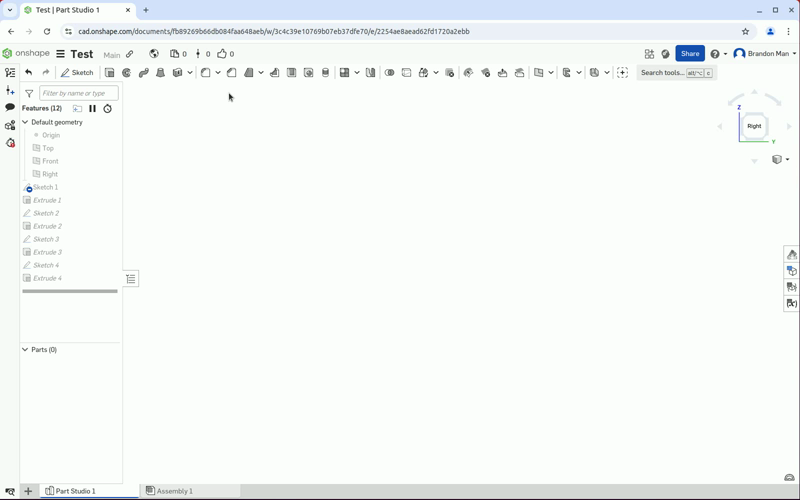
mouse_move(73, 352)
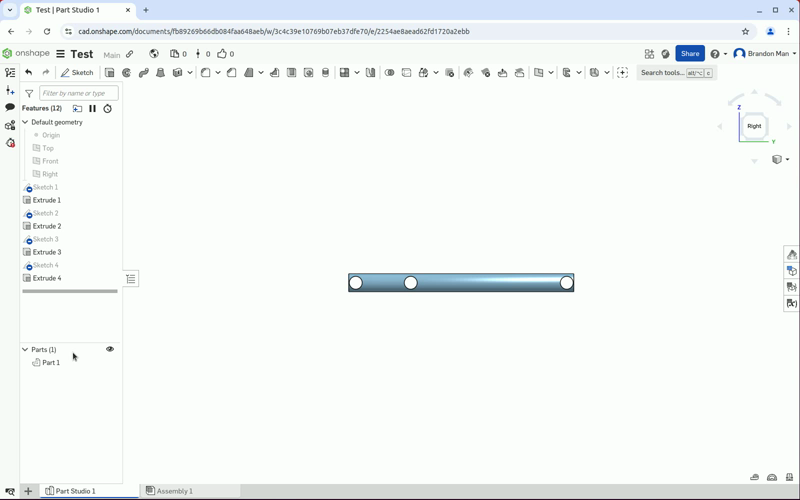
key(y)
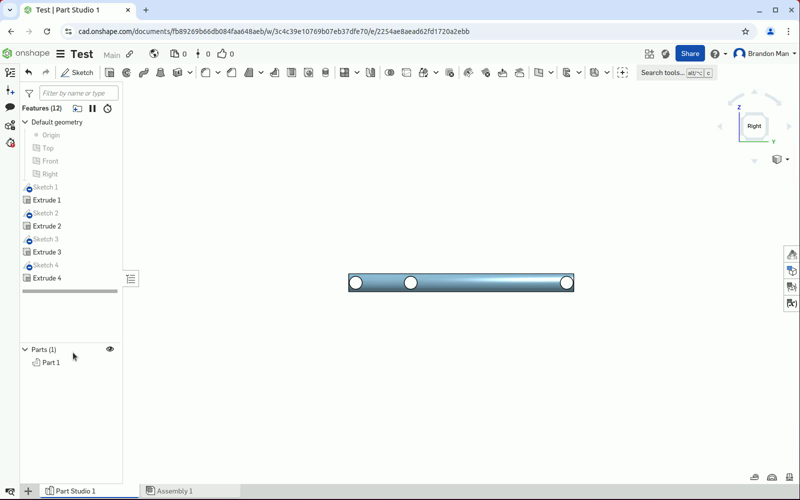
key(shift+p)
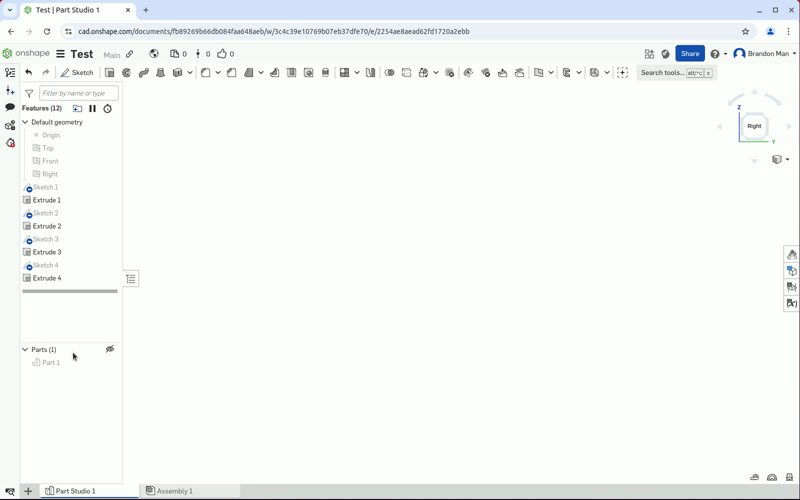
key(space)
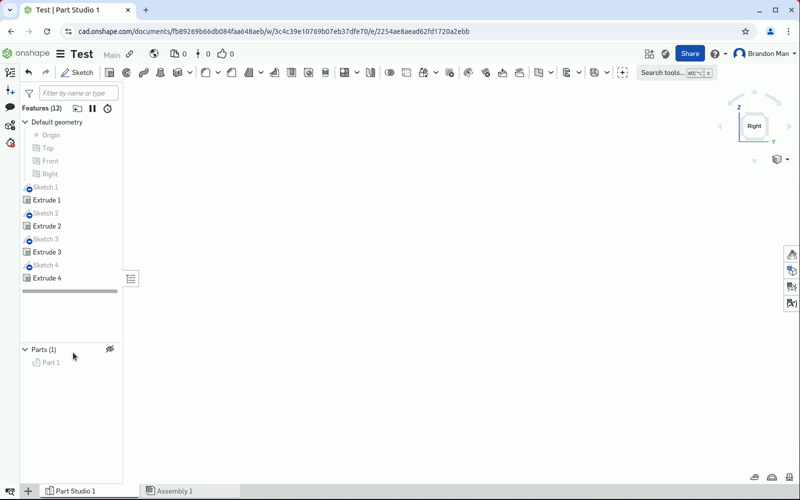
key_down(shift)
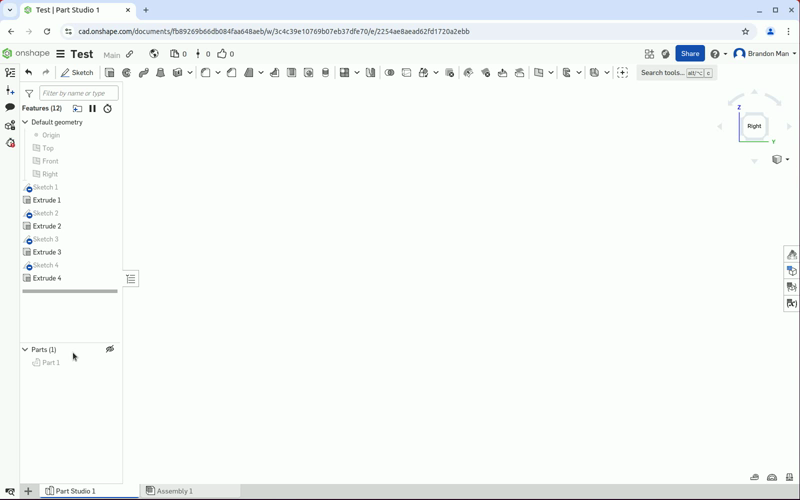
key(right)
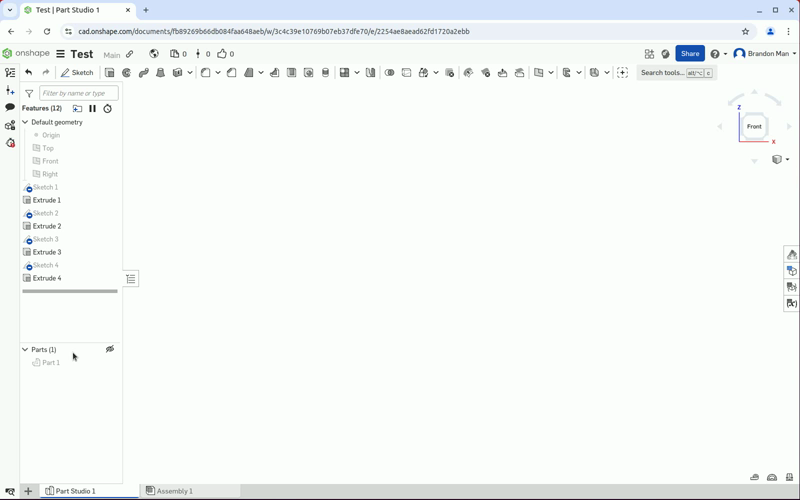
key_up(shift)
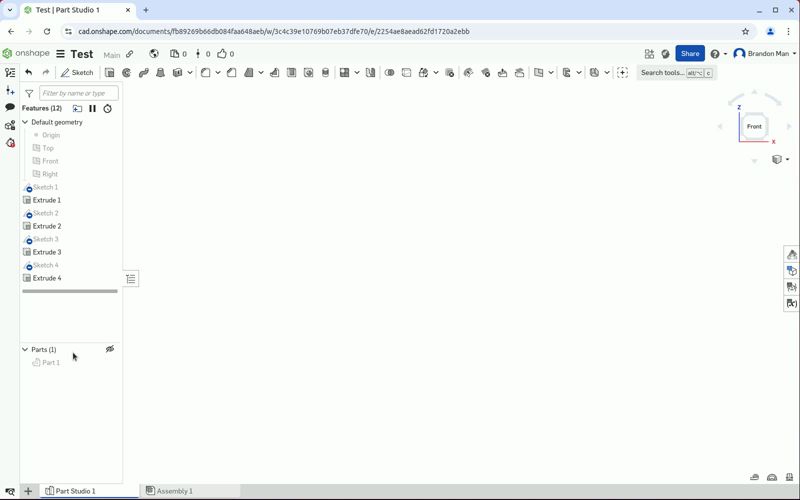
key(space)
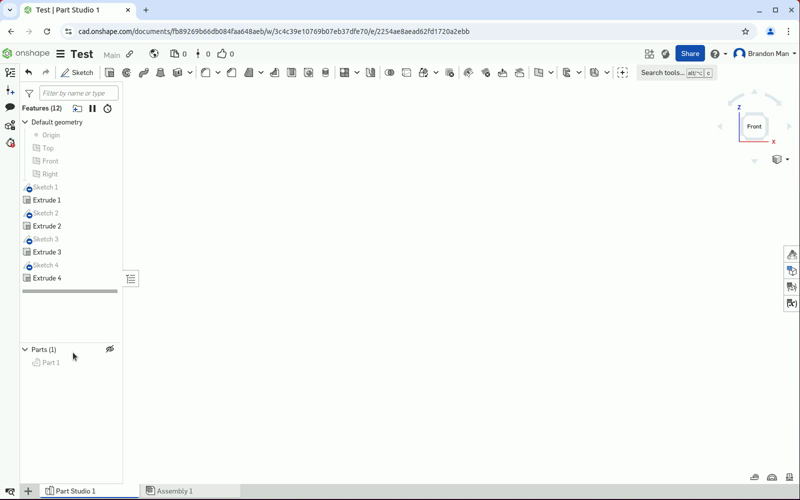
key_down(shift)
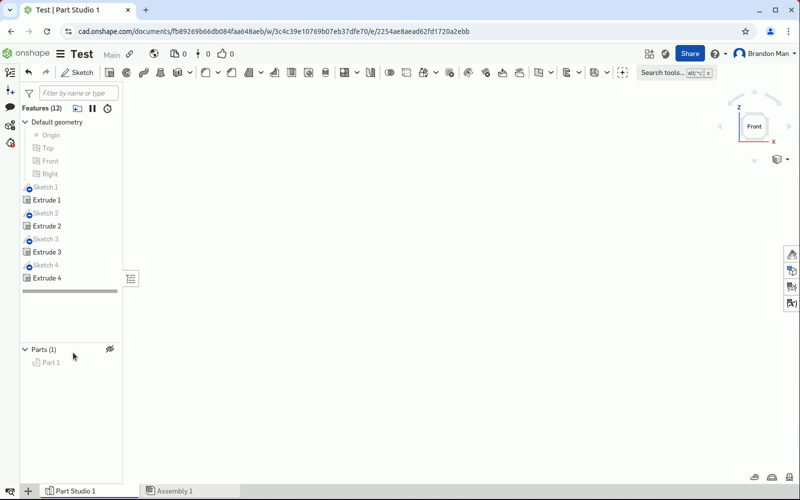
key(down)
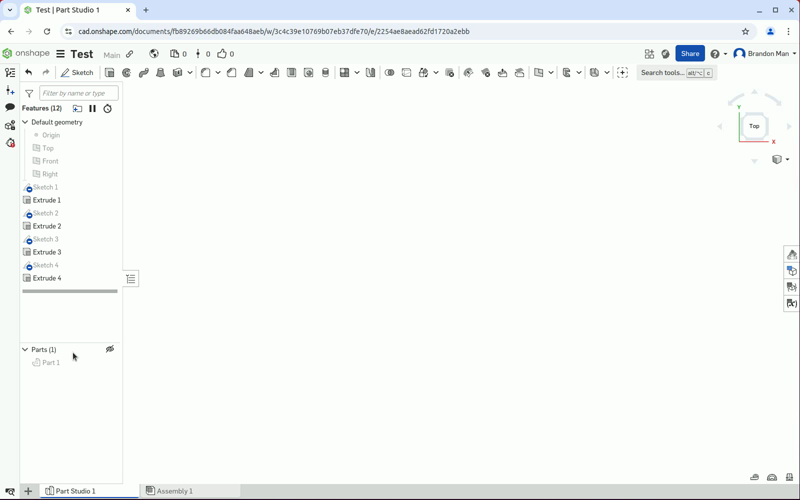
key_up(shift)
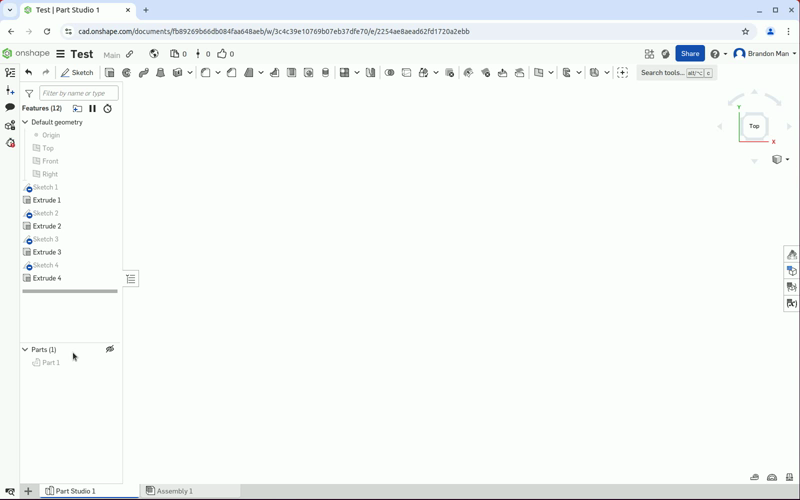
mouse_move(73, 352)
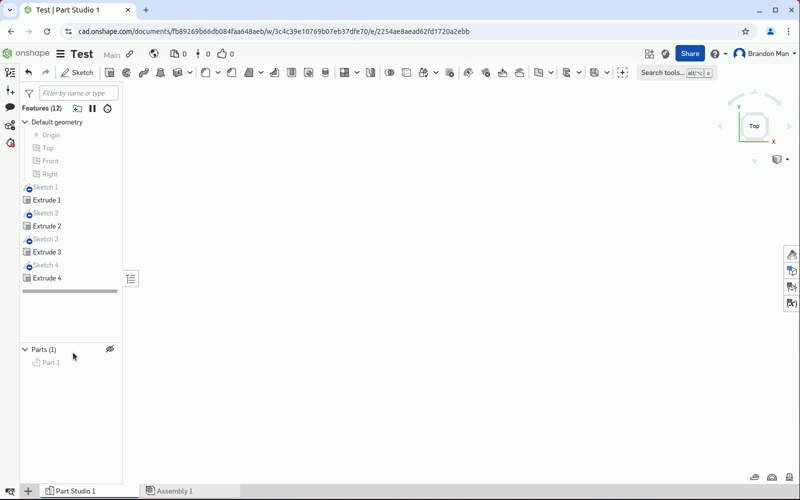
key(shift+y)
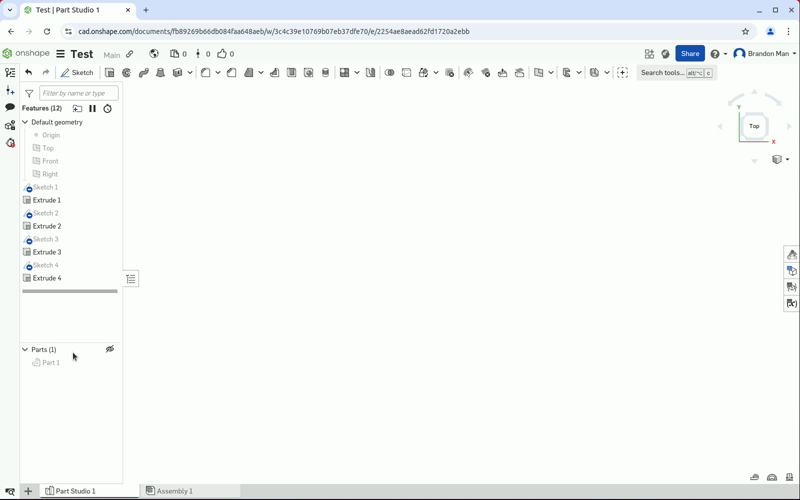
key(shift+s)
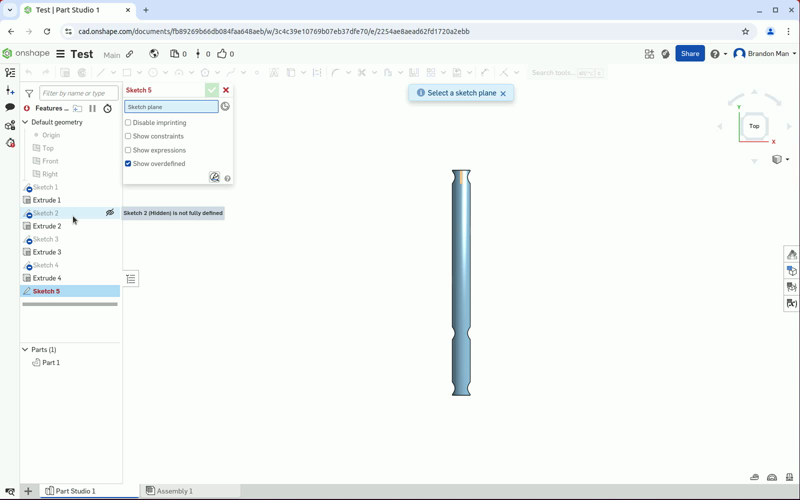
scroll(3)
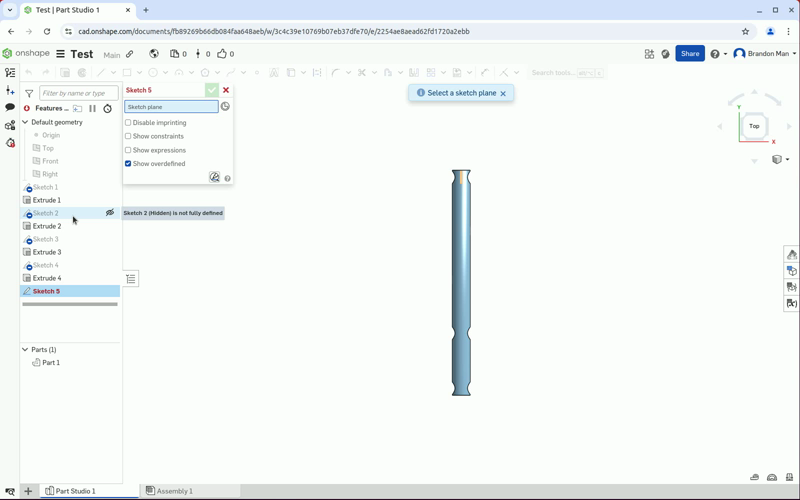
mouse_move(73, 150)
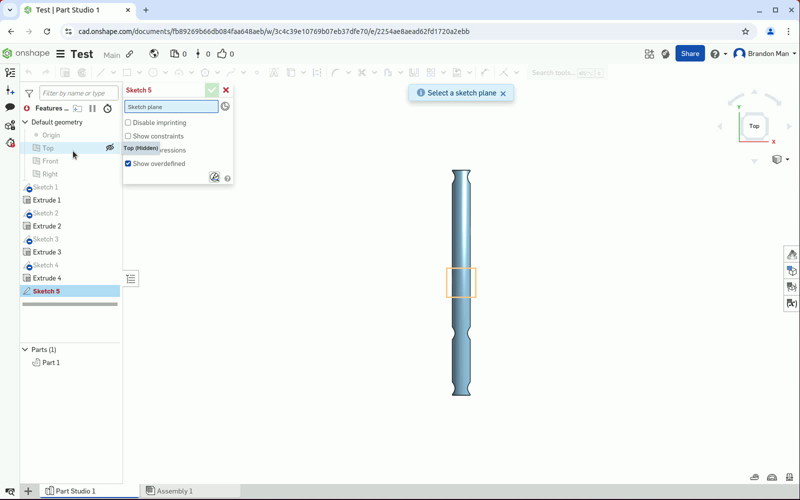
click(73, 150)
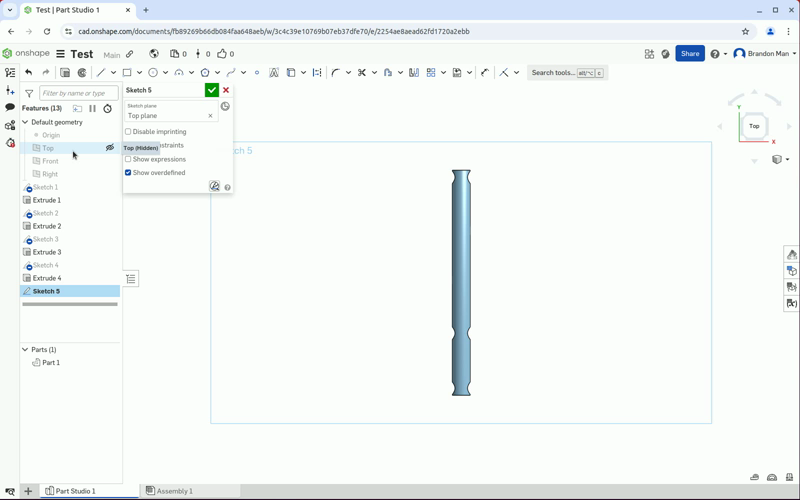
mouse_move(73, 352)
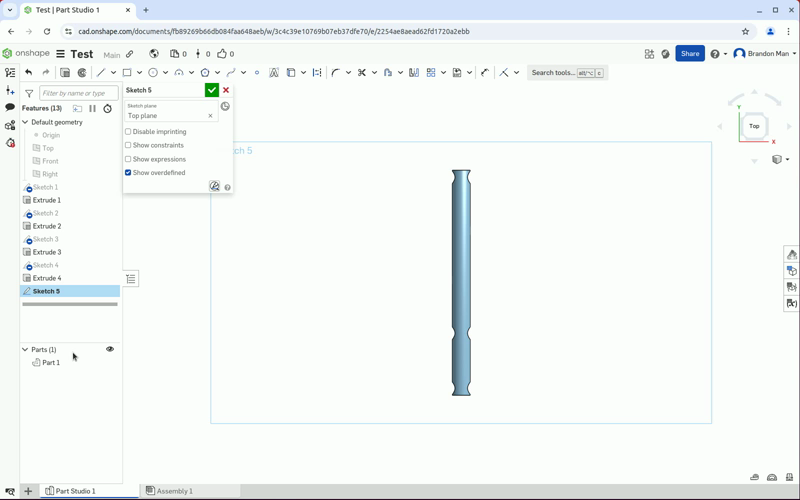
key(y)
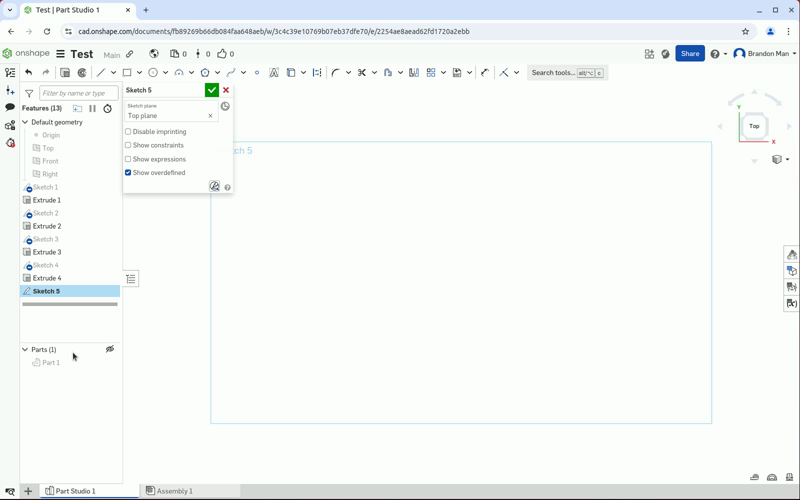
key(l)
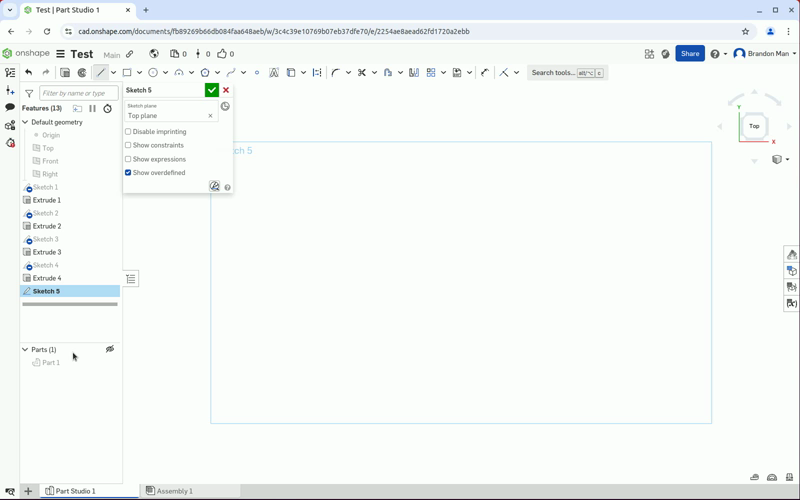
key_down(shift)
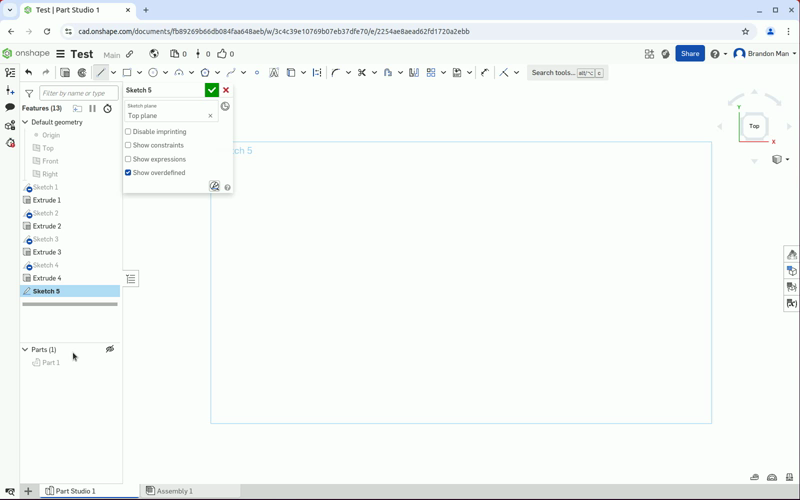
mouse_move(453, 353)
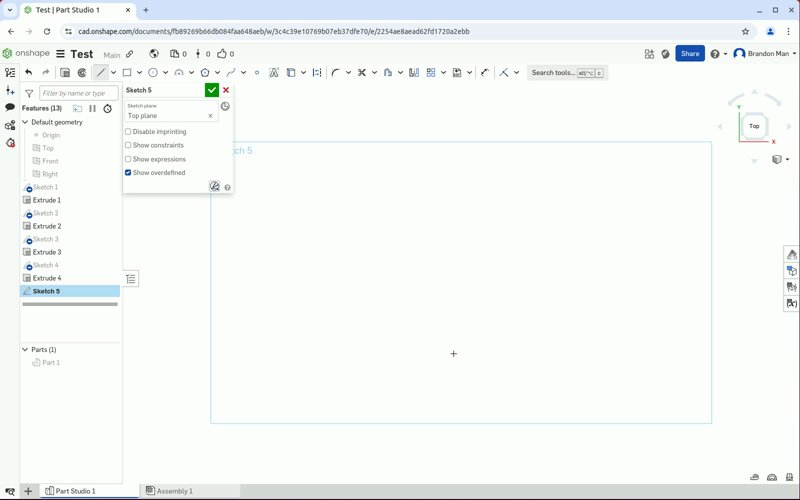
click(453, 353)
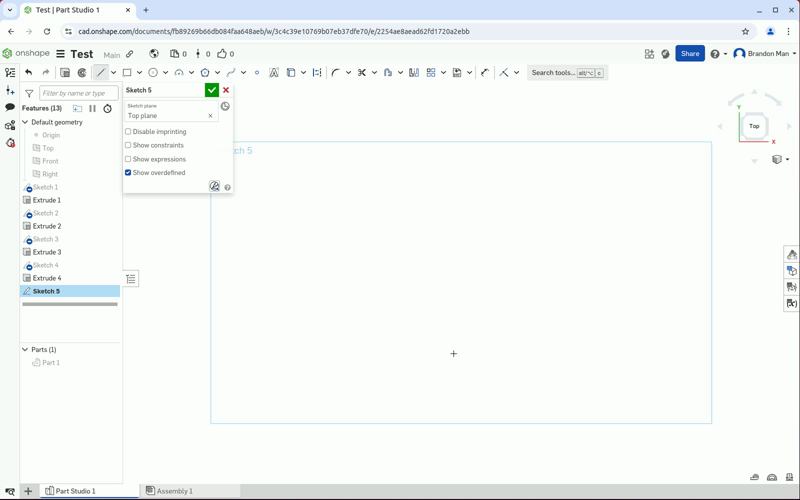
key_up(shift)
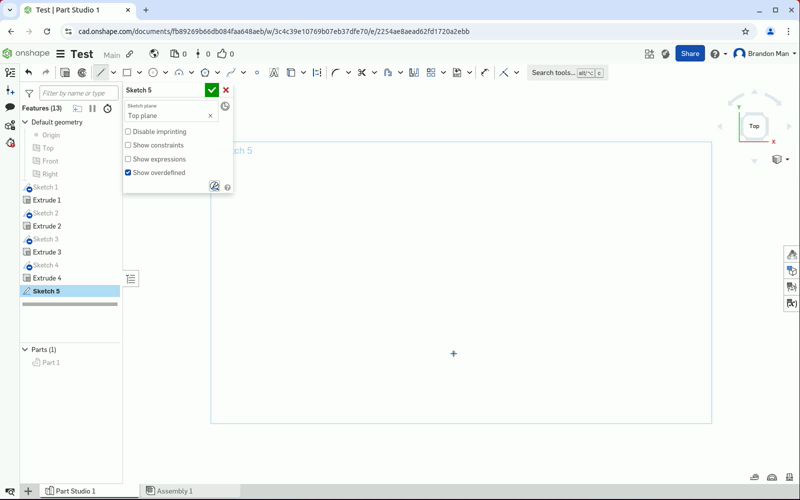
key_down(shift)
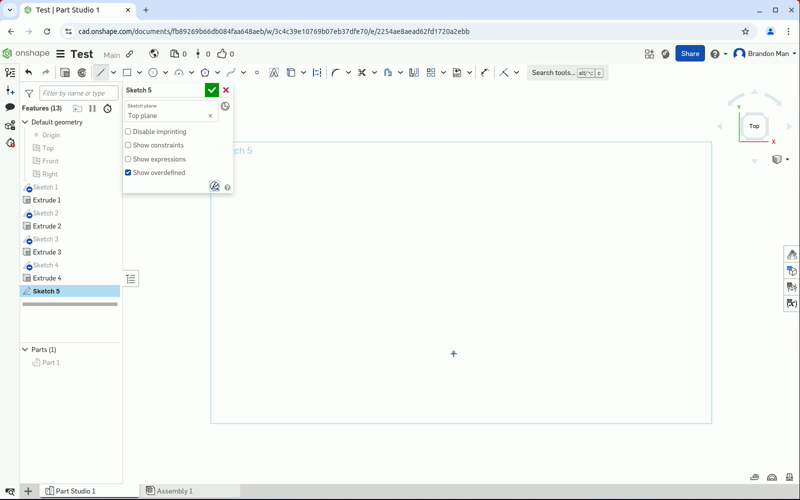
mouse_move(483, 353)
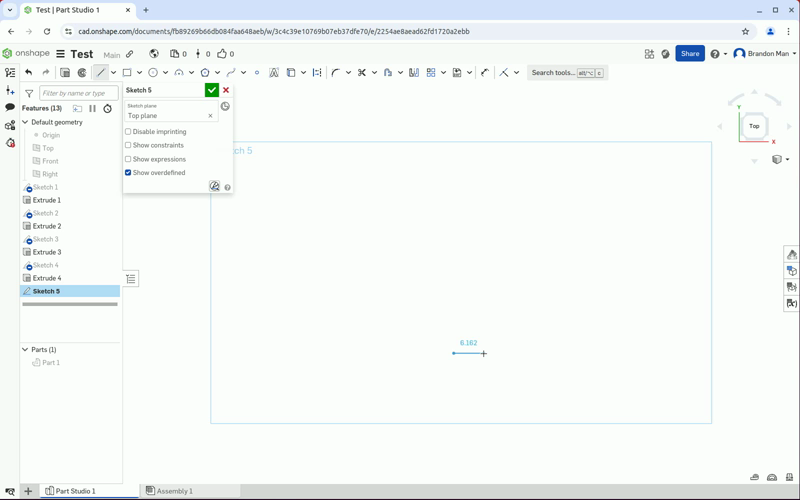
mouse_move(467, 353)
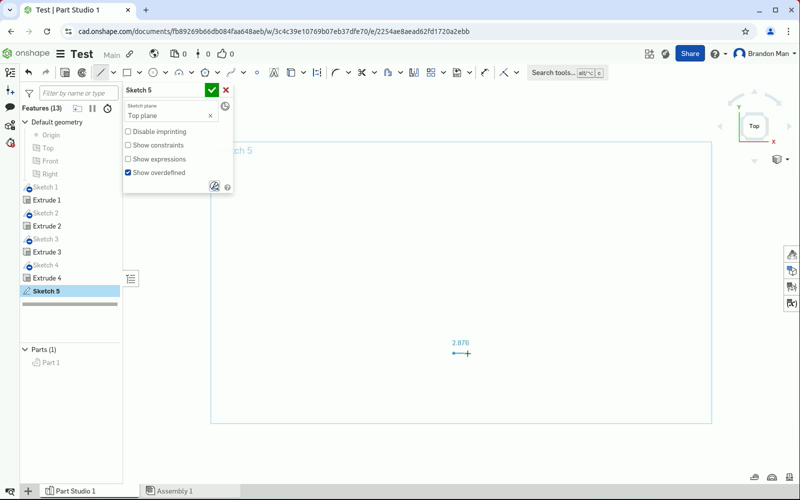
click(467, 353)
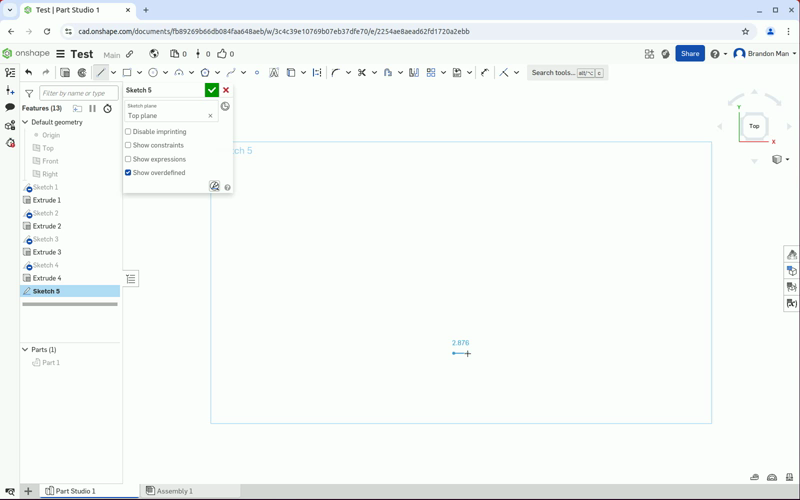
key_up(shift)
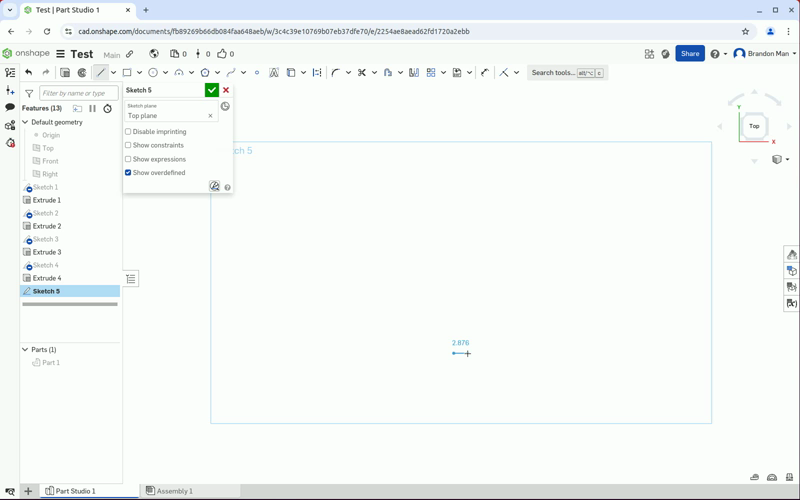
key_down(shift)
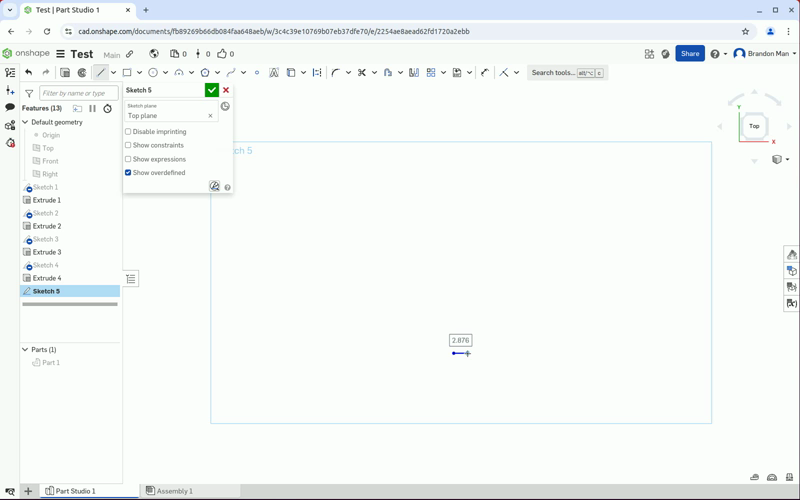
mouse_move(497, 353)
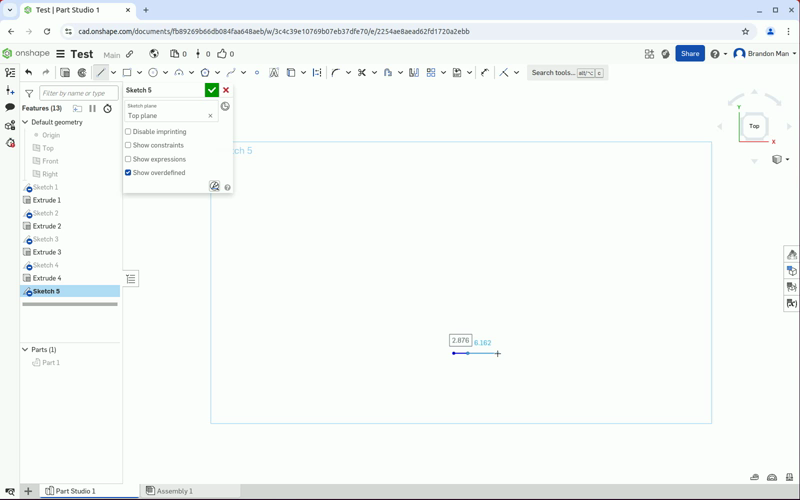
mouse_move(467, 311)
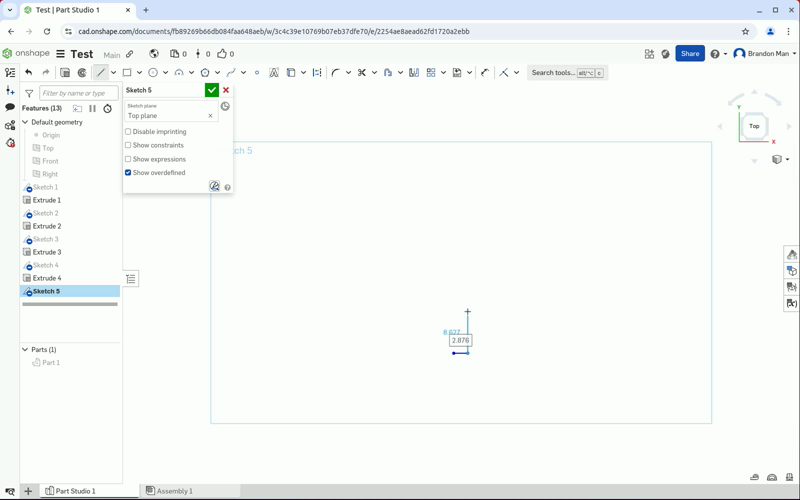
click(467, 311)
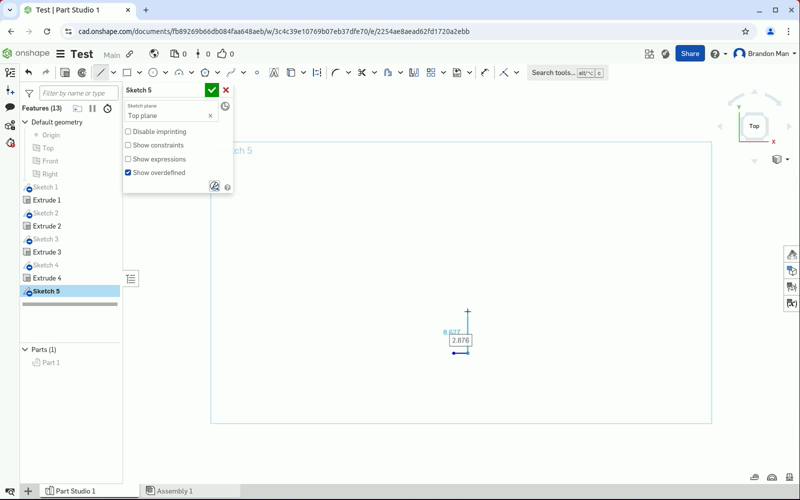
key_up(shift)
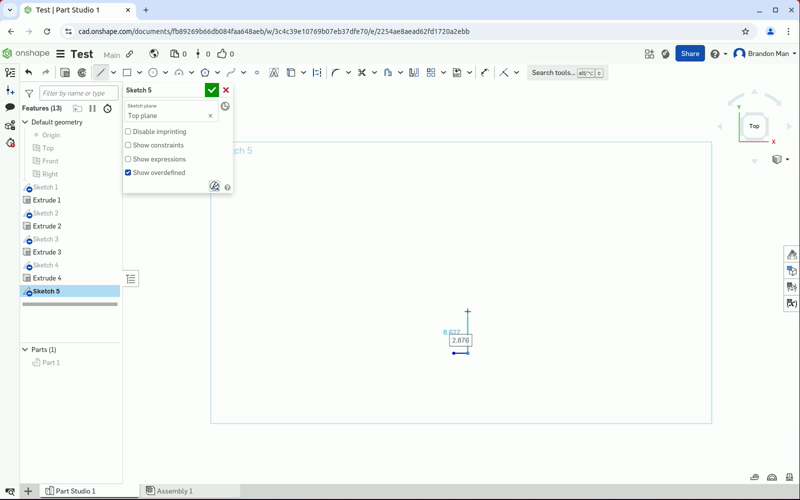
key_down(shift)
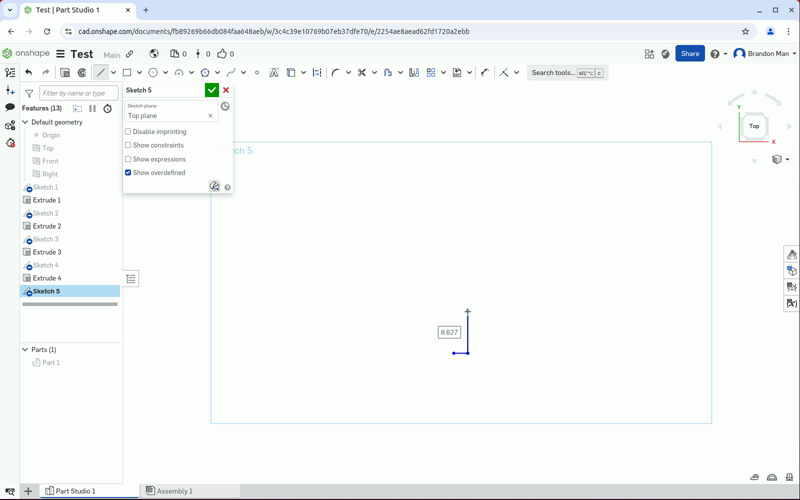
mouse_move(497, 311)
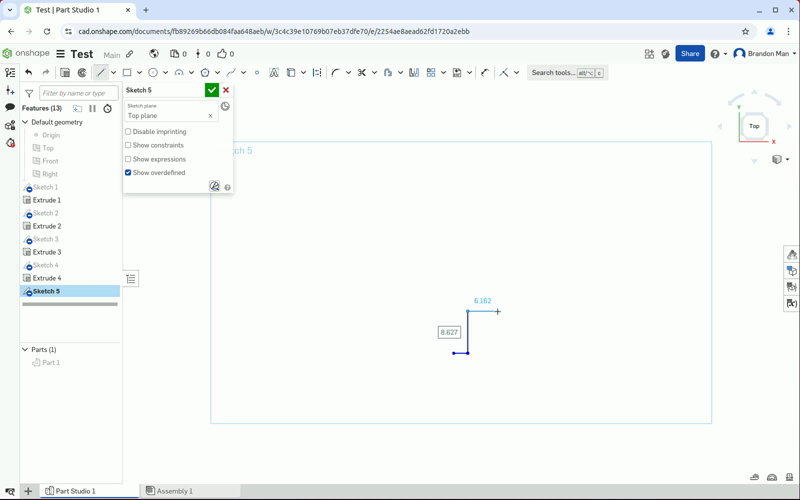
mouse_move(453, 311)
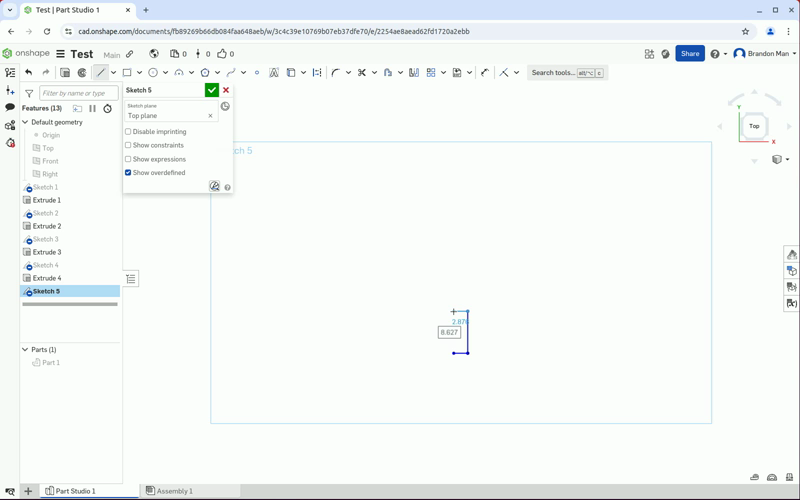
click(453, 311)
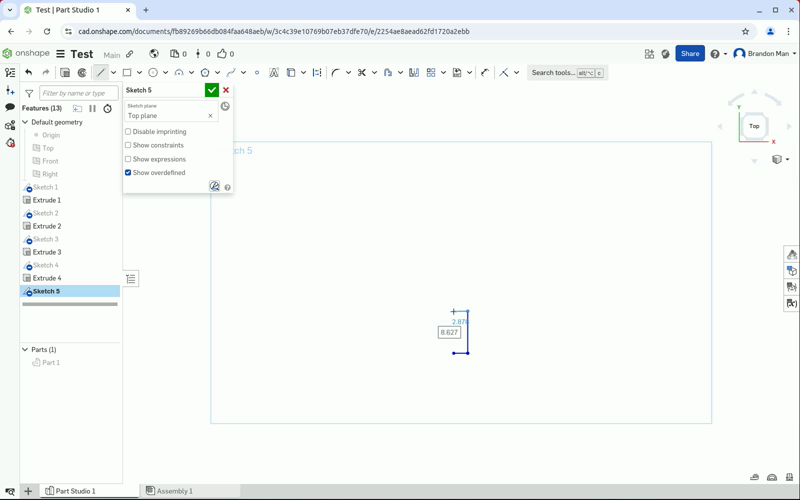
key_up(shift)
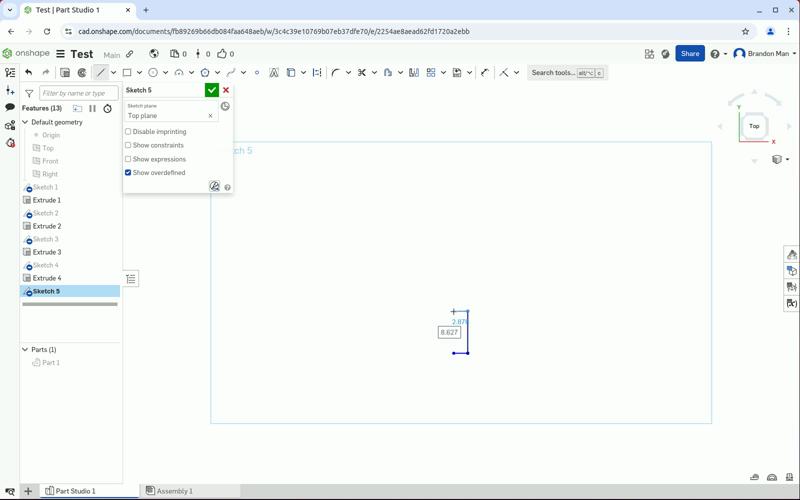
mouse_move(483, 311)
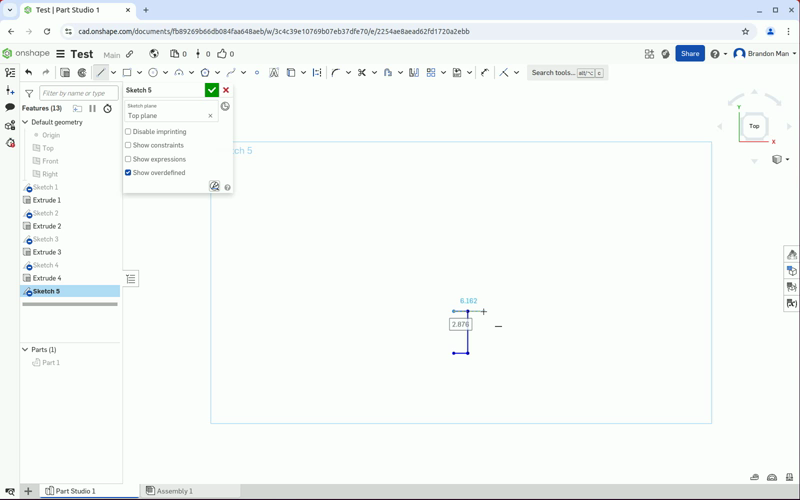
key_down(shift)
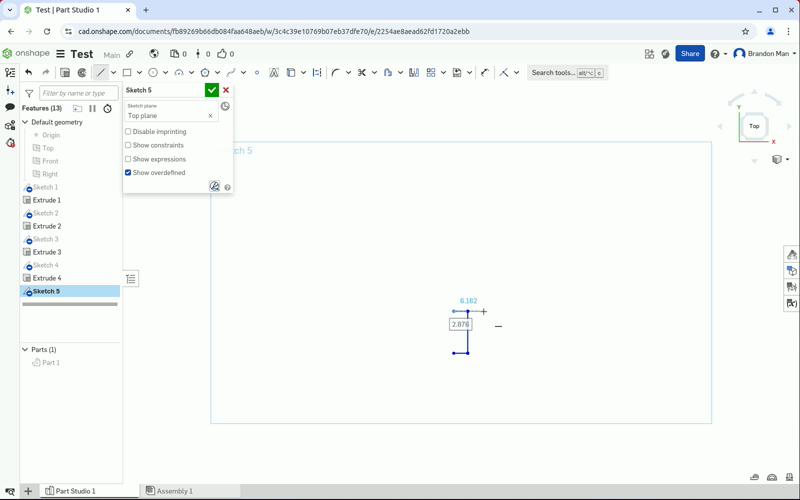
mouse_move(453, 353)
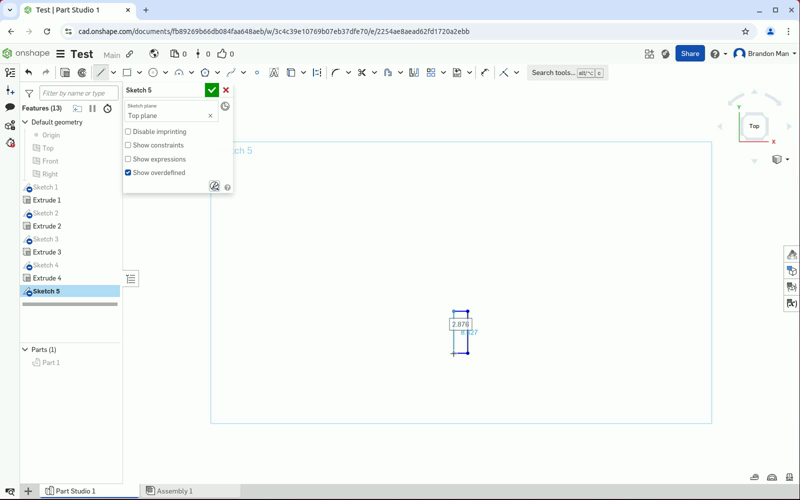
key_up(shift)
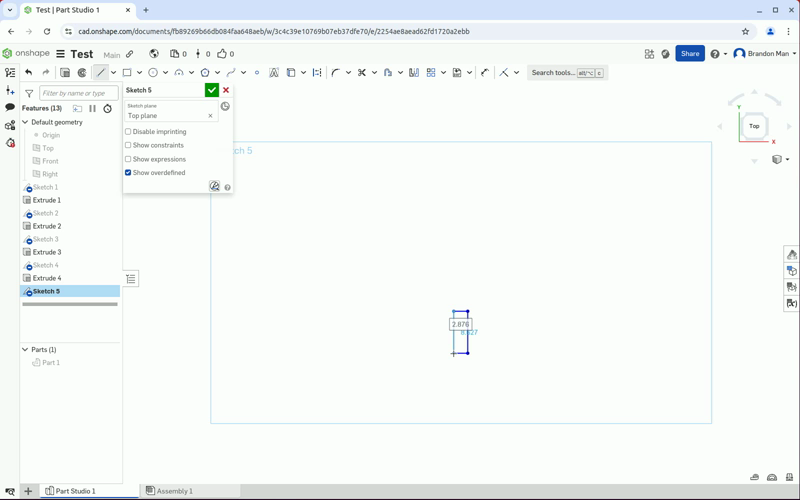
click(453, 353)
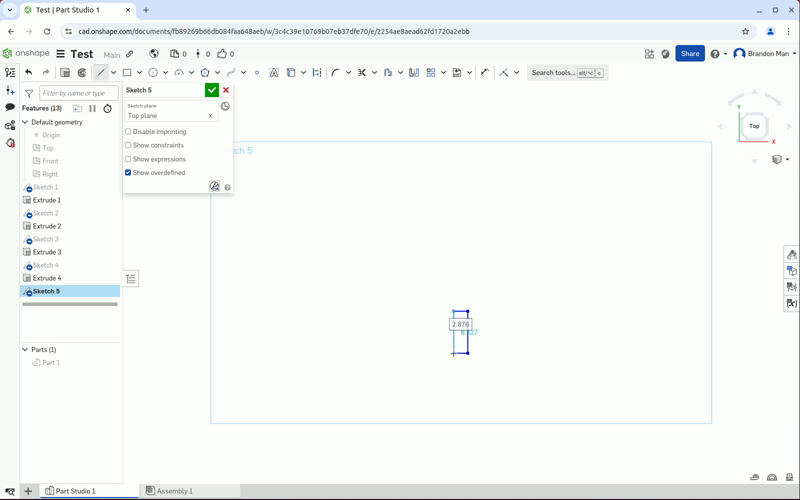
key(esc)
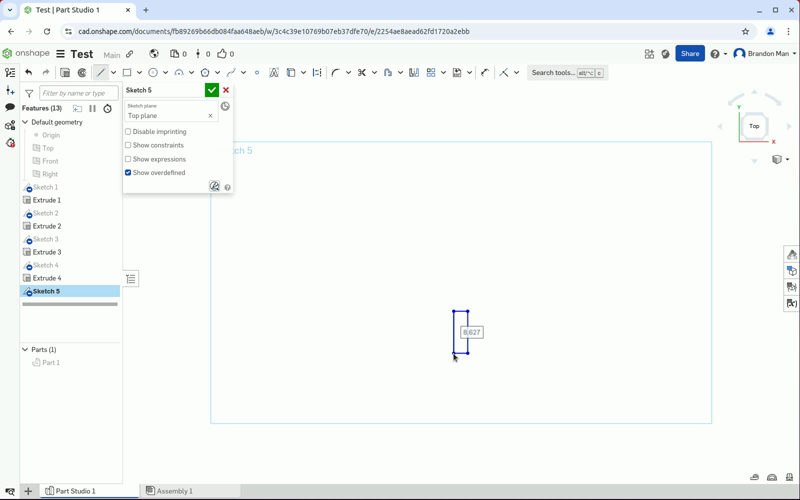
mouse_move(462, 328)
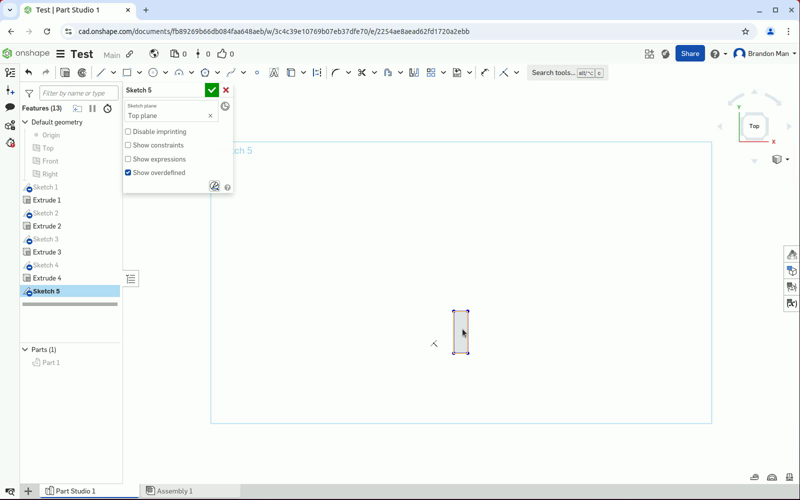
scroll(6)
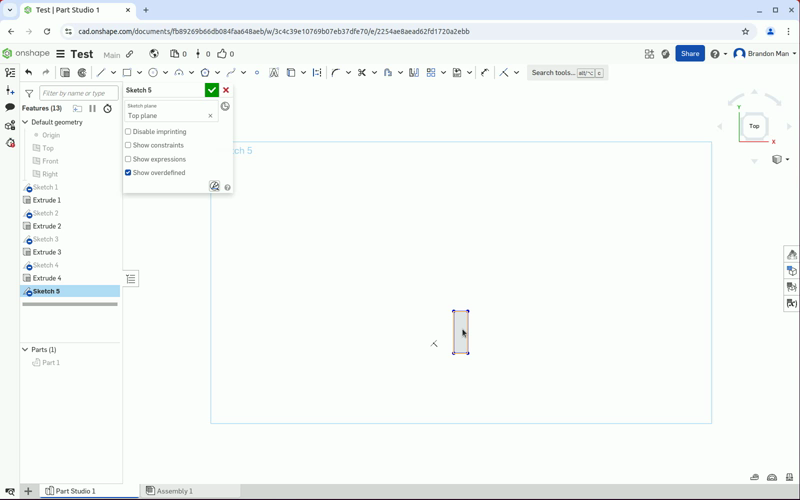
scroll(6)
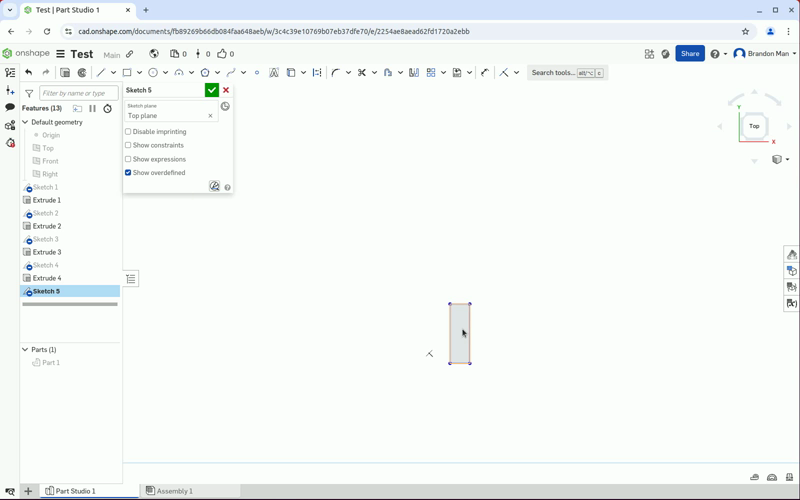
scroll(6)
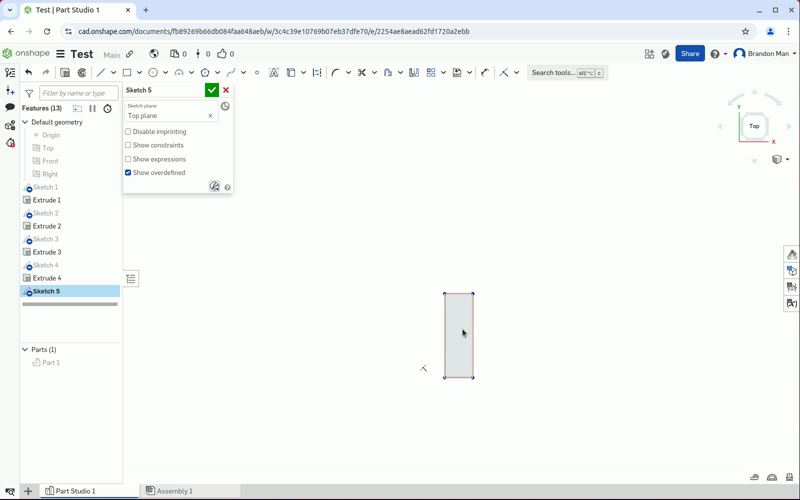
scroll(6)
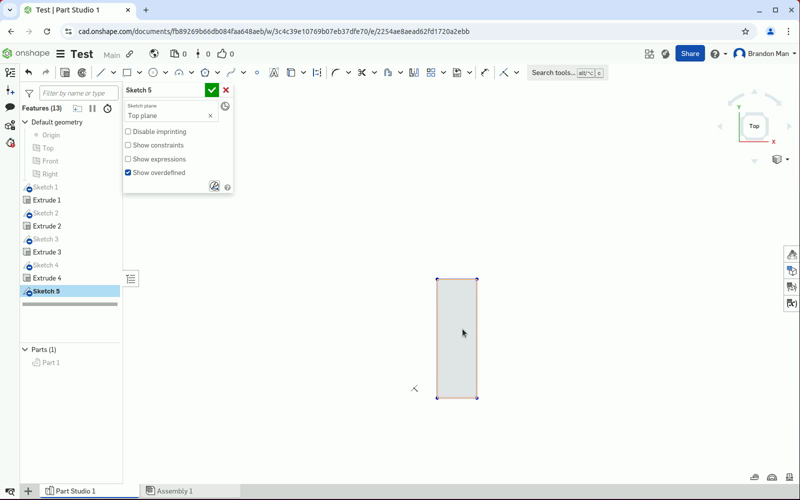
scroll(6)
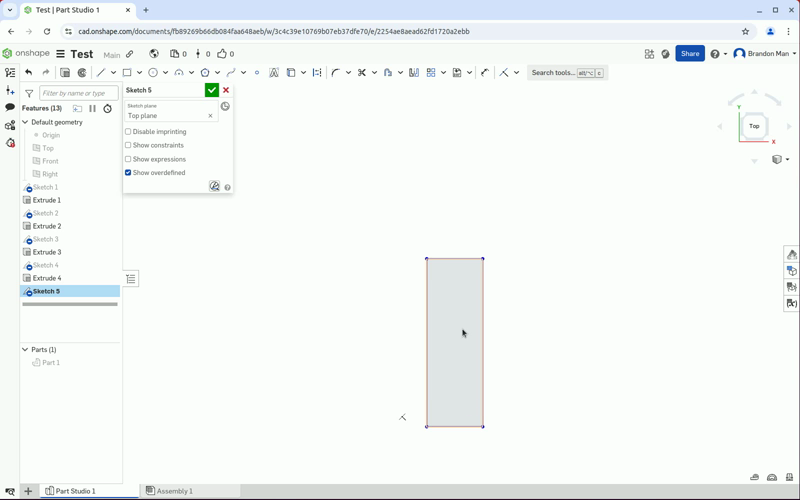
scroll(6)
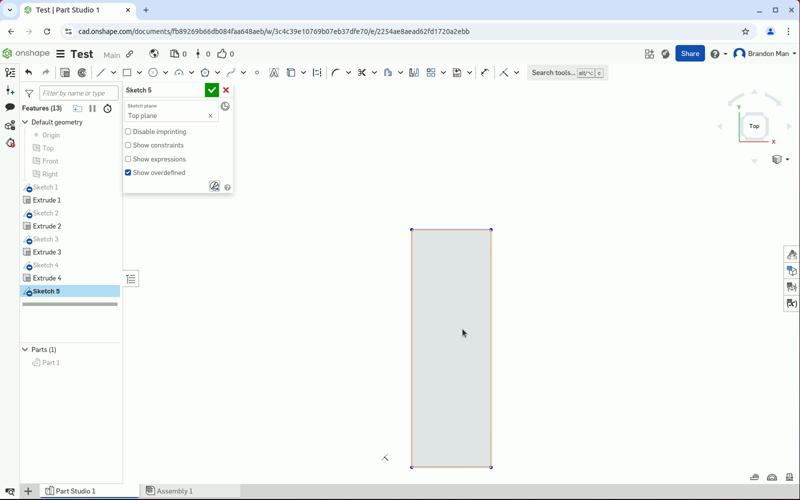
scroll(6)
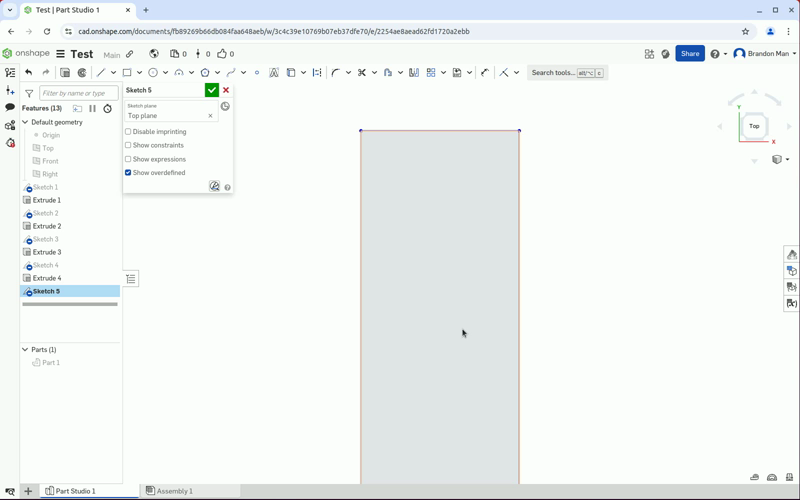
click(462, 328)
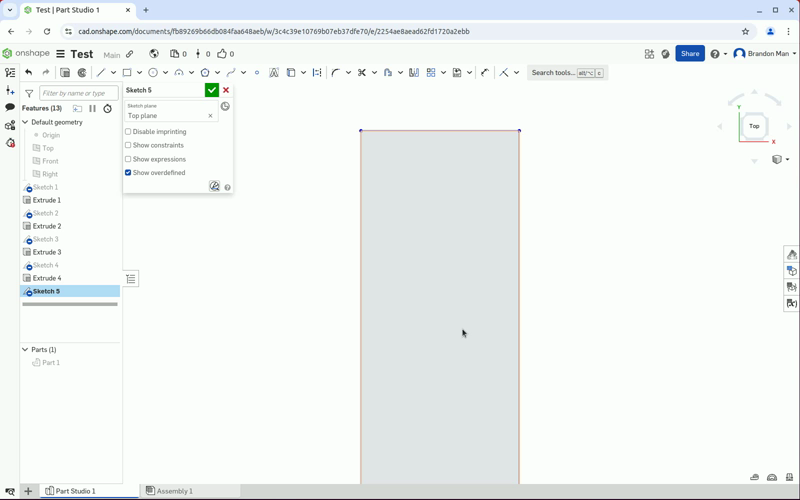
scroll(-6)
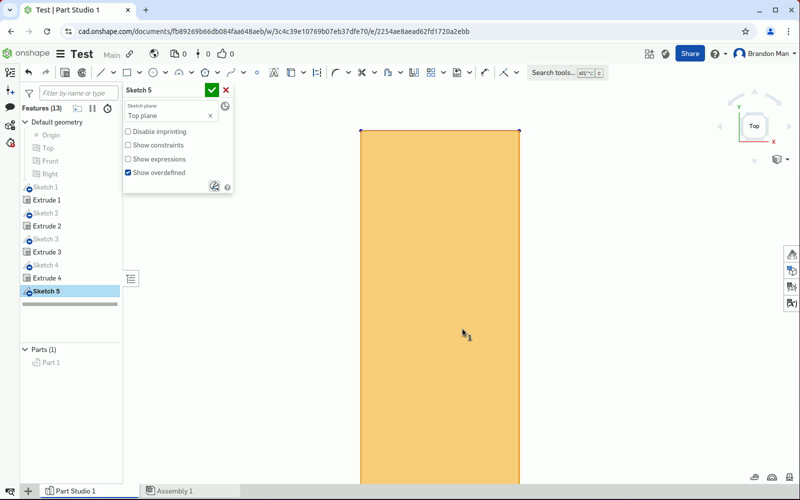
scroll(-6)
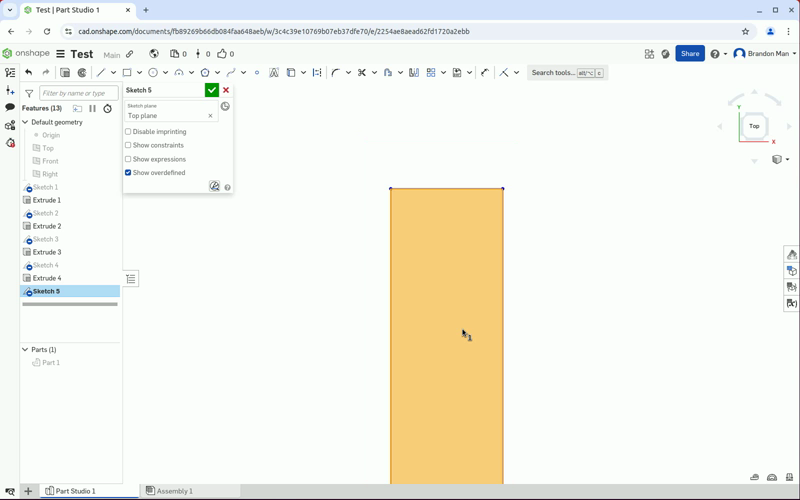
scroll(-6)
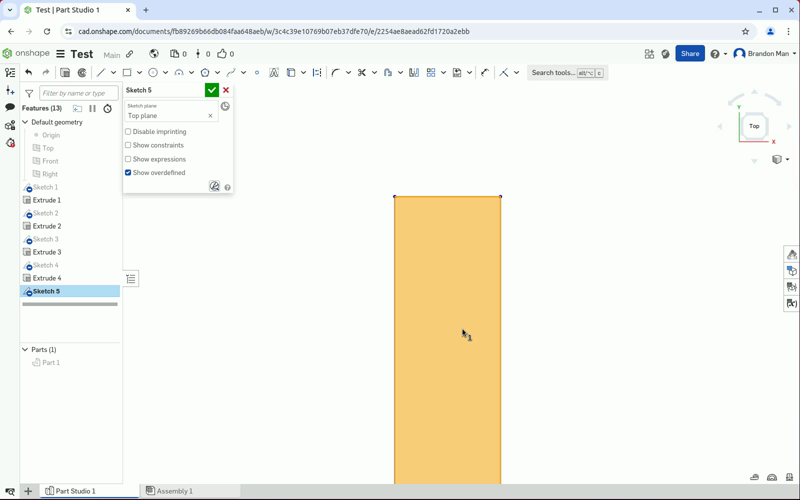
scroll(-6)
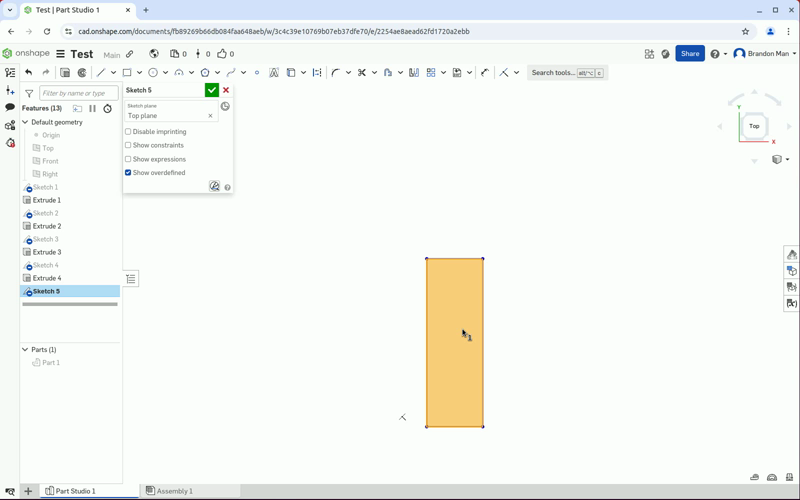
scroll(-6)
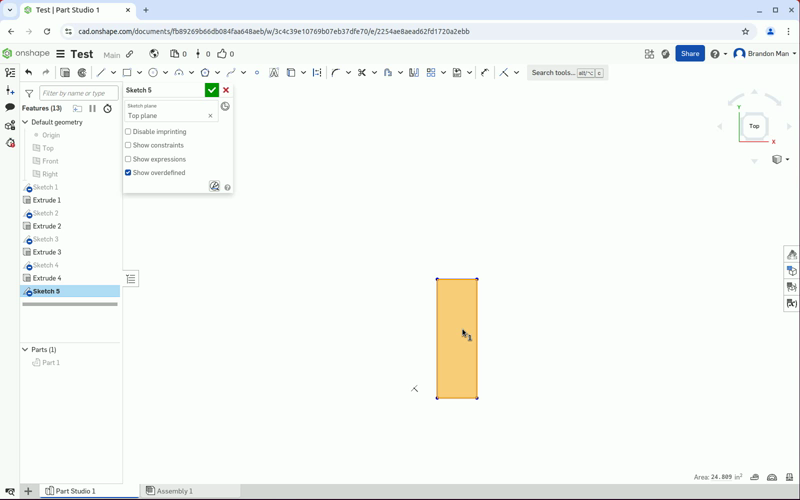
scroll(-6)
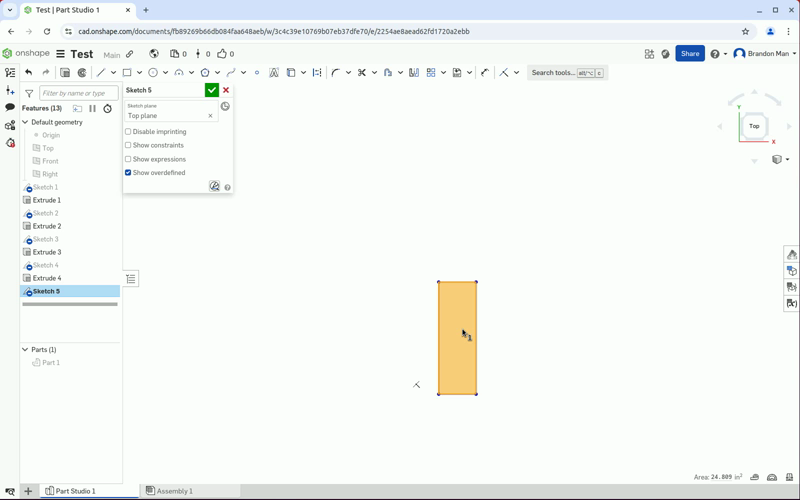
scroll(-6)
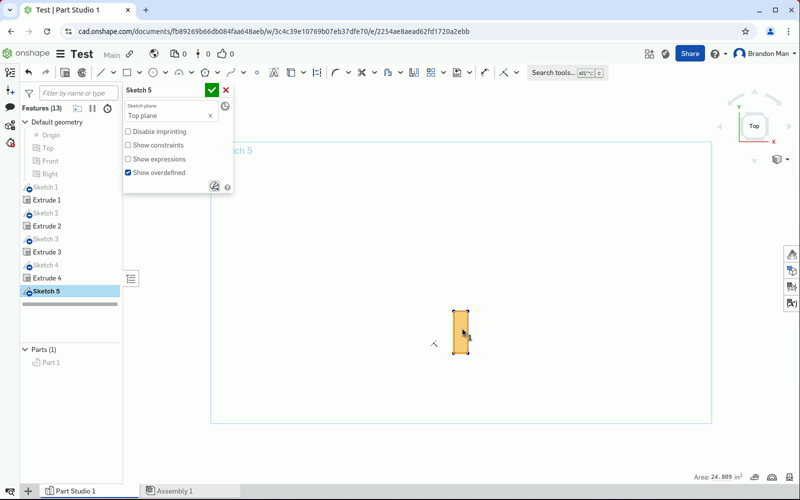
mouse_move(73, 352)
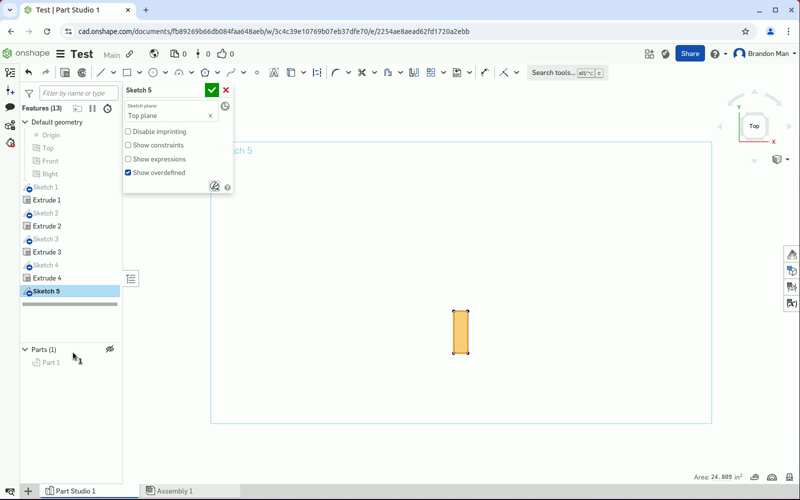
key(shift+y)
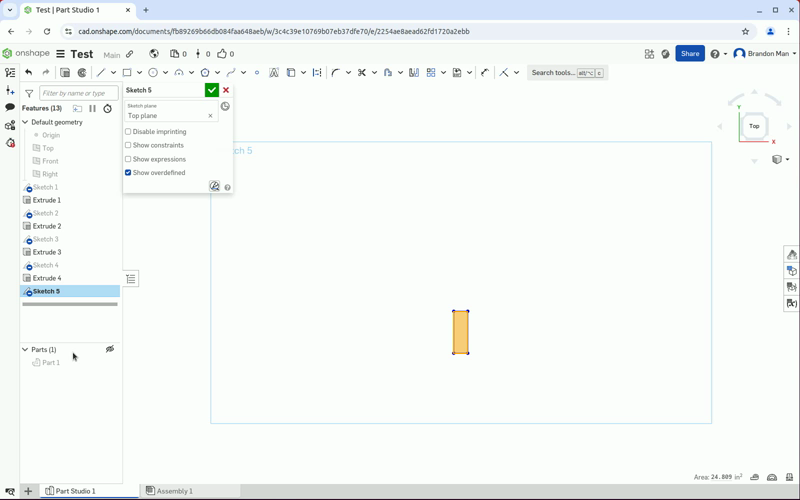
key(shift+e)
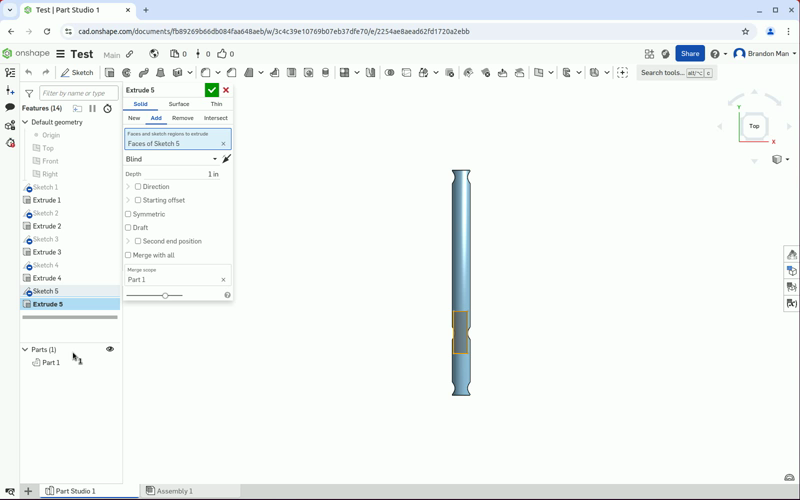
mouse_move(143, 106)
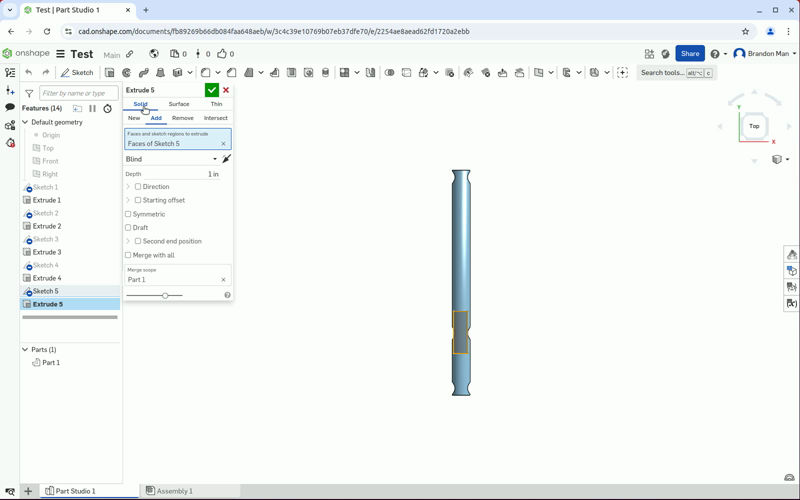
click(143, 106)
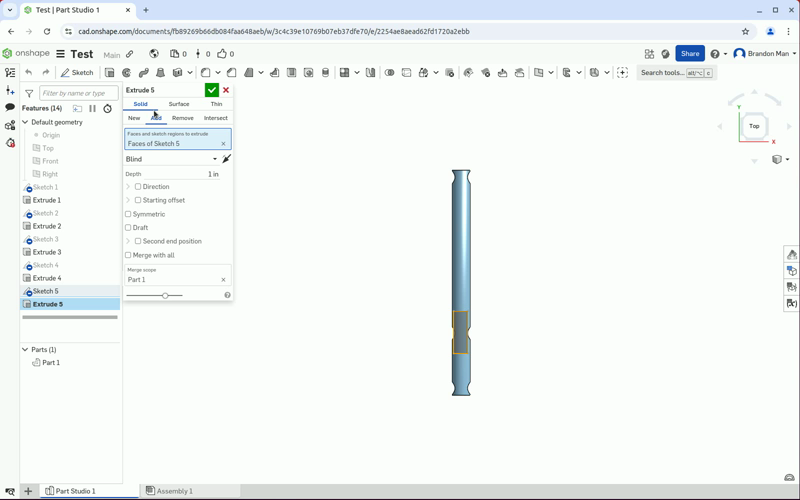
mouse_move(186, 120)
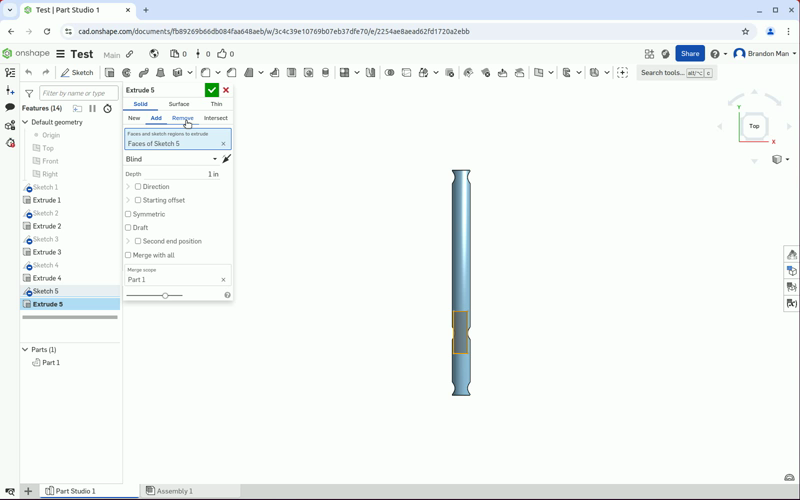
click(186, 120)
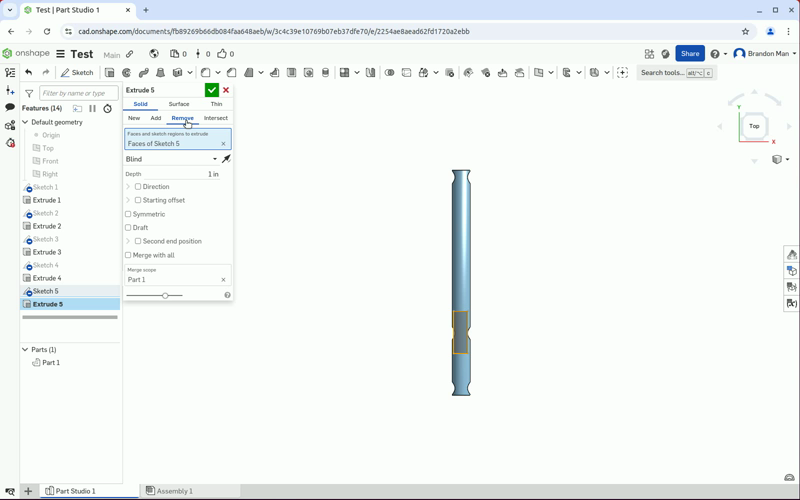
key(tab, 4)
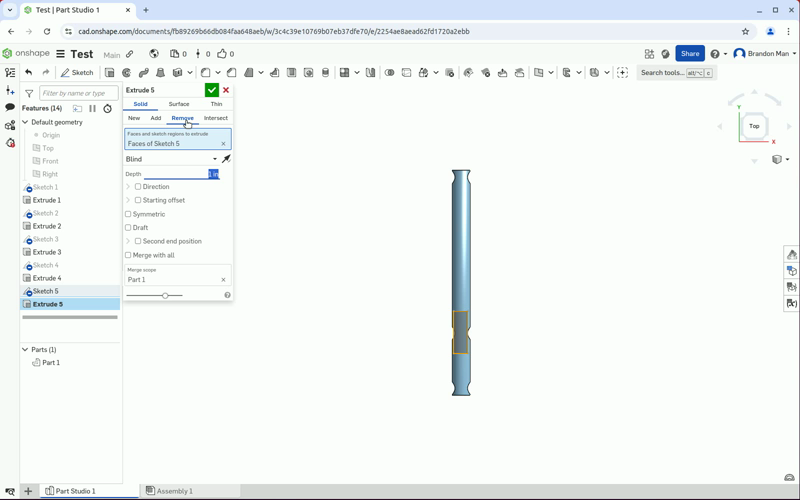
text(6.74)
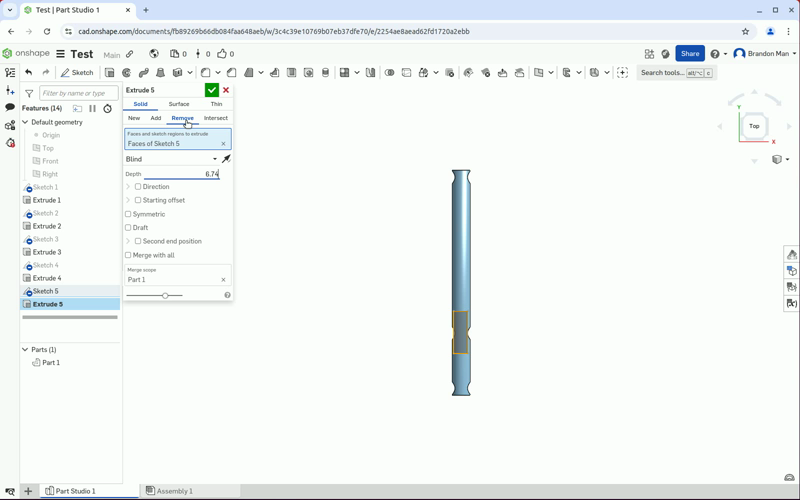
key(tab, 6)
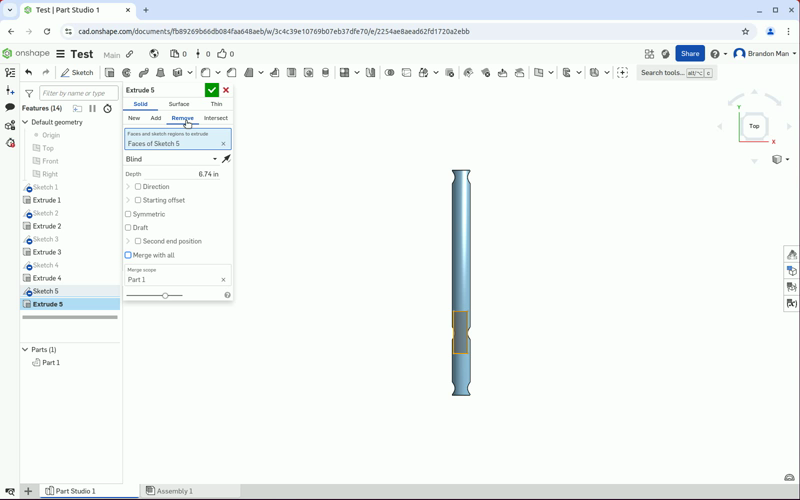
key(space)
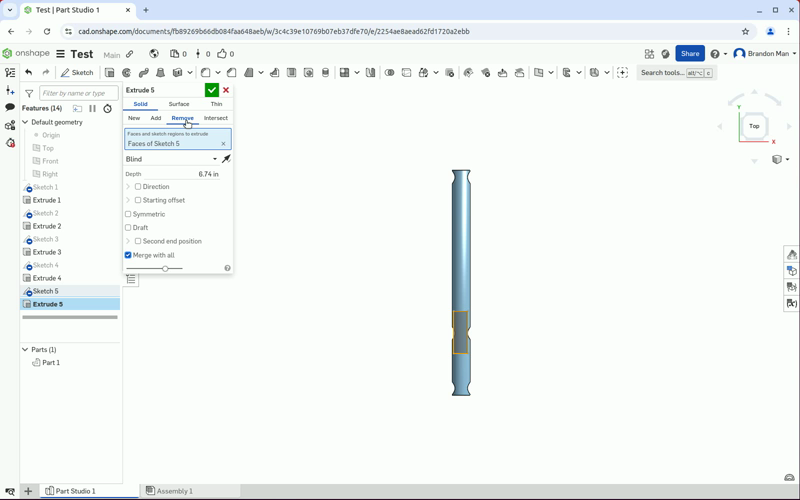
key(enter)
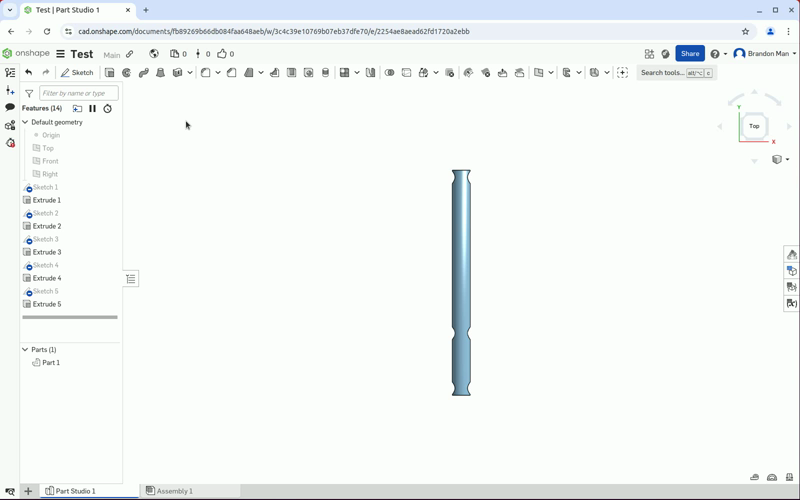
key(shift+h)
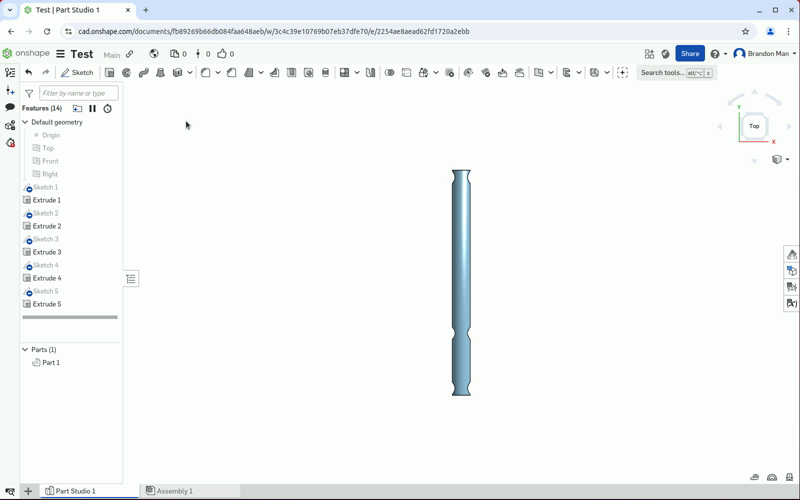
key(shift+h)
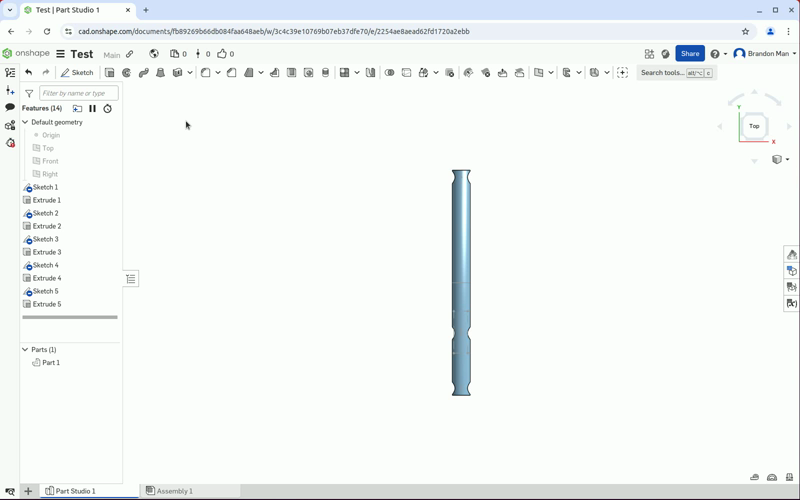
key(shift+7)
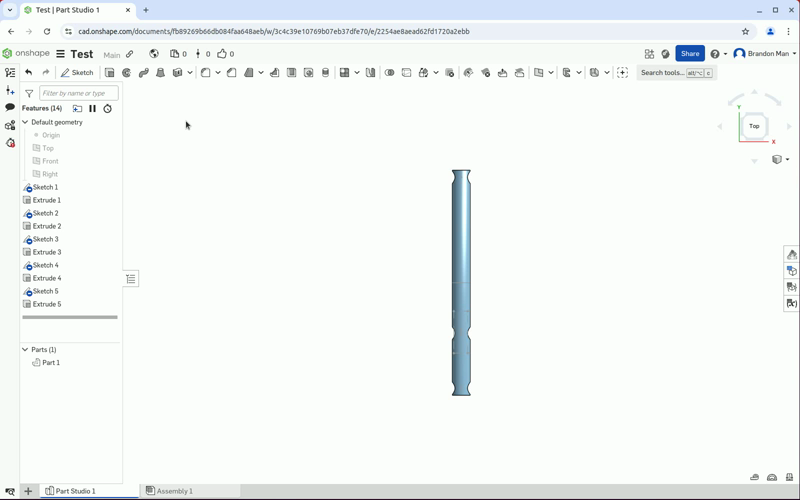
key(up, 3)
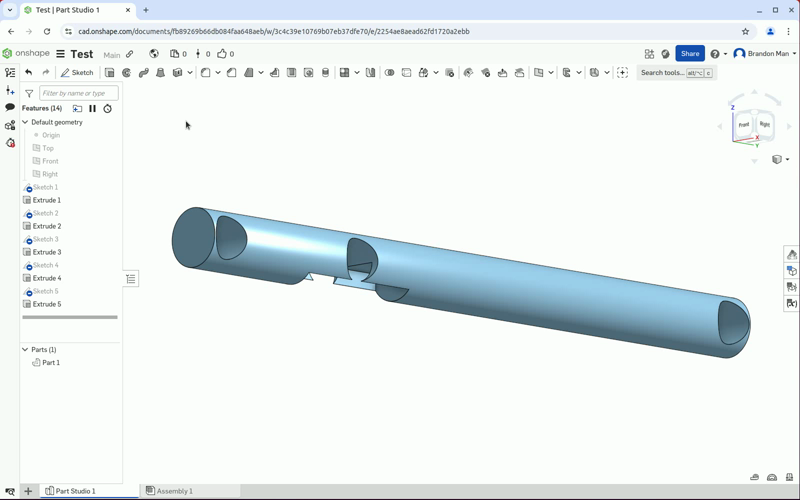
key(left, 3)
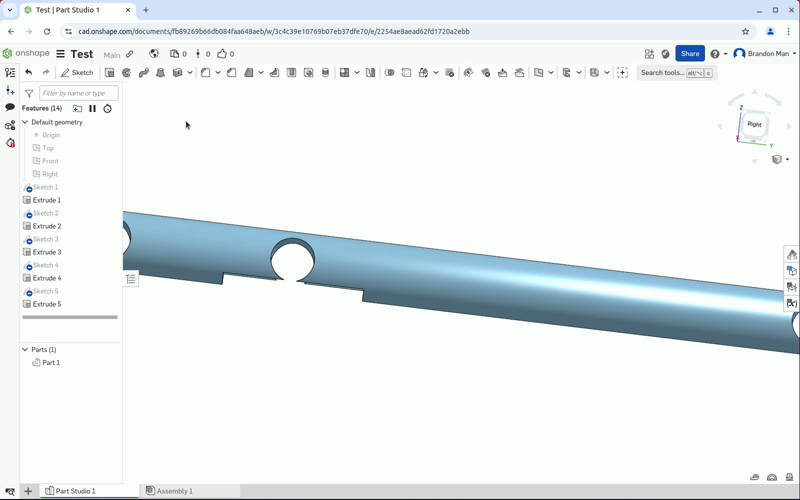
key(right, 3)
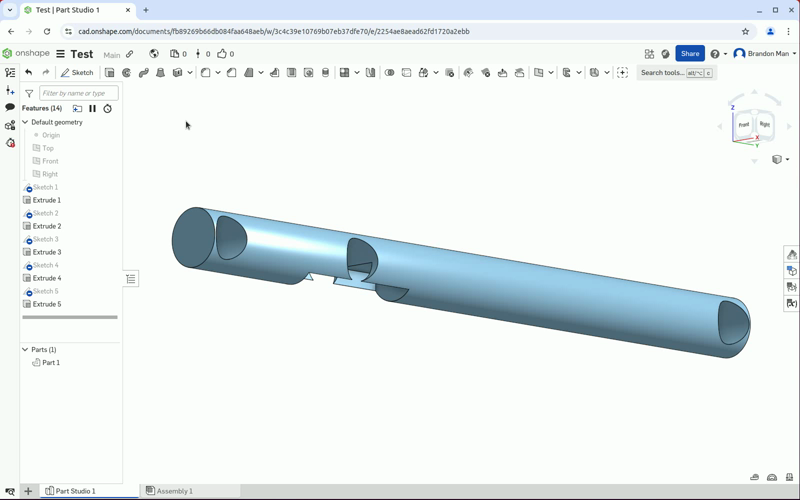
key(down, 3)
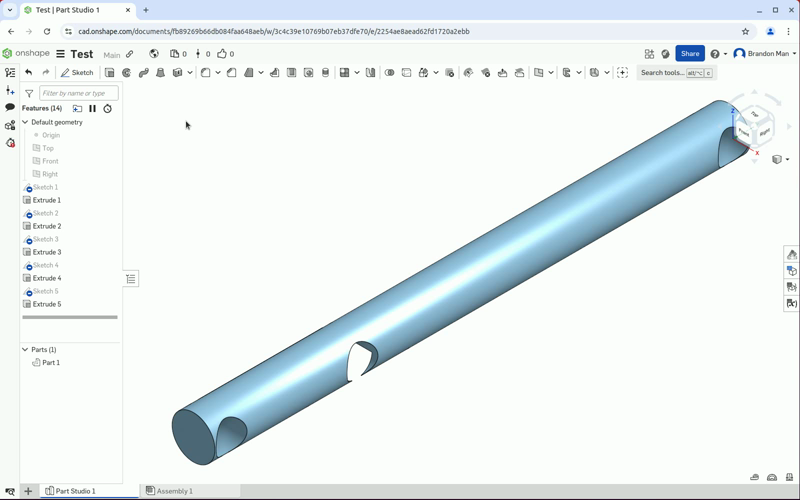
mouse_move(73, 189)
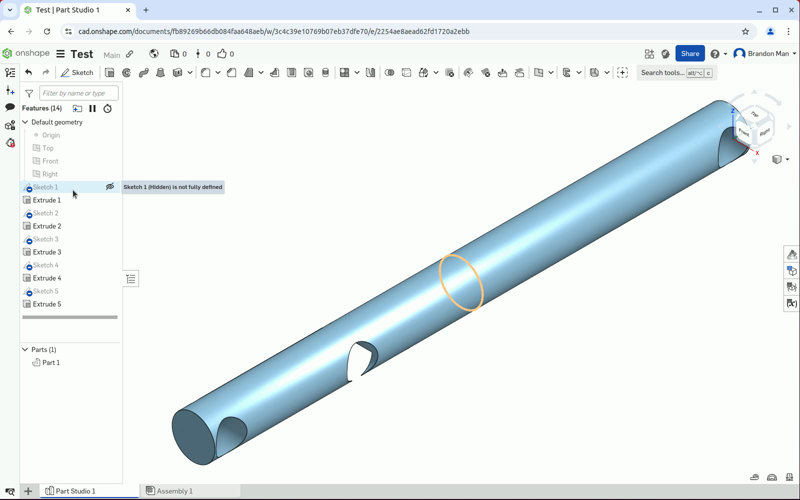
click(73, 189)